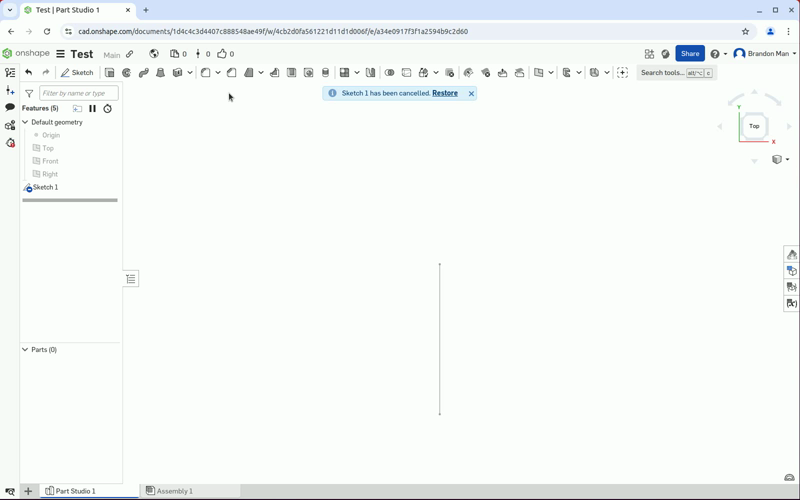
key(shift+h)
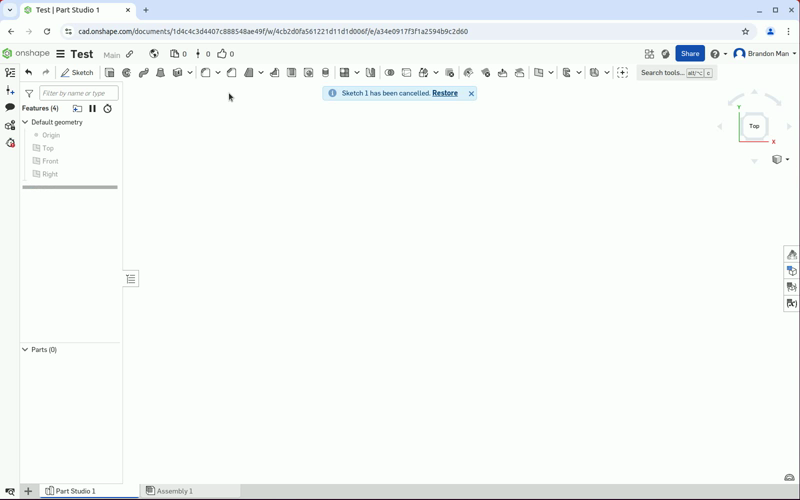
key(shift+s)
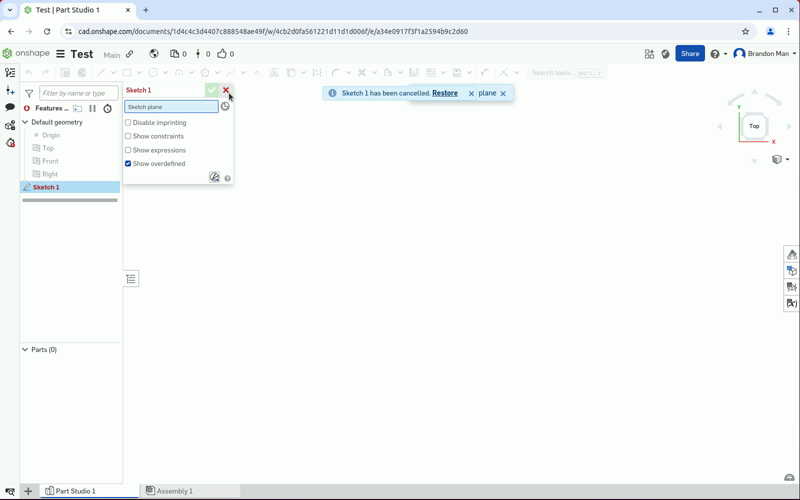
mouse_move(73, 150)
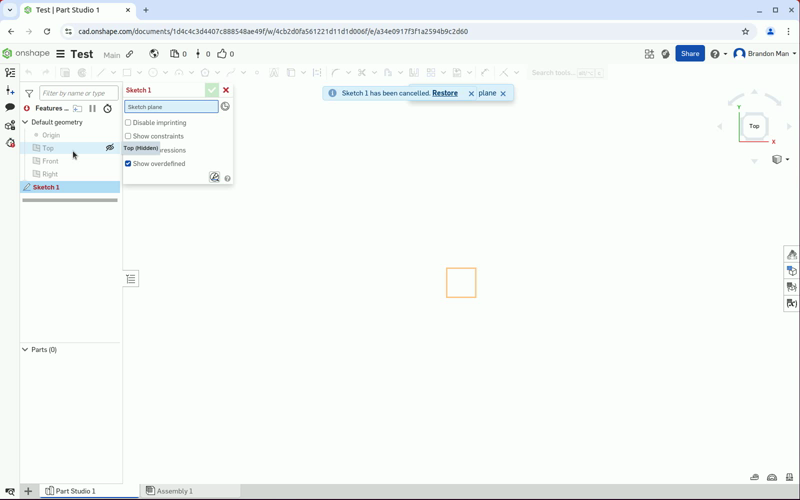
click(73, 150)
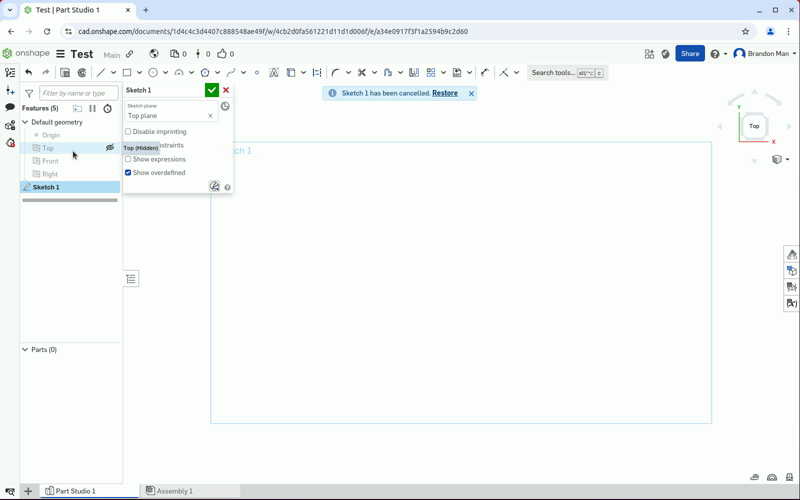
mouse_move(73, 352)
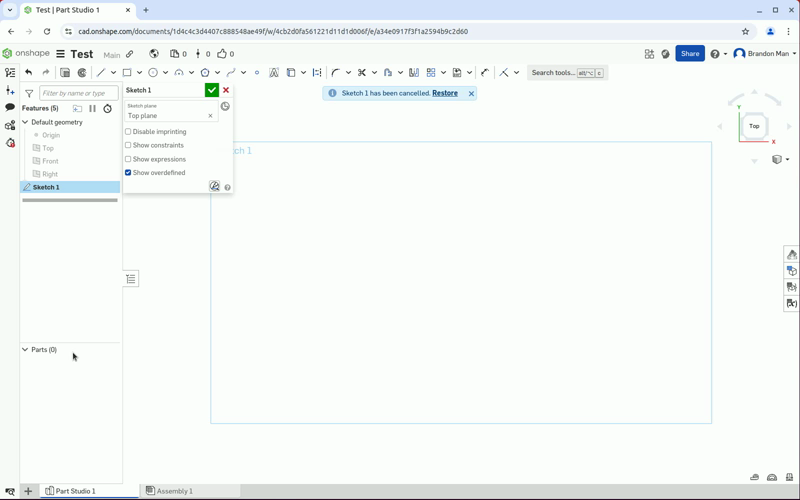
key(y)
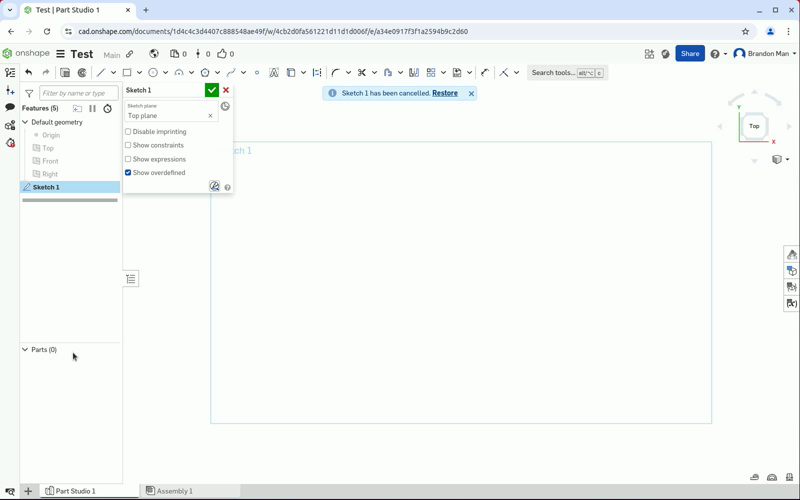
key(a)
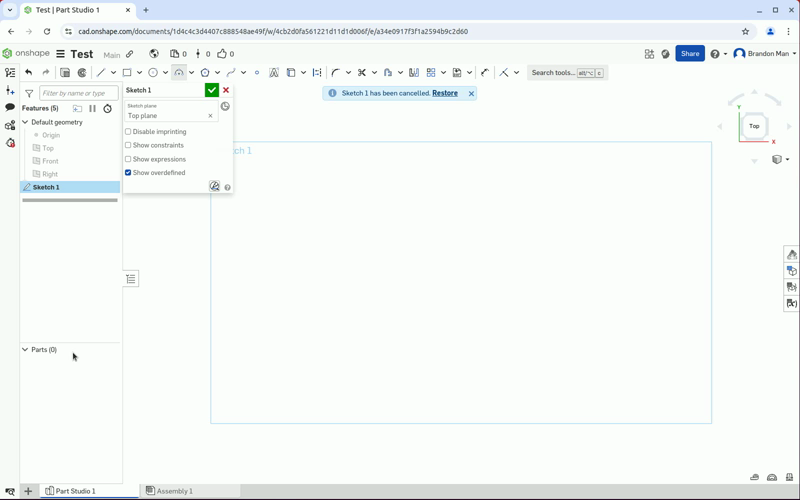
key_down(shift)
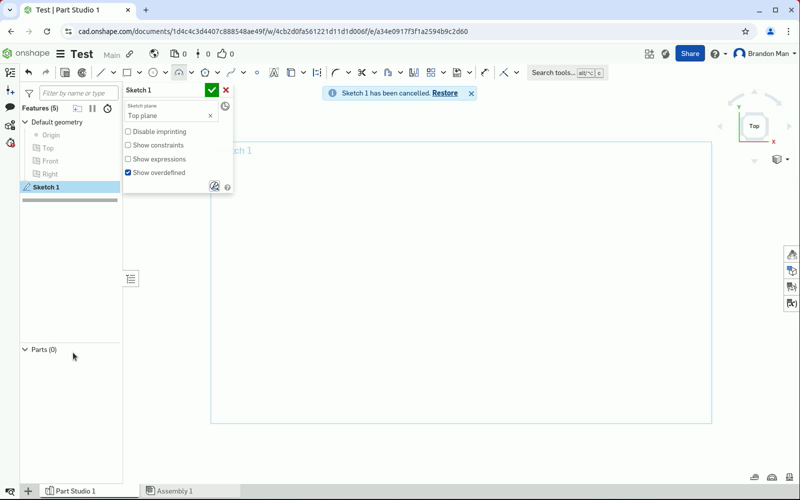
mouse_move(355, 321)
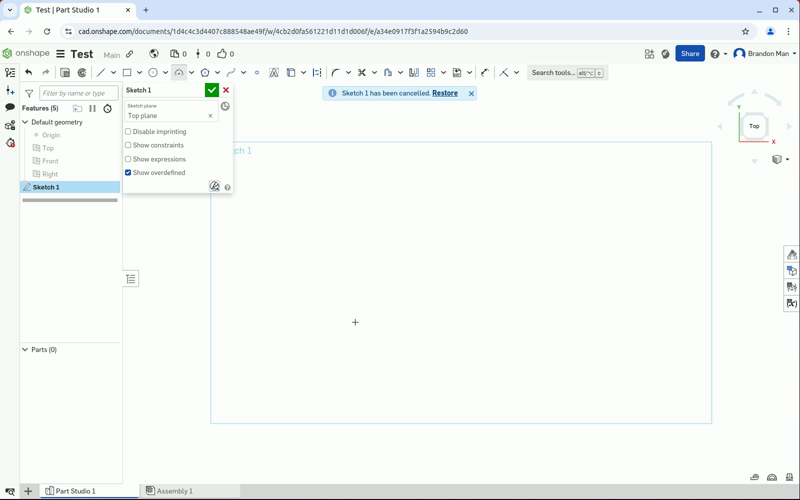
click(355, 321)
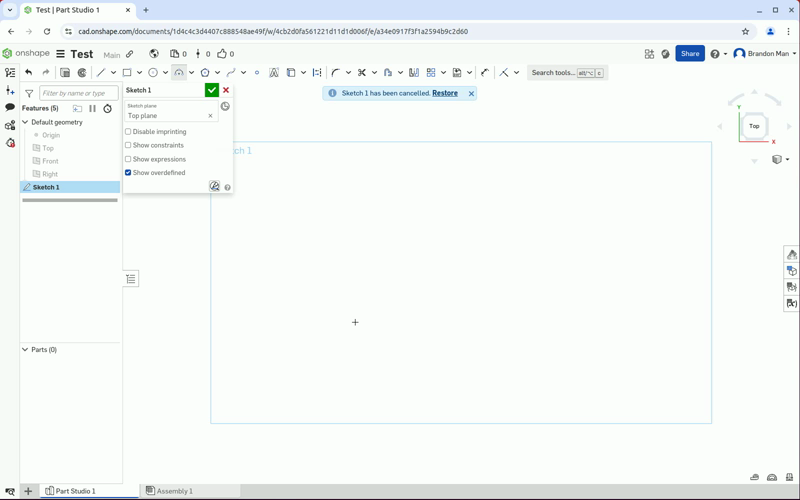
key_up(shift)
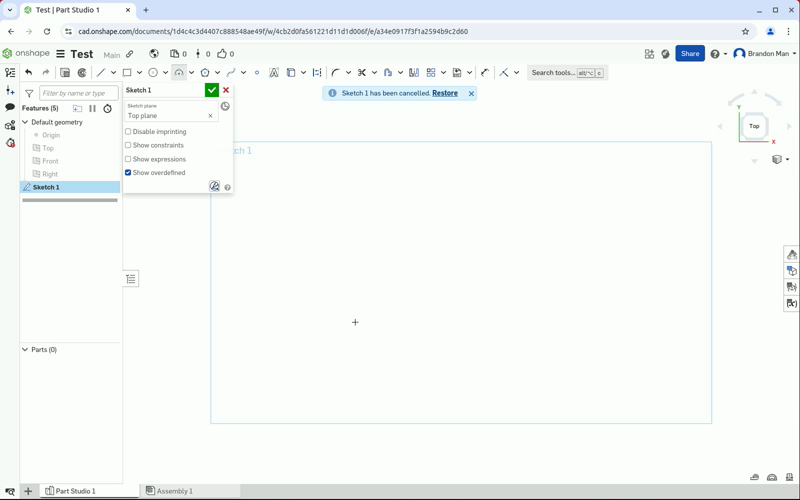
key_down(shift)
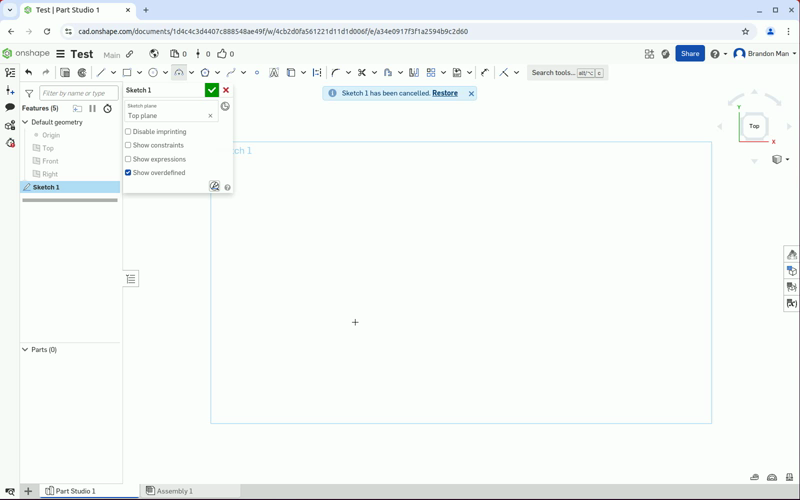
mouse_move(364, 330)
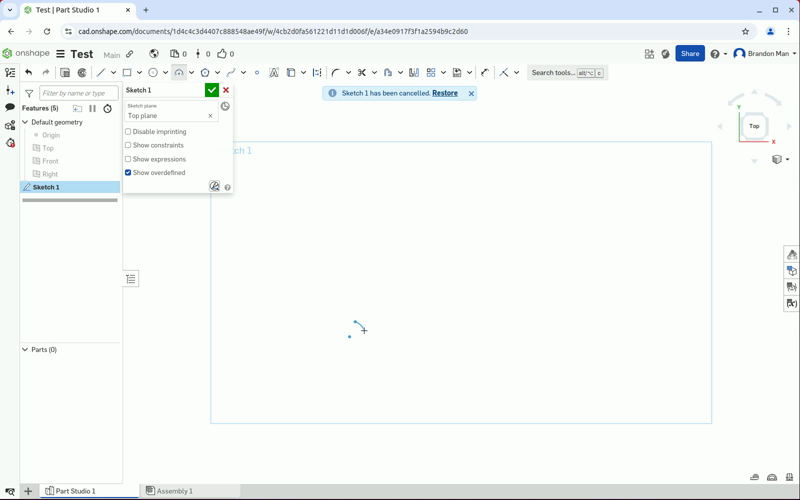
click(364, 330)
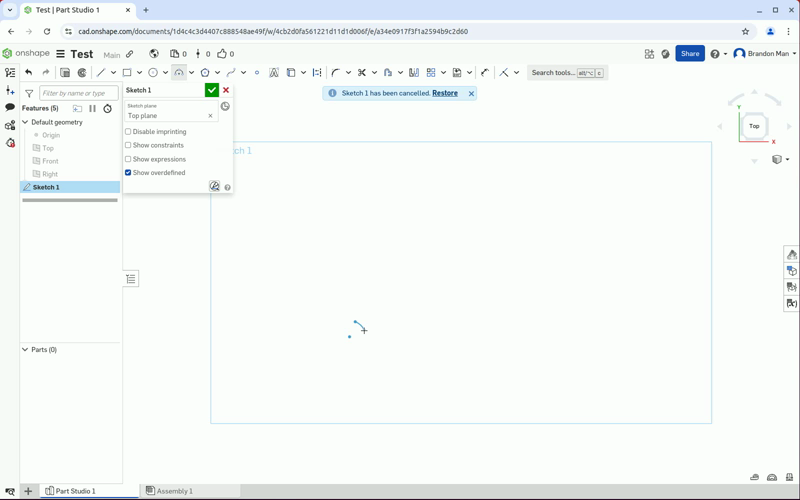
mouse_move(357, 327)
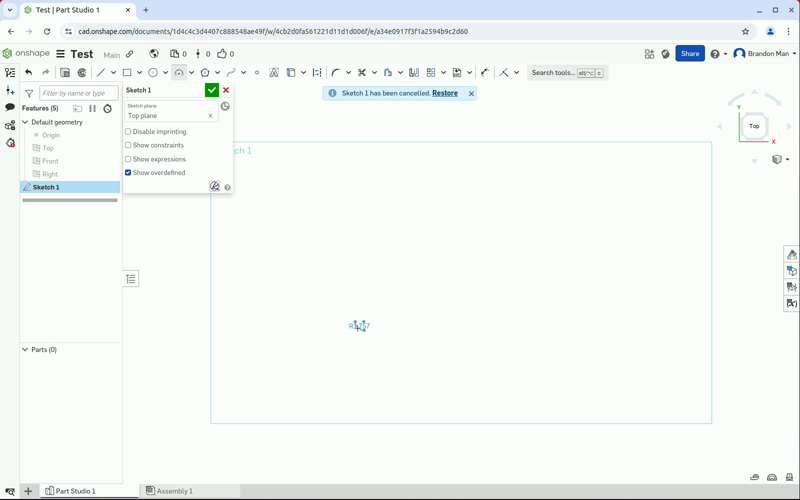
click(357, 327)
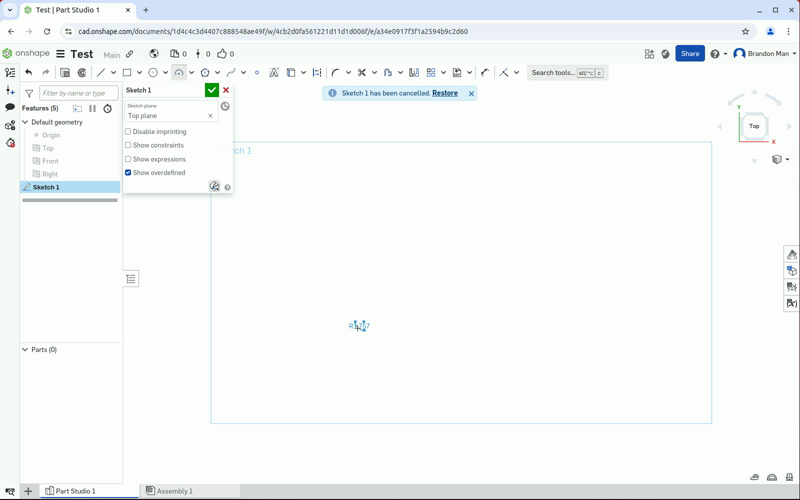
key_up(shift)
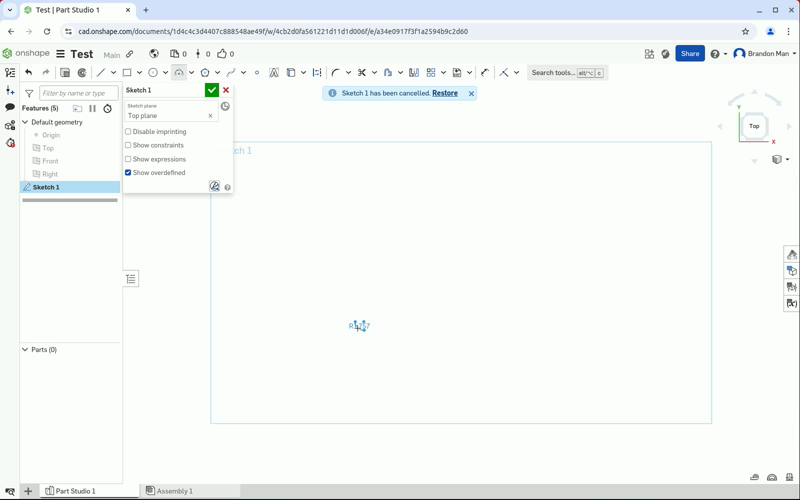
key(esc)
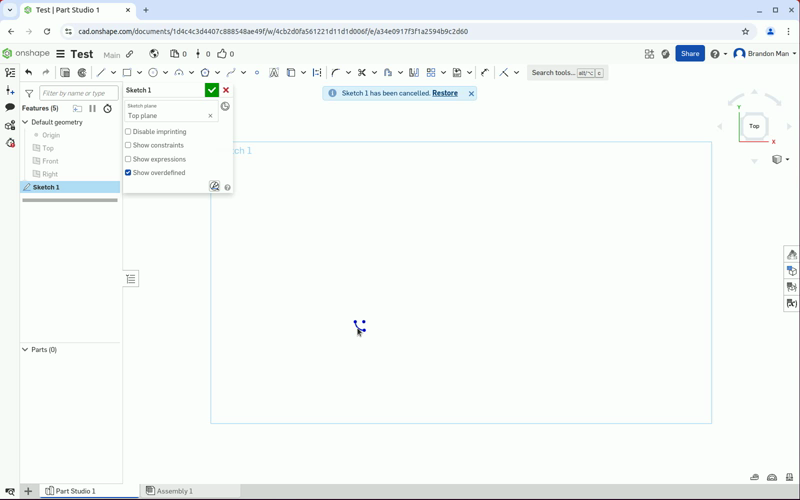
key(l)
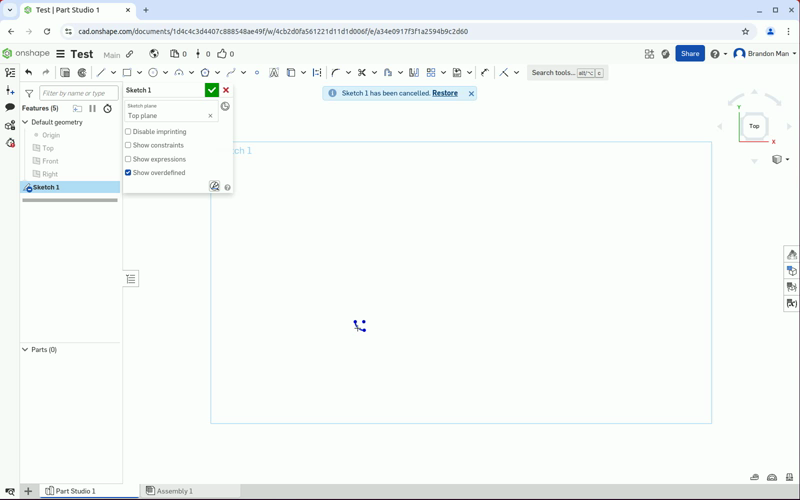
mouse_move(364, 330)
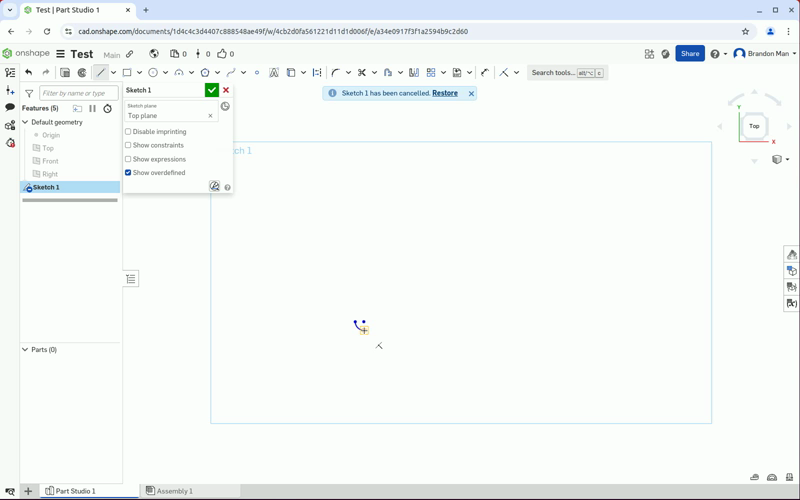
click(364, 330)
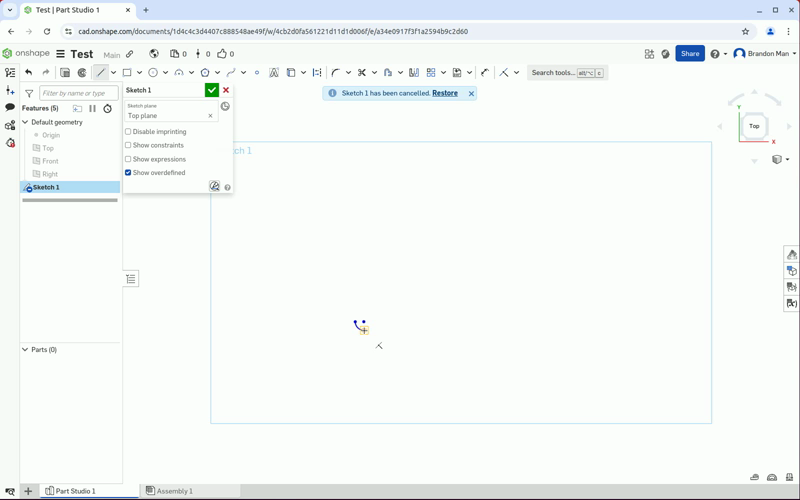
key_down(shift)
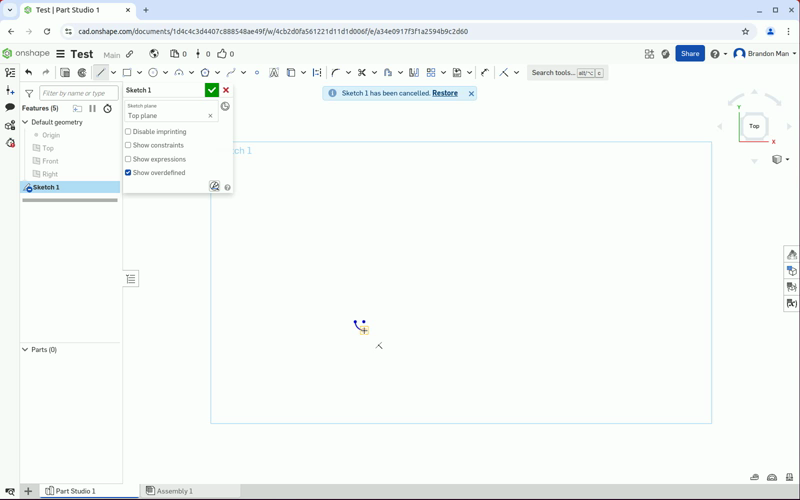
mouse_move(556, 330)
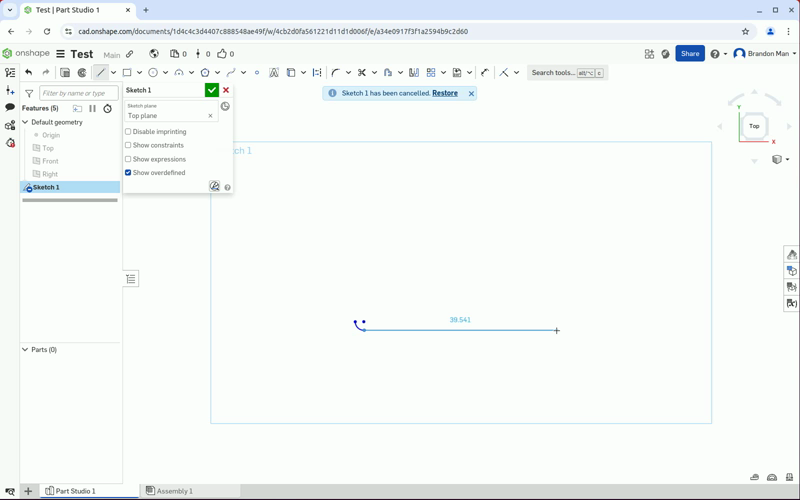
click(556, 330)
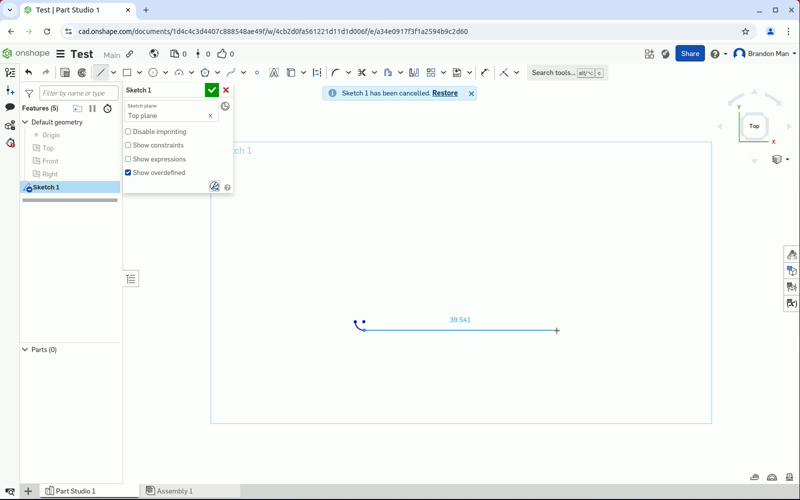
key_up(shift)
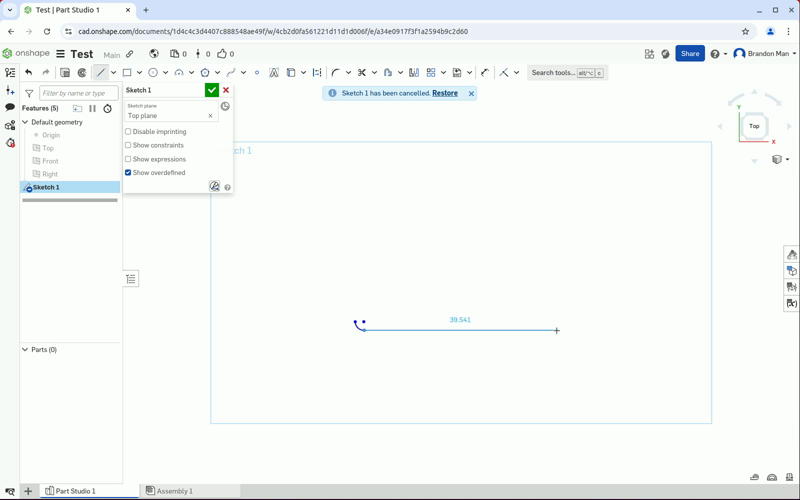
key(esc)
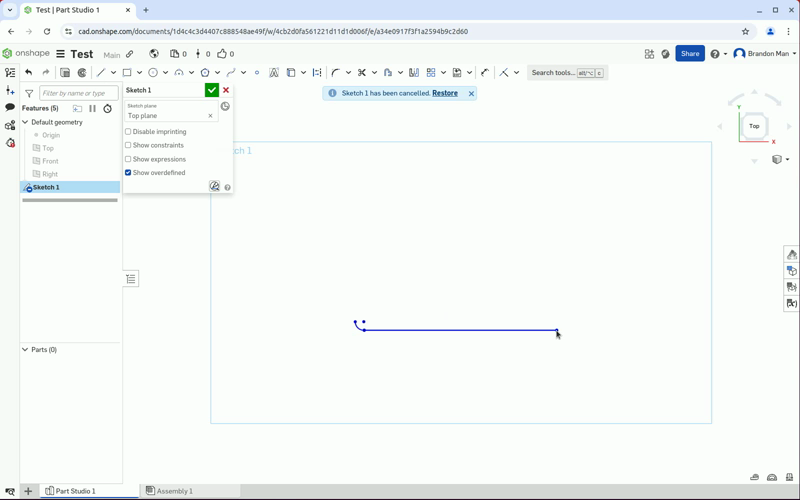
key(a)
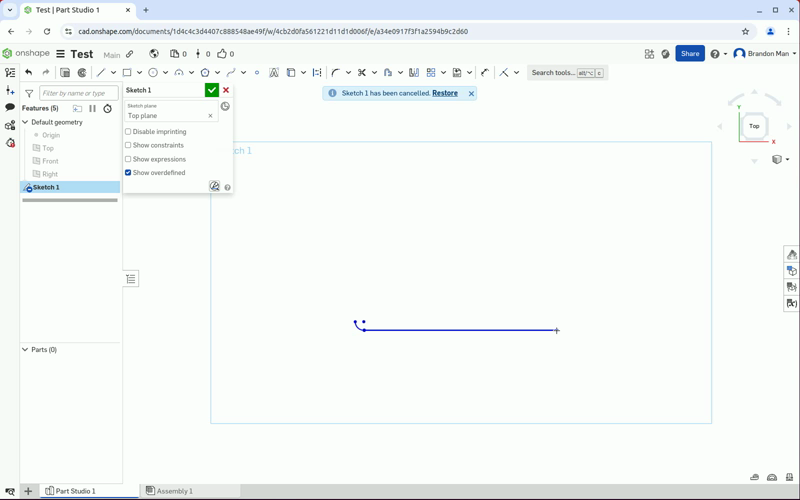
mouse_move(556, 330)
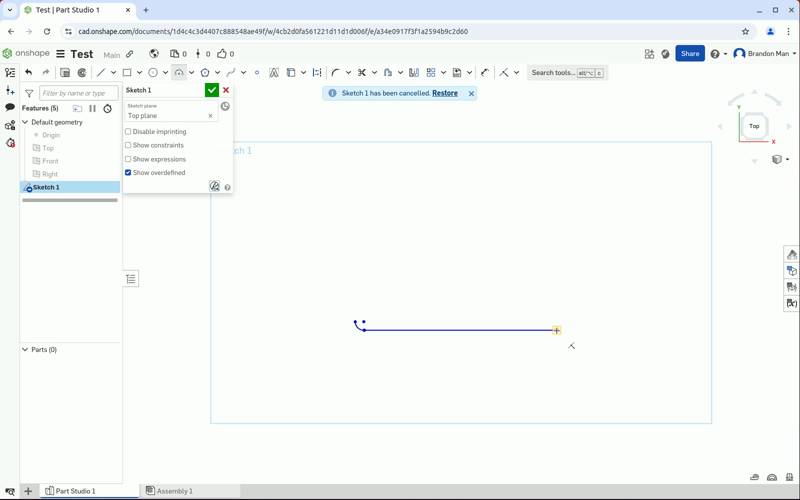
click(556, 330)
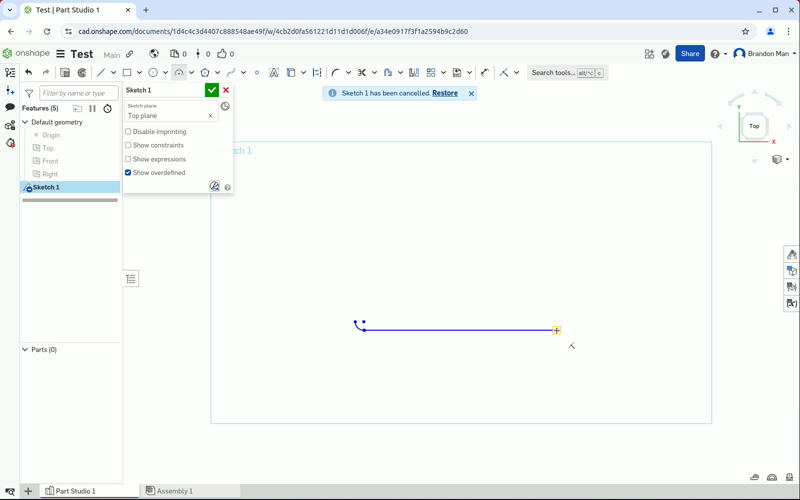
key_down(shift)
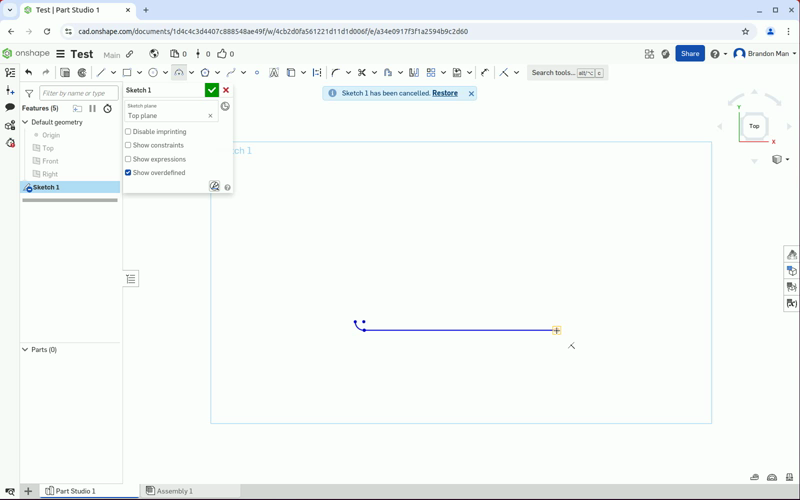
mouse_move(565, 321)
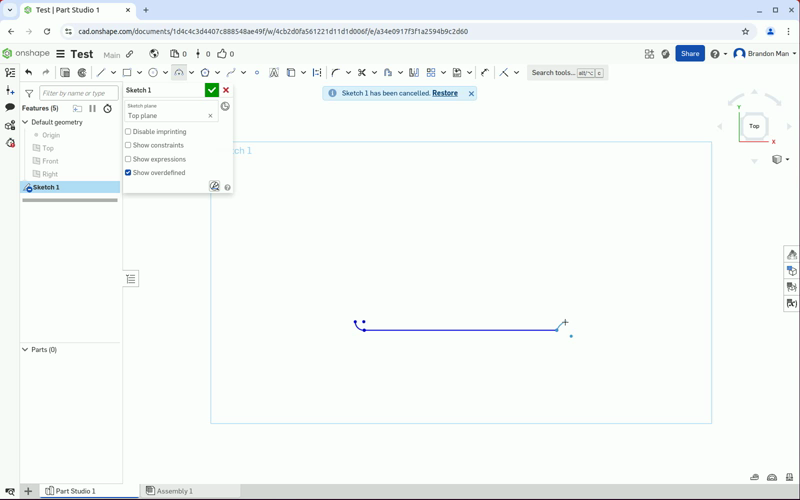
click(565, 321)
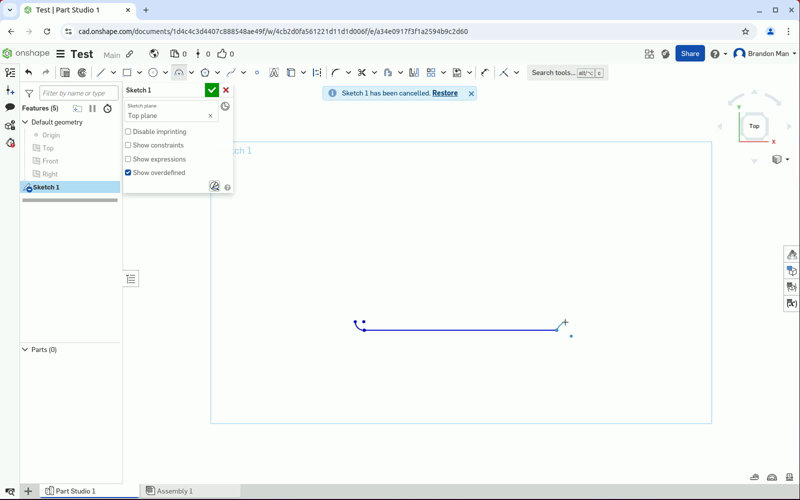
mouse_move(562, 327)
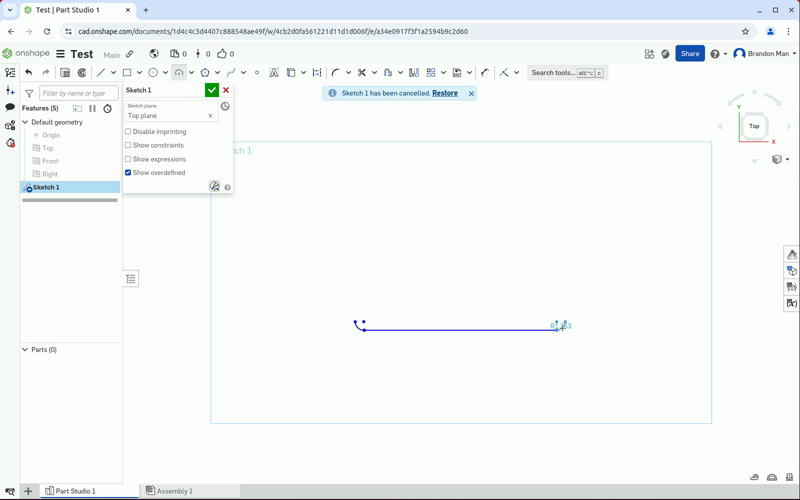
click(562, 327)
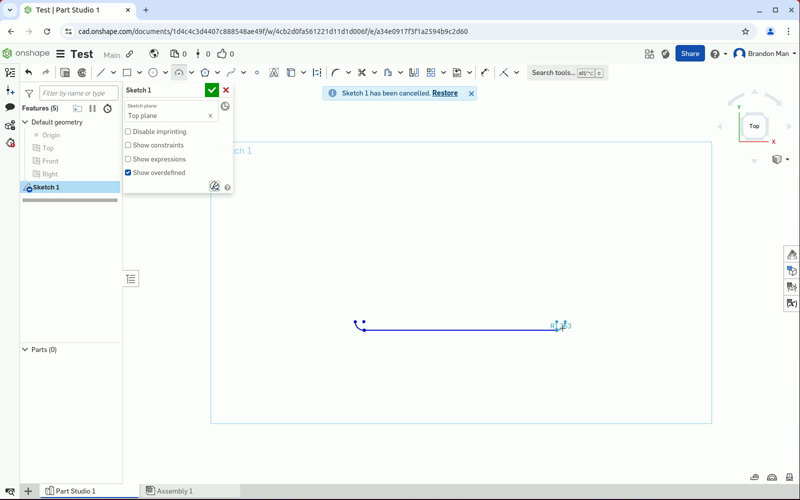
key_up(shift)
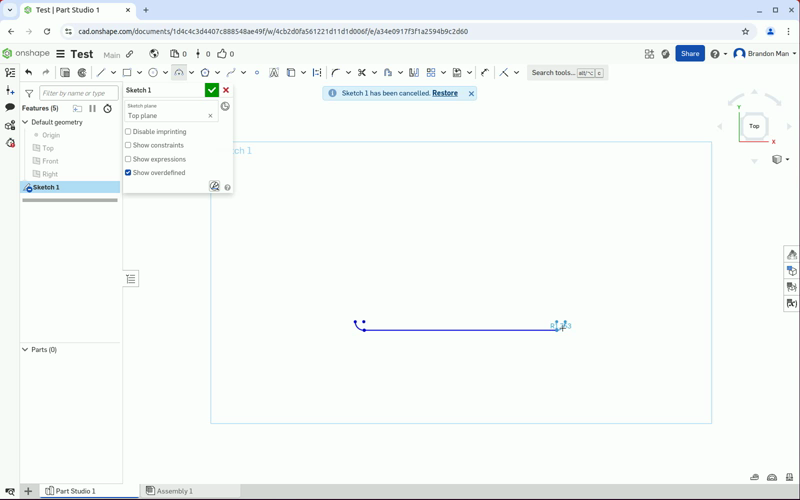
key(esc)
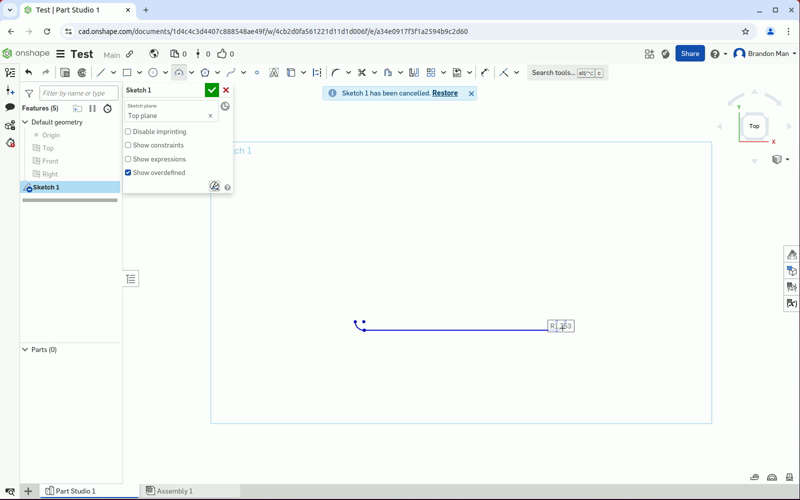
key(l)
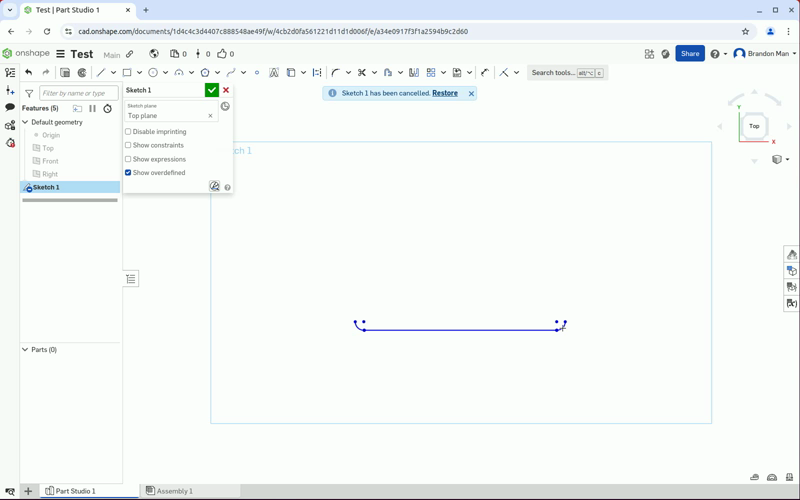
mouse_move(565, 321)
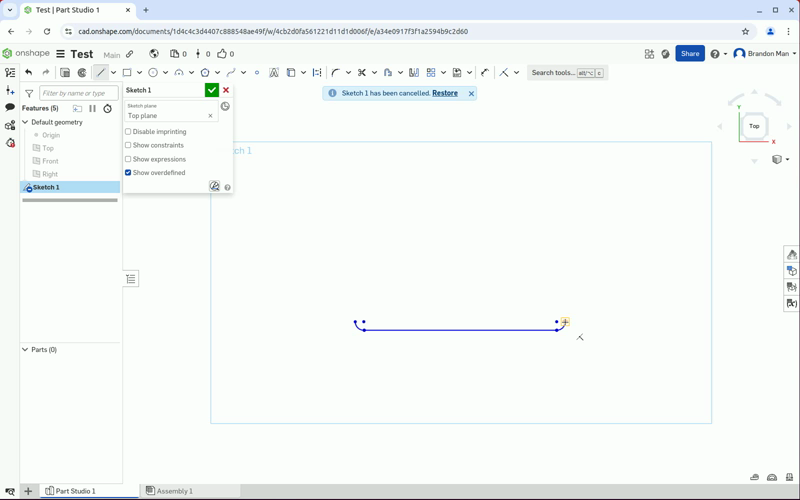
click(565, 321)
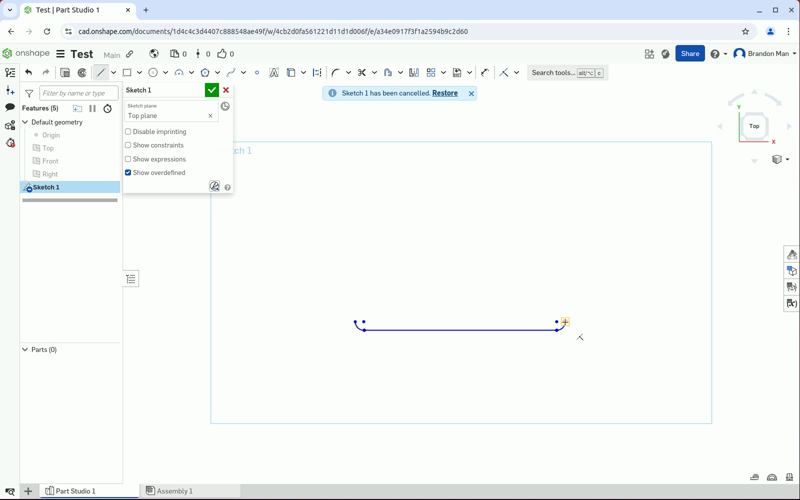
key_down(shift)
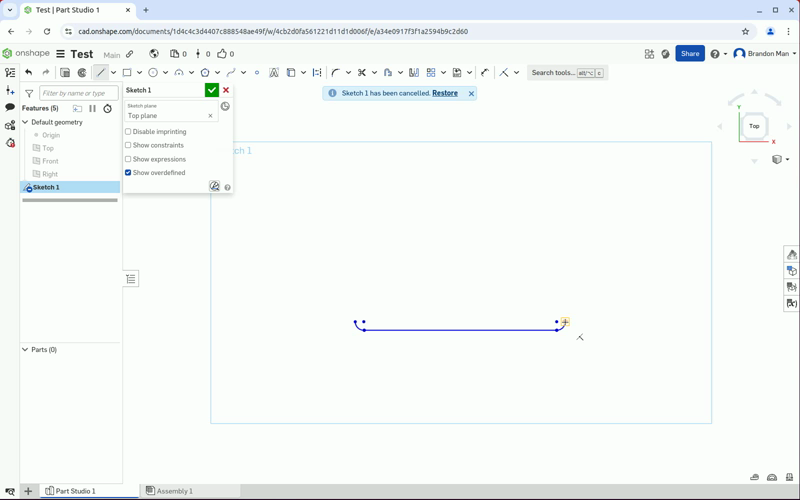
mouse_move(565, 244)
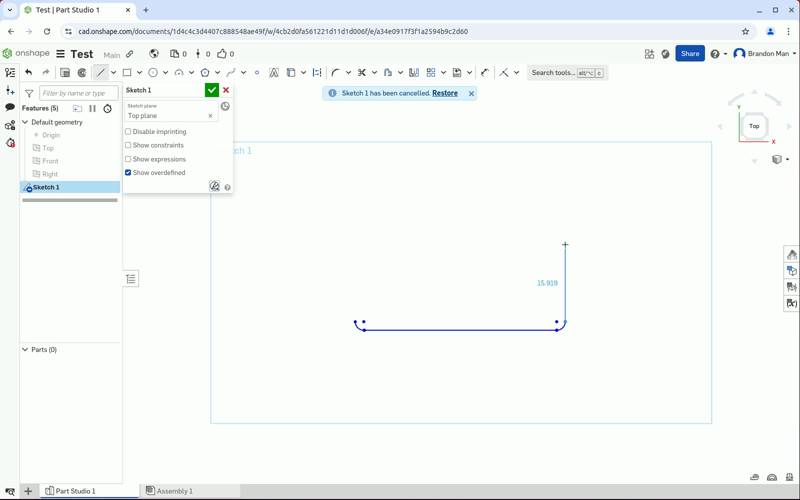
click(565, 244)
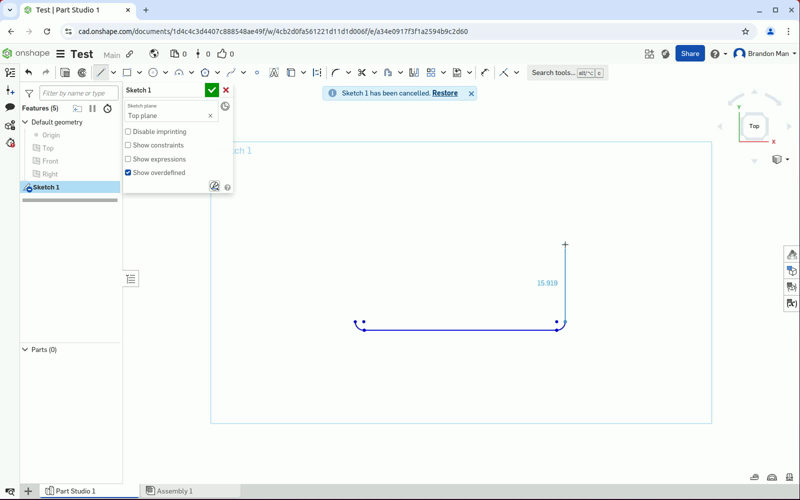
key_up(shift)
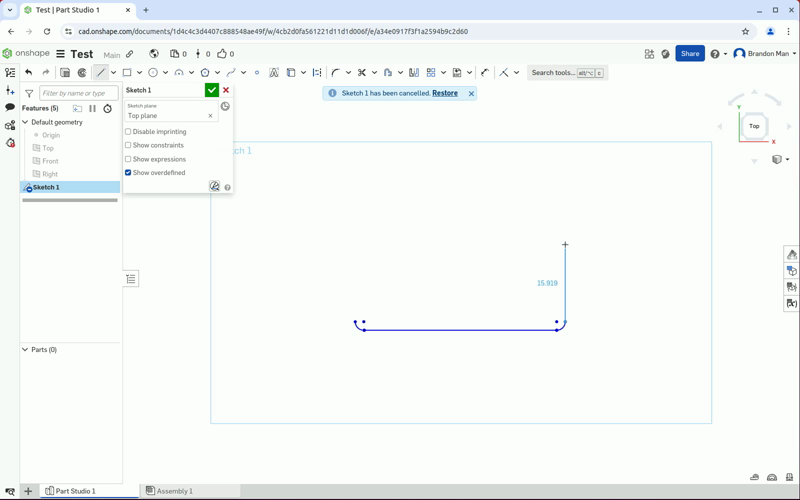
key(esc)
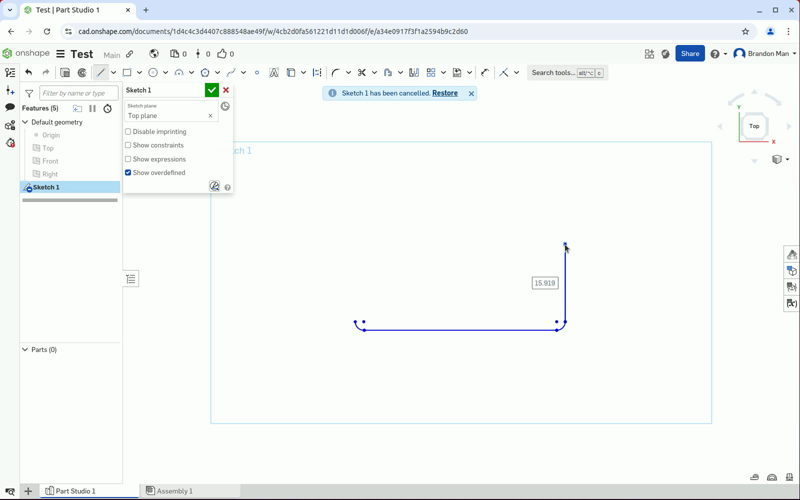
key(a)
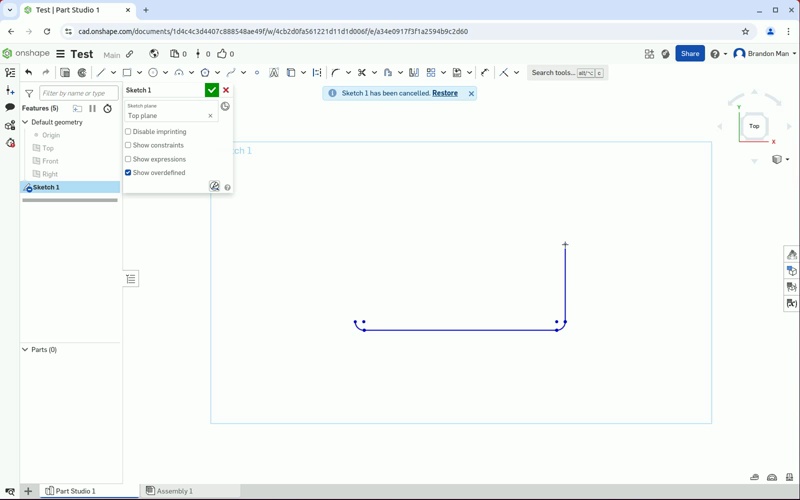
mouse_move(565, 244)
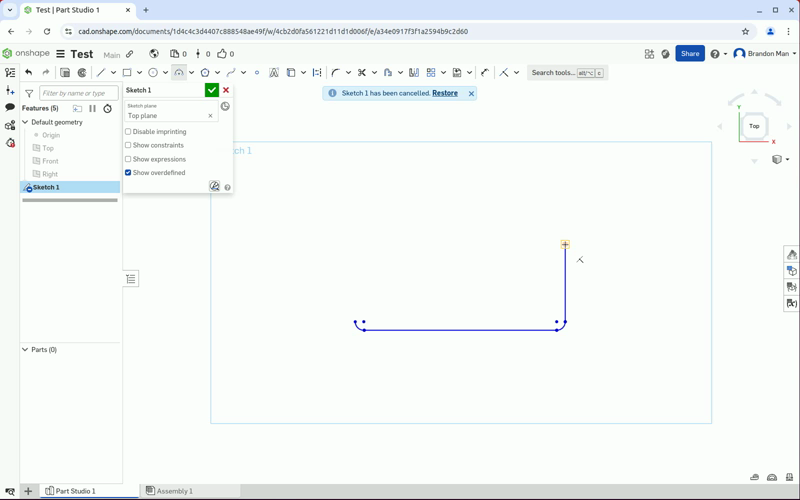
click(565, 244)
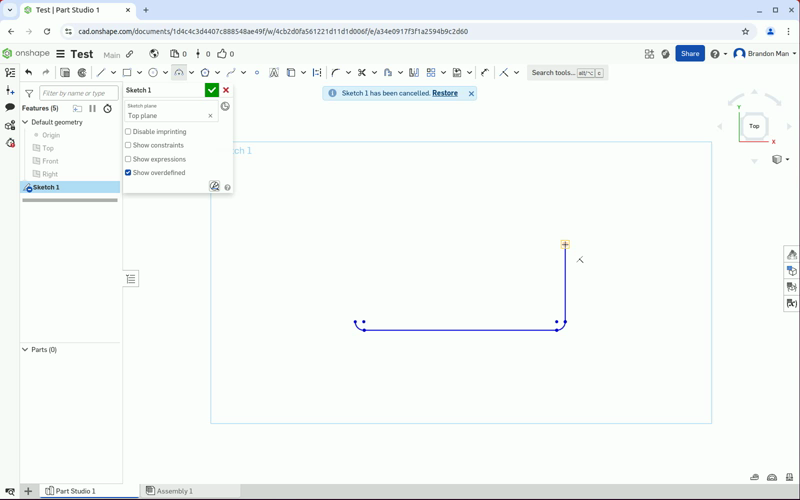
key_down(shift)
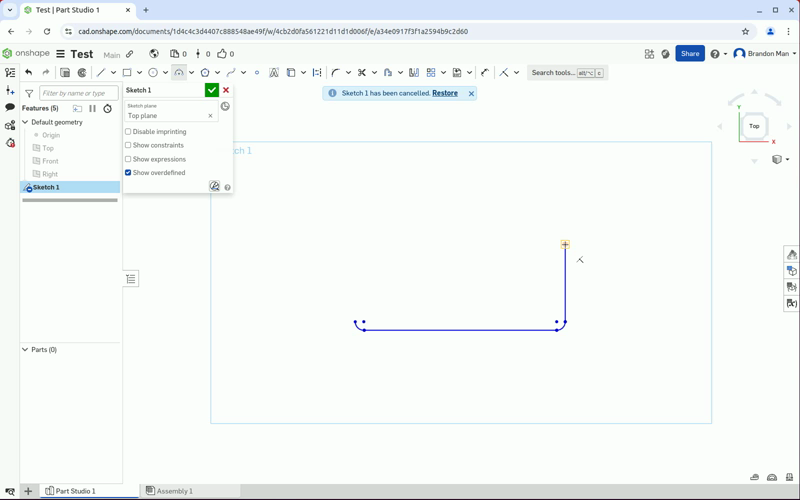
mouse_move(556, 235)
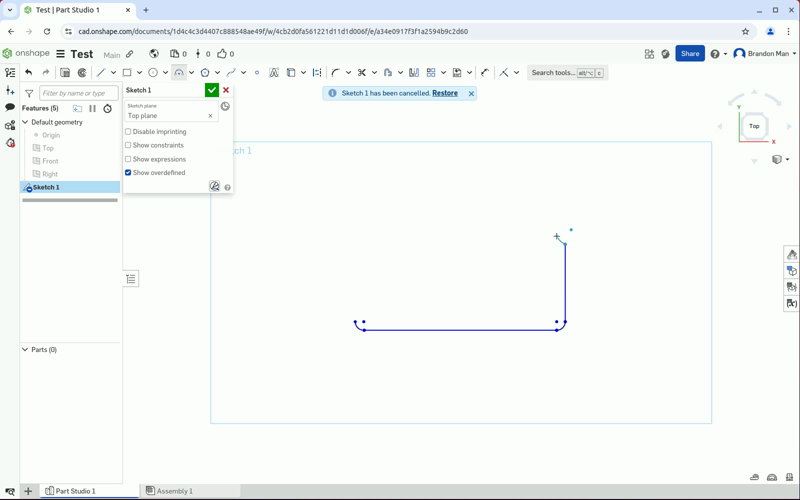
click(556, 235)
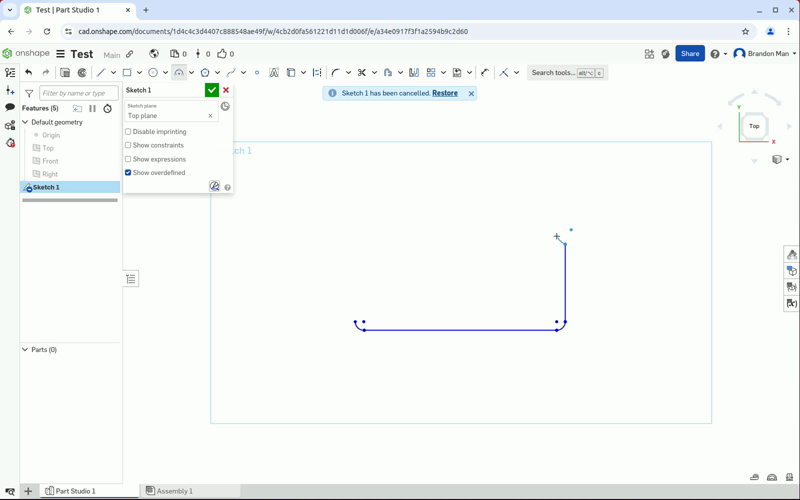
mouse_move(562, 237)
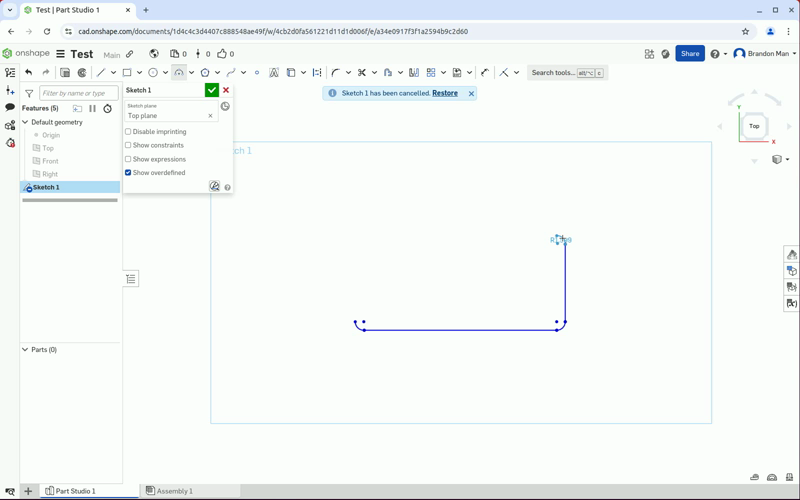
click(562, 237)
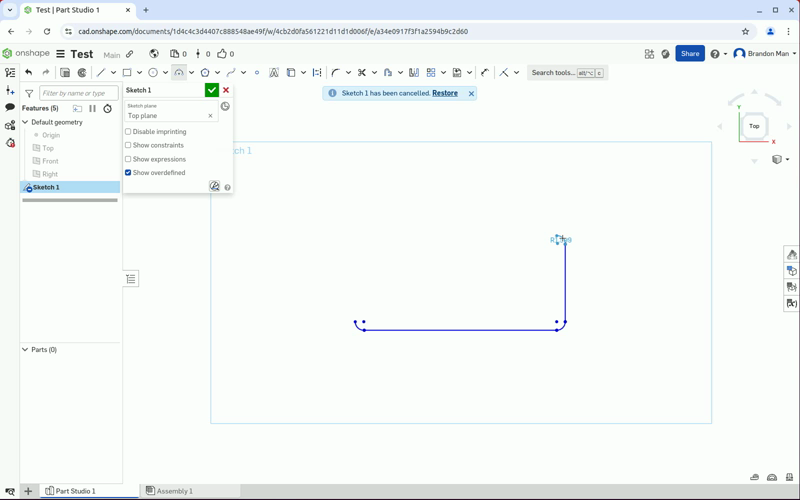
key_up(shift)
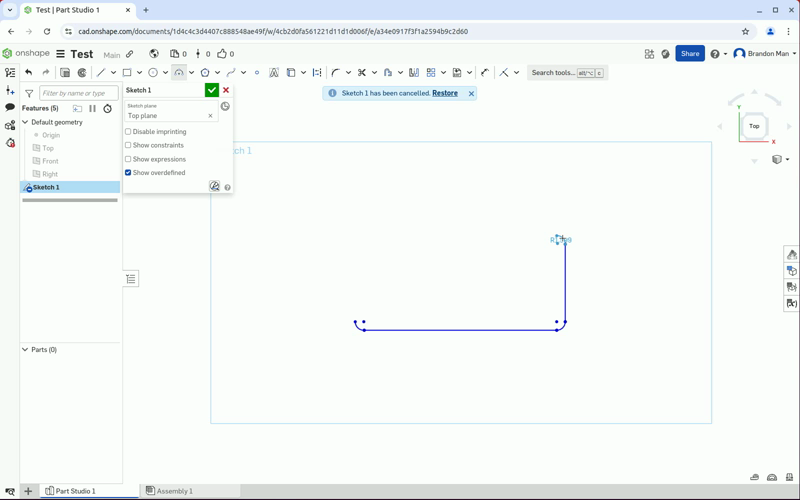
key(esc)
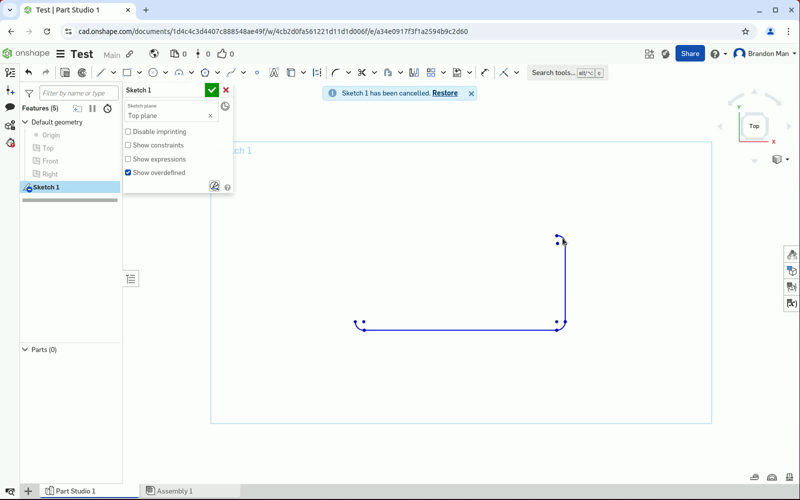
key(l)
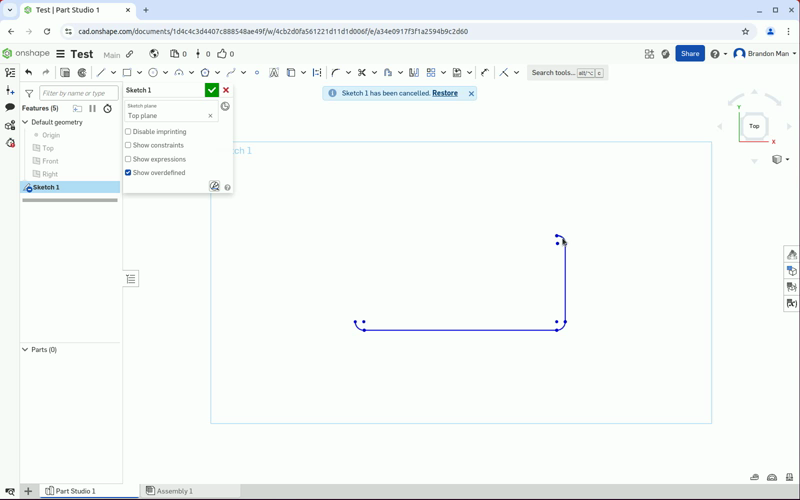
mouse_move(556, 235)
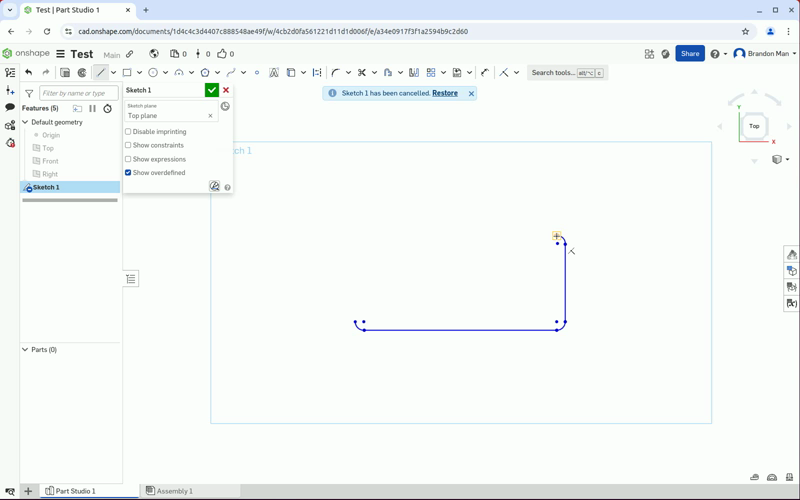
click(556, 235)
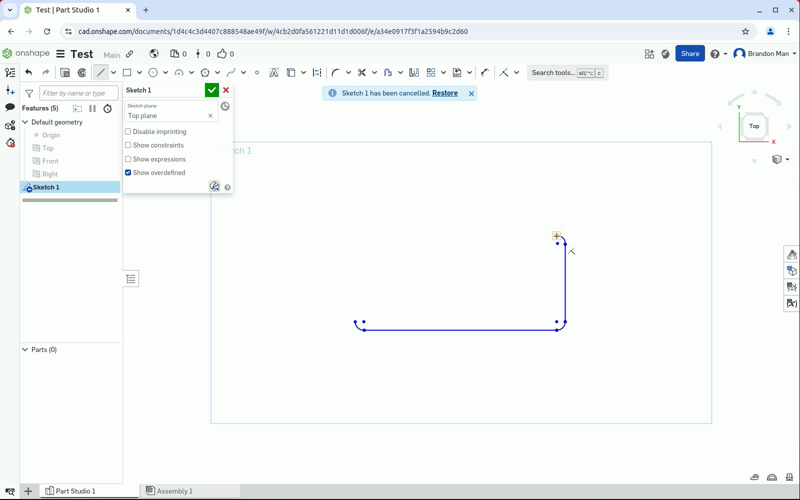
key_down(shift)
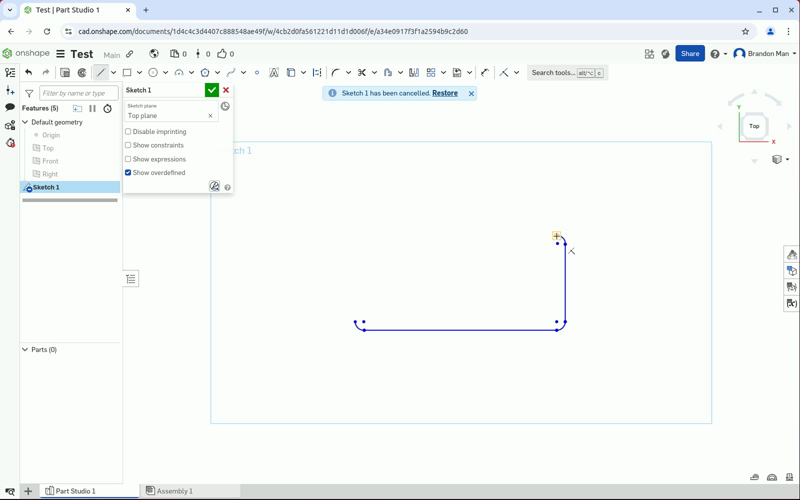
mouse_move(364, 235)
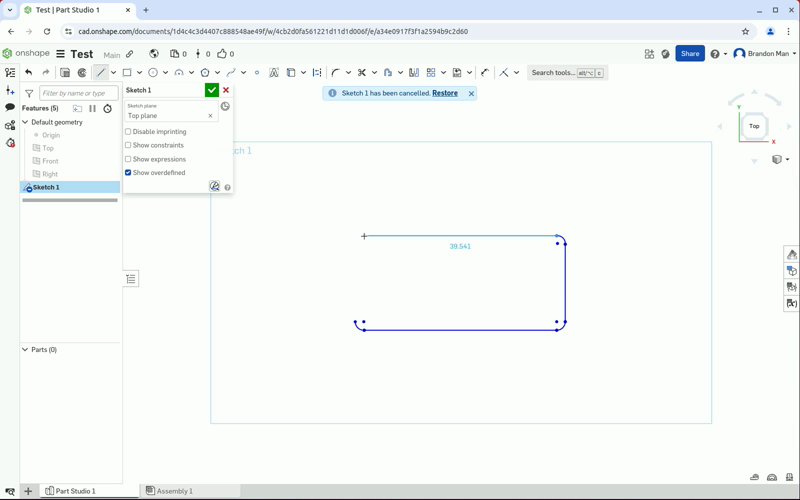
click(364, 235)
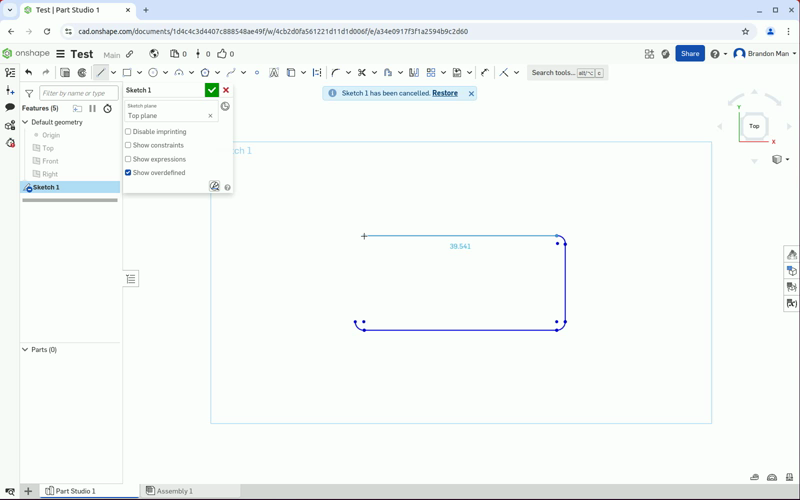
key_up(shift)
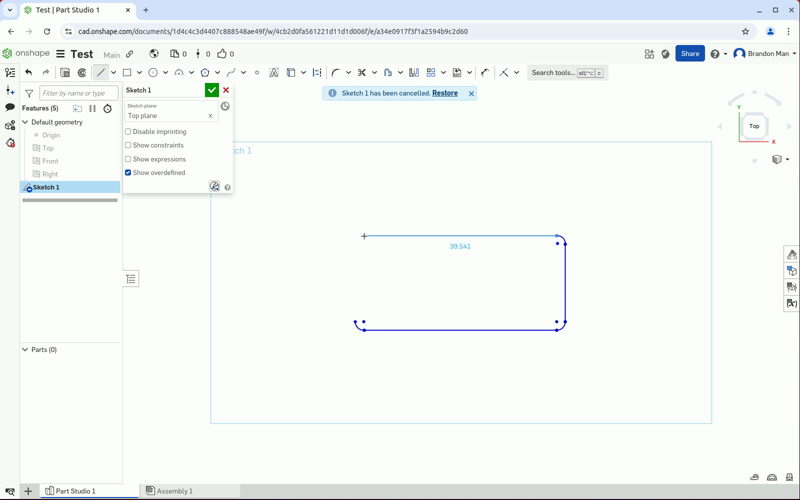
key(esc)
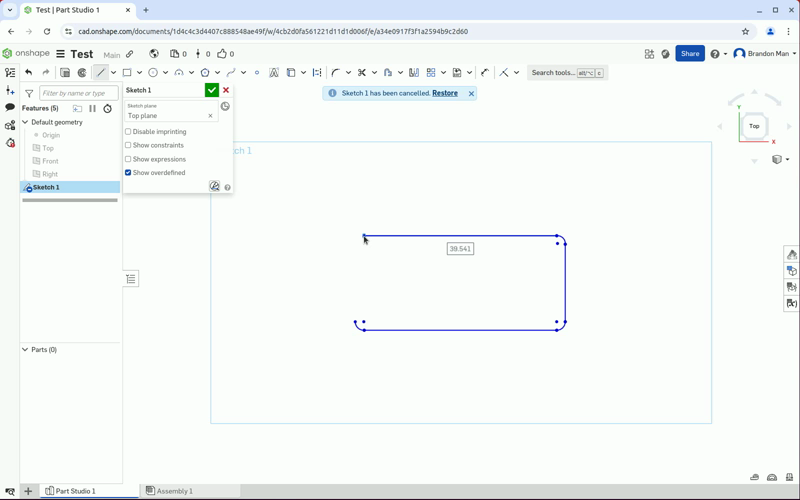
key(a)
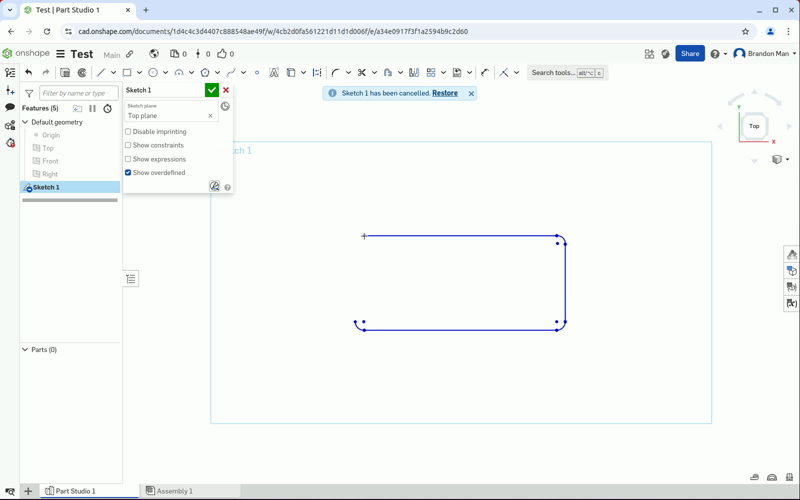
mouse_move(364, 235)
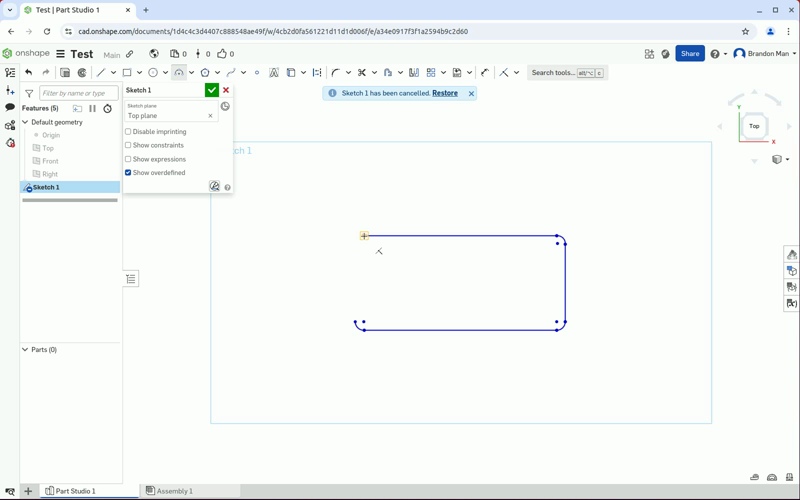
click(364, 235)
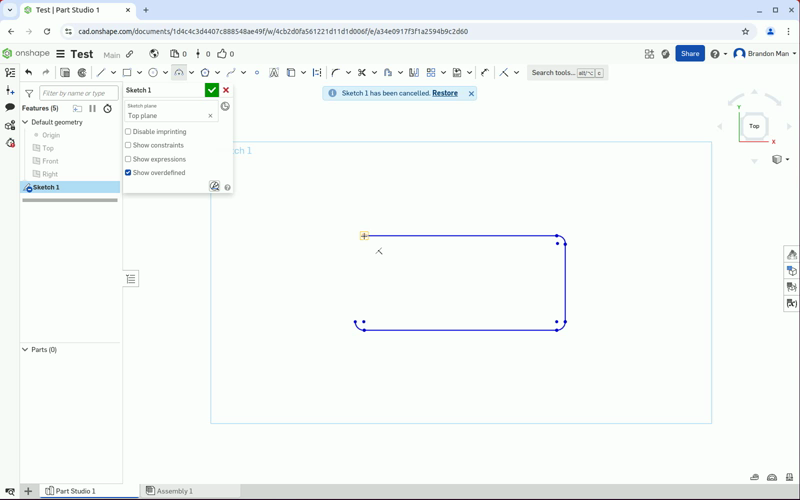
key_down(shift)
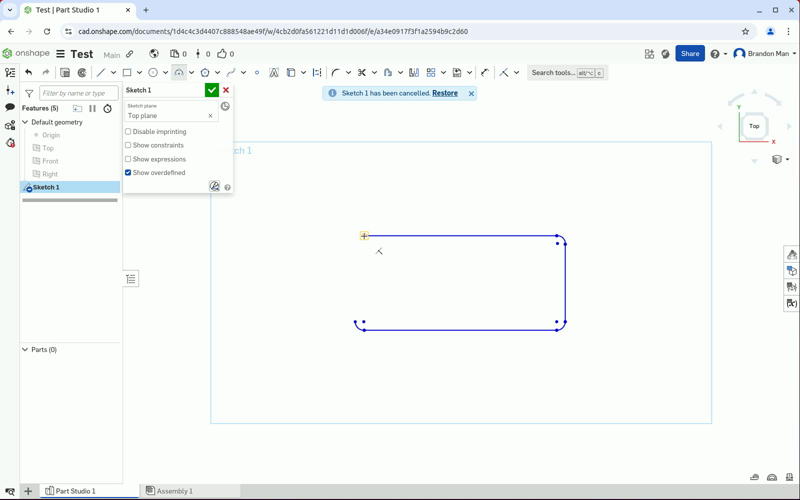
mouse_move(355, 244)
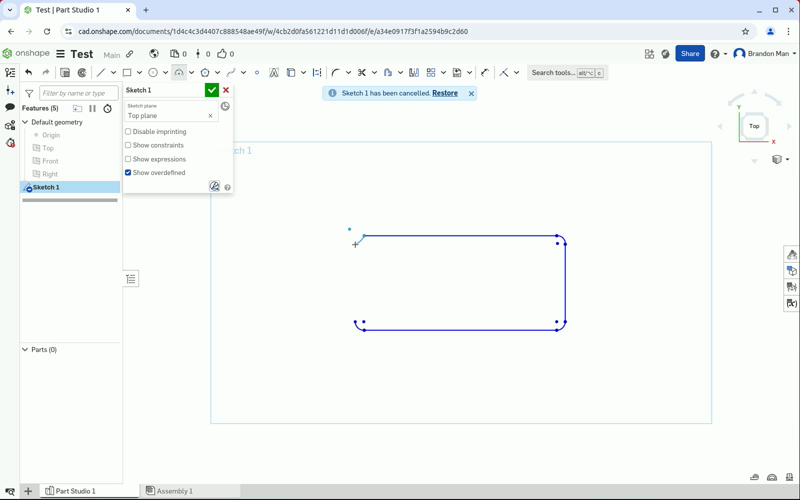
click(355, 244)
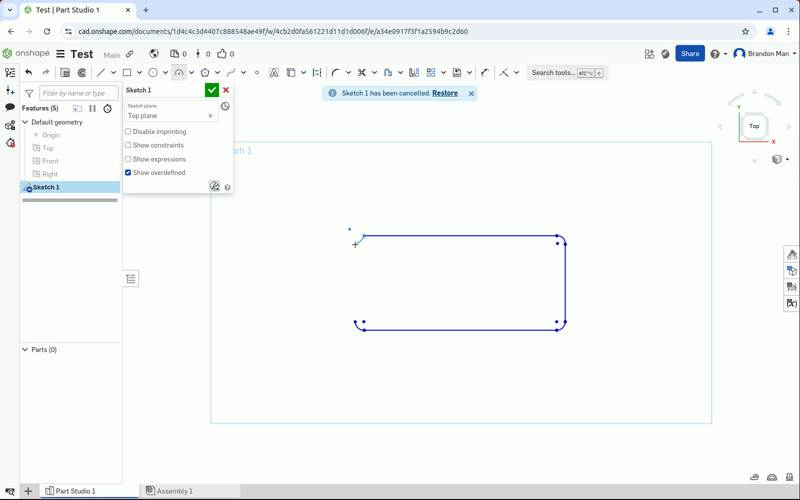
mouse_move(357, 237)
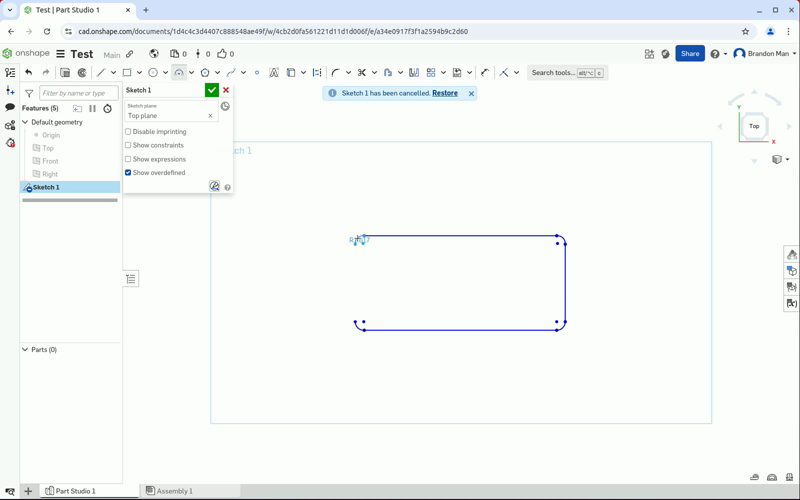
click(357, 237)
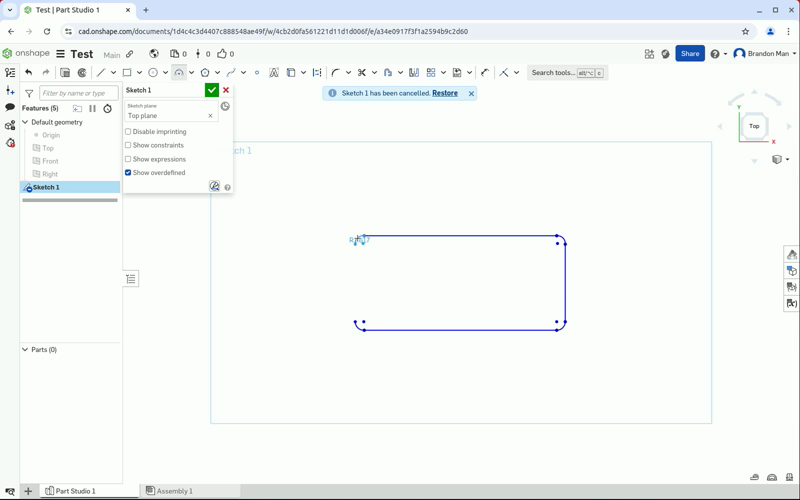
key_up(shift)
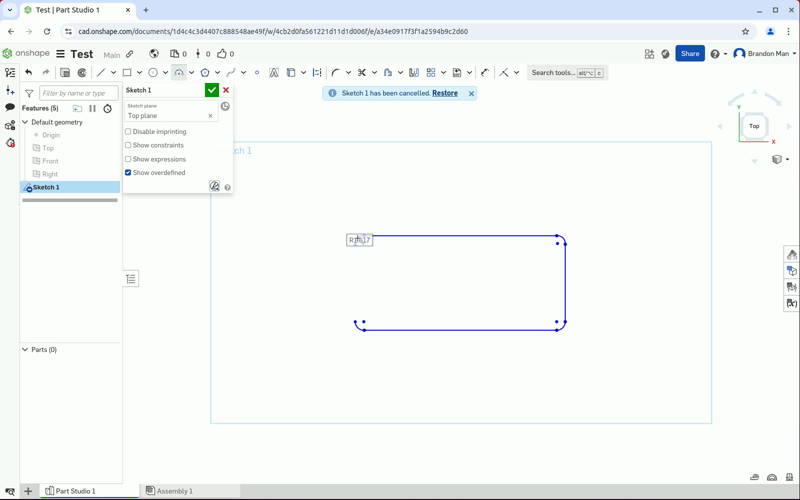
key(esc)
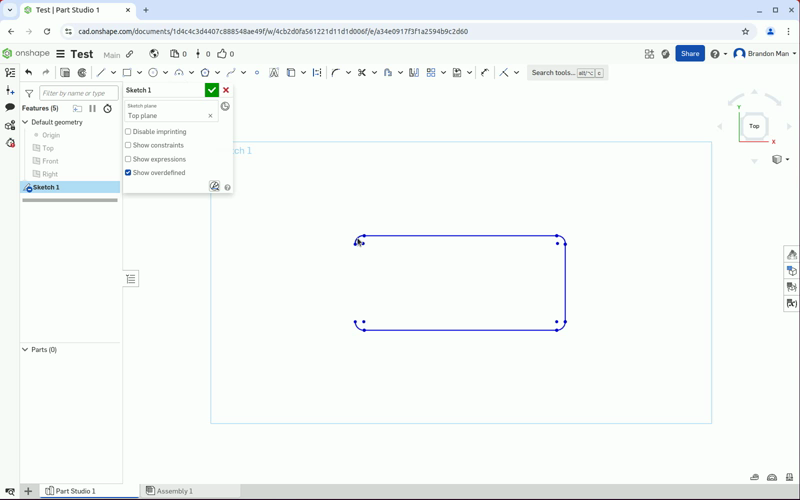
key(l)
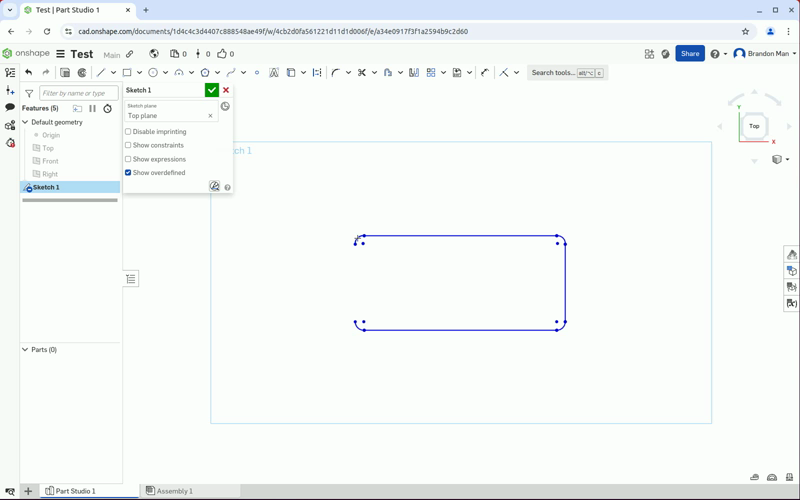
mouse_move(355, 244)
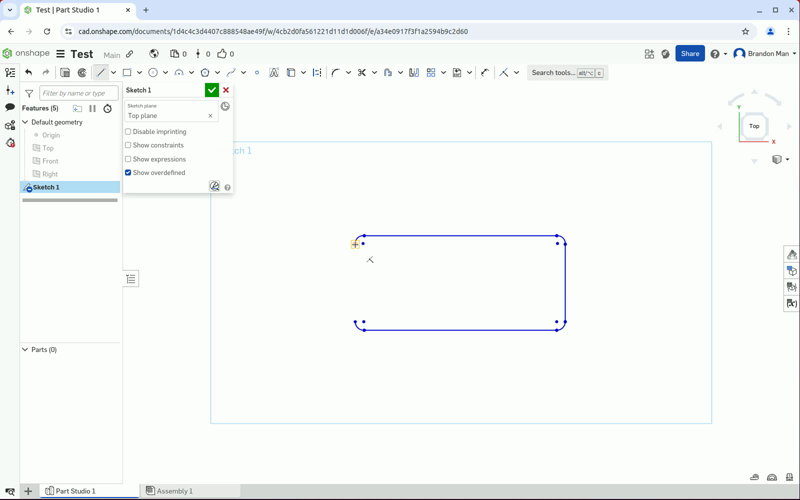
click(355, 244)
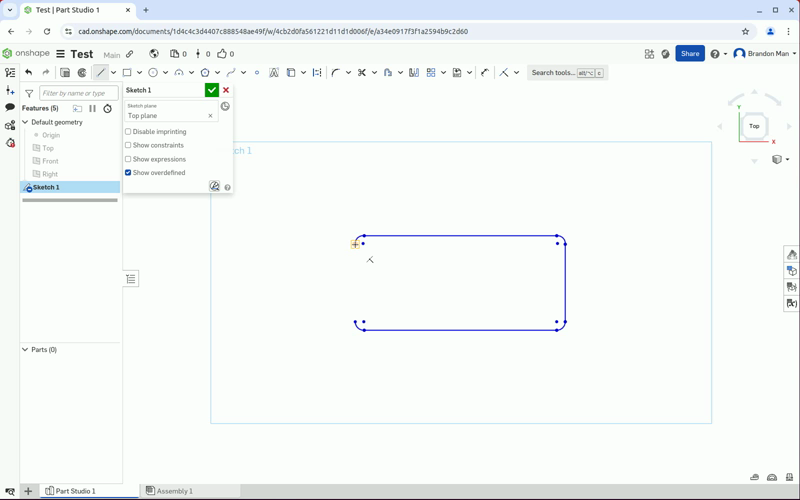
key_down(shift)
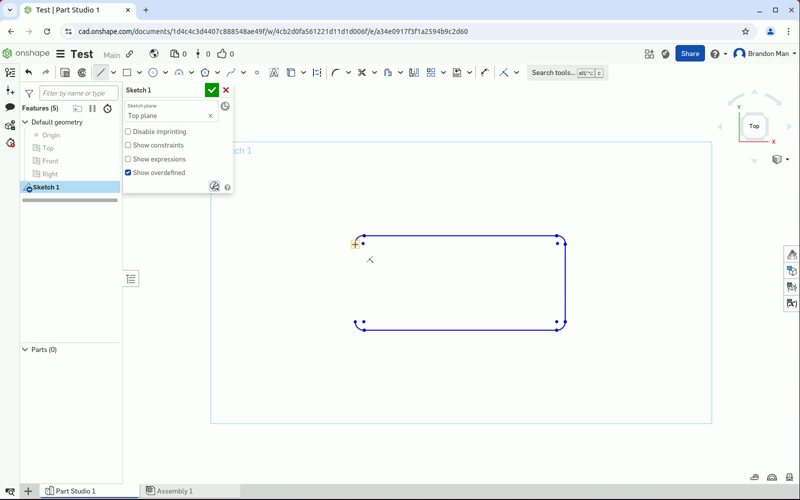
mouse_move(355, 321)
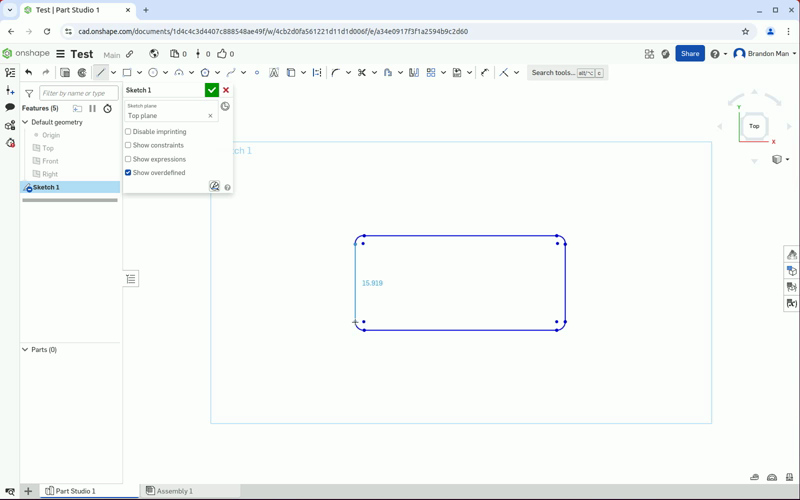
key_up(shift)
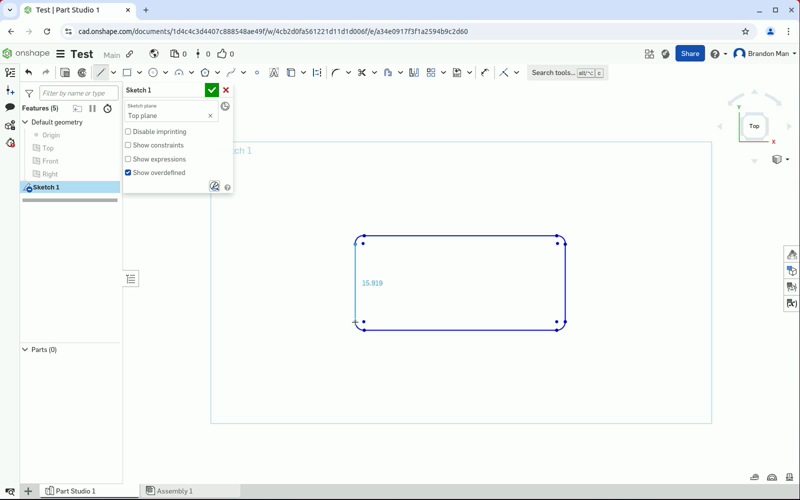
click(355, 321)
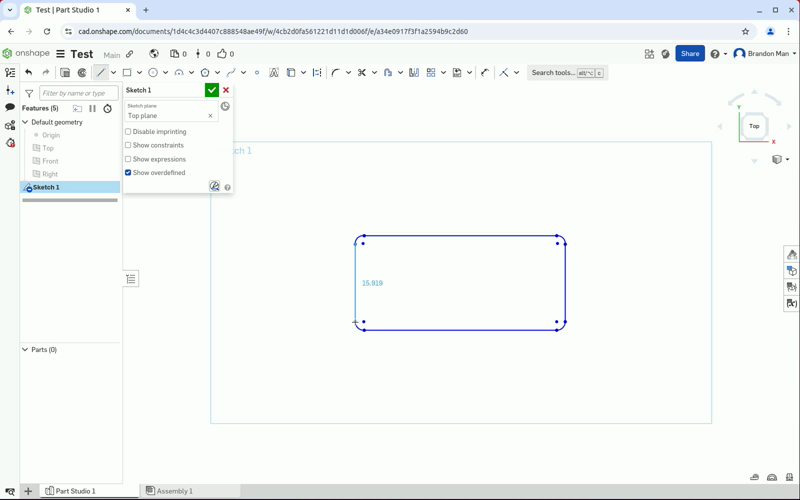
key(esc)
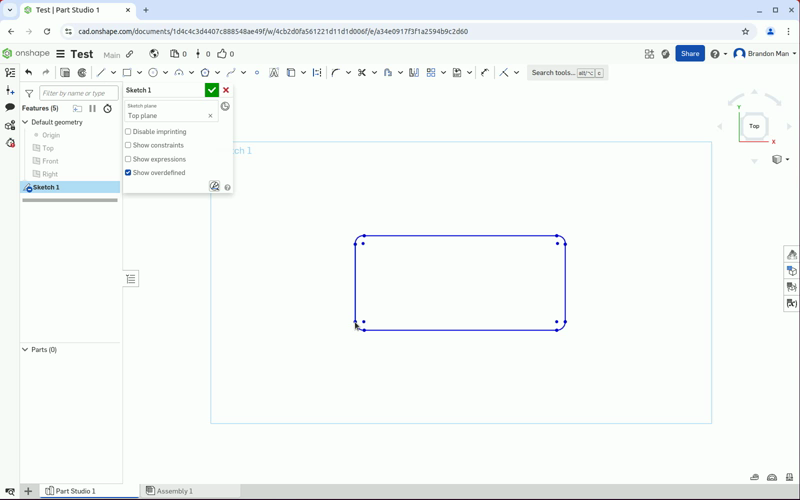
key(c)
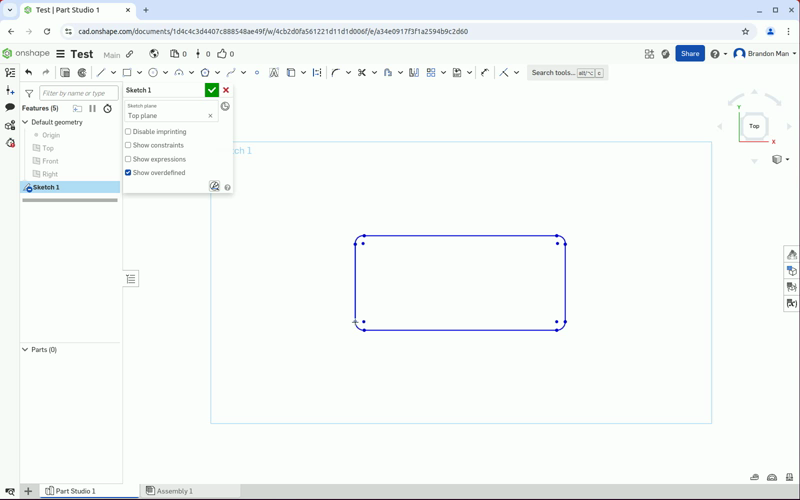
key_down(shift)
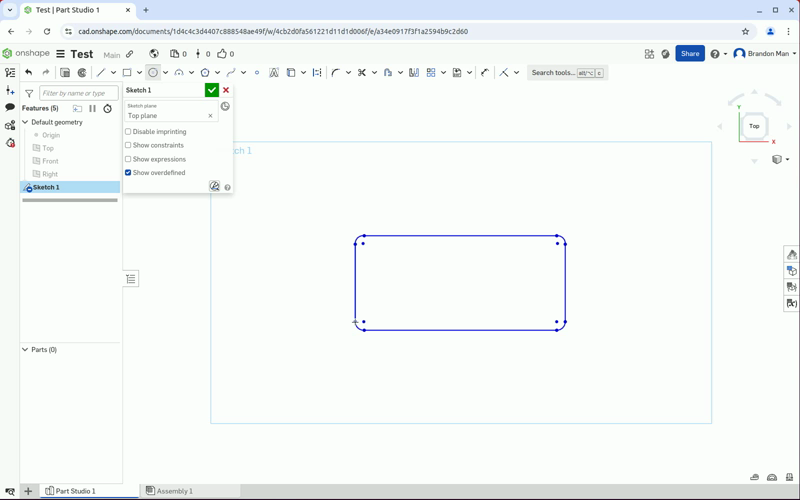
mouse_move(366, 319)
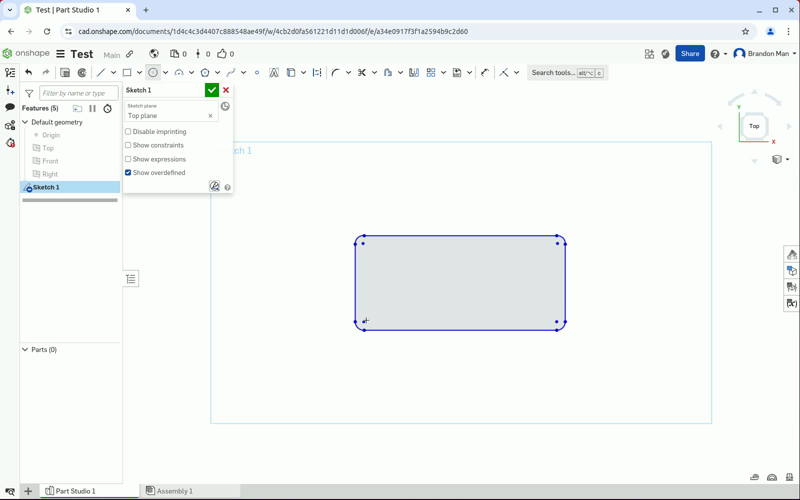
scroll(6)
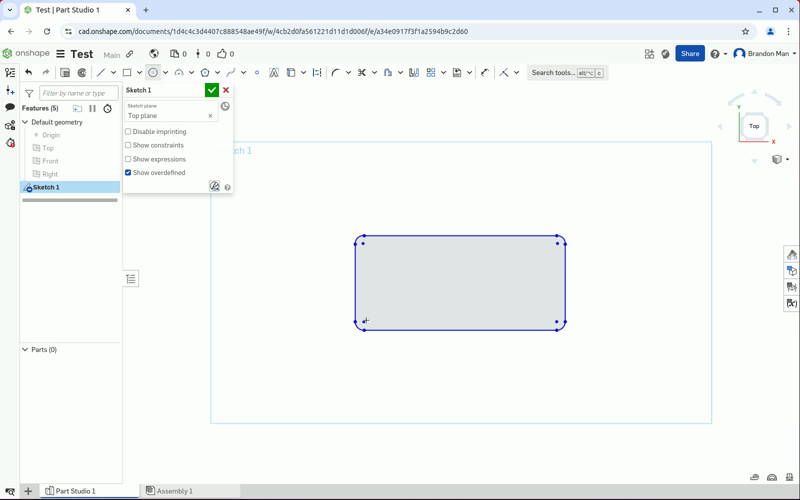
scroll(6)
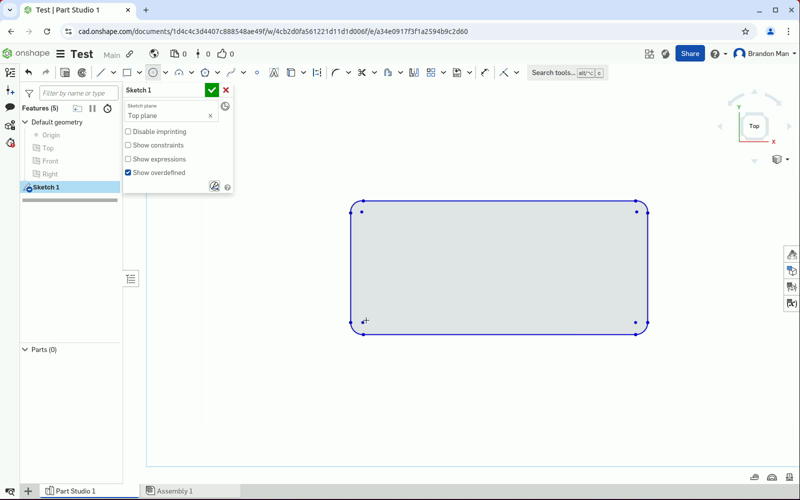
scroll(6)
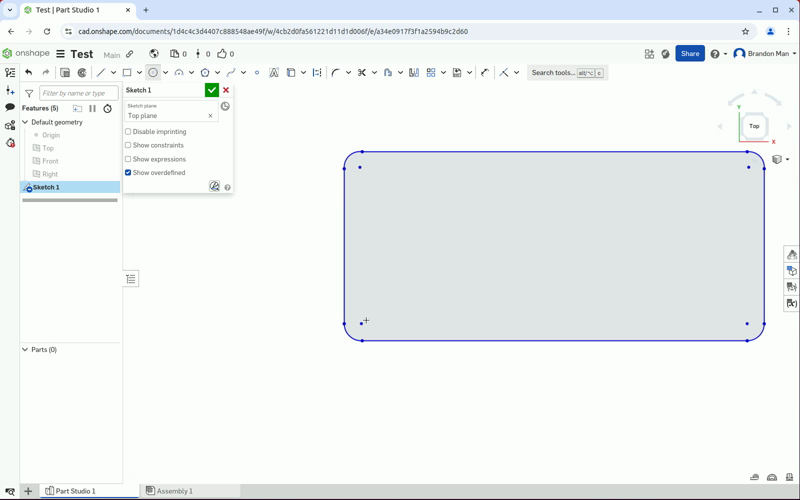
scroll(6)
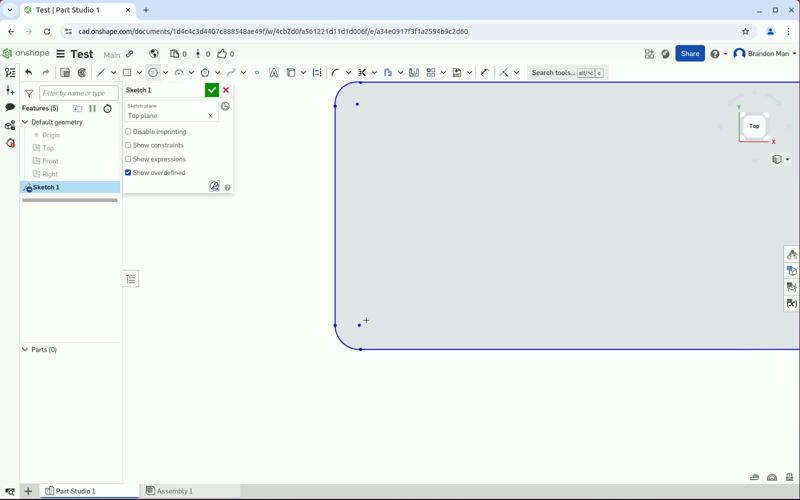
scroll(6)
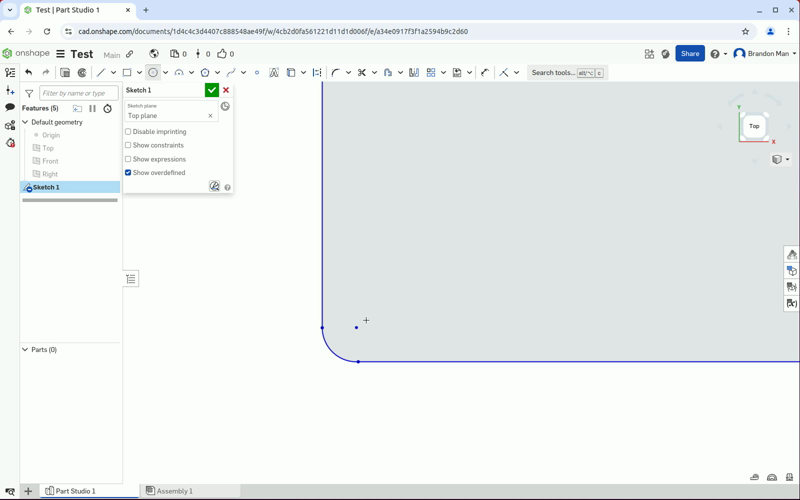
scroll(6)
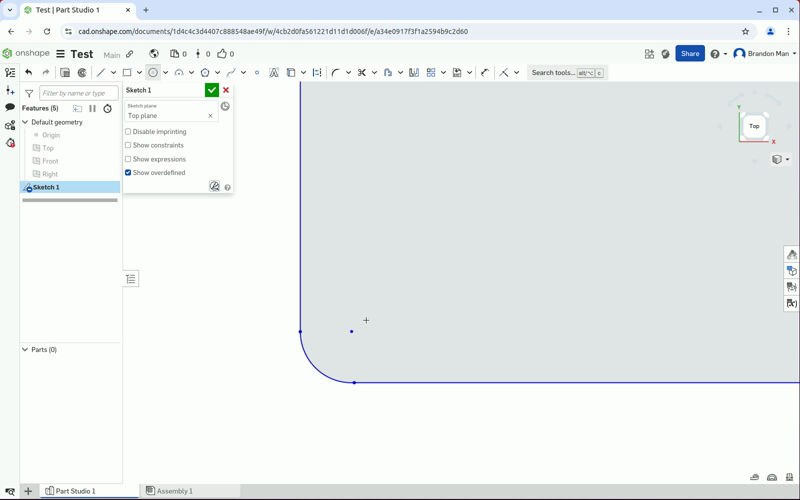
scroll(6)
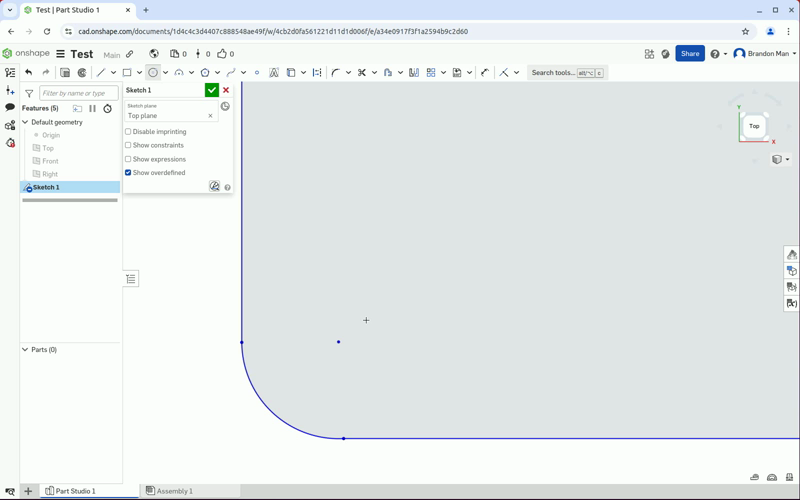
click(366, 319)
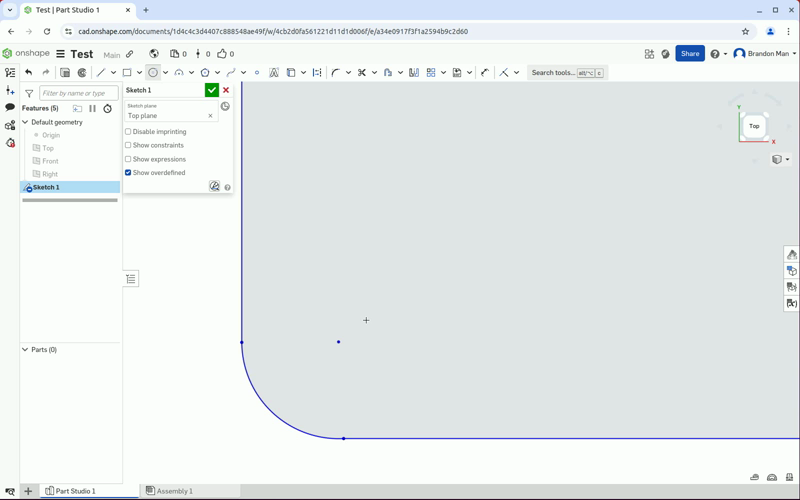
scroll(-6)
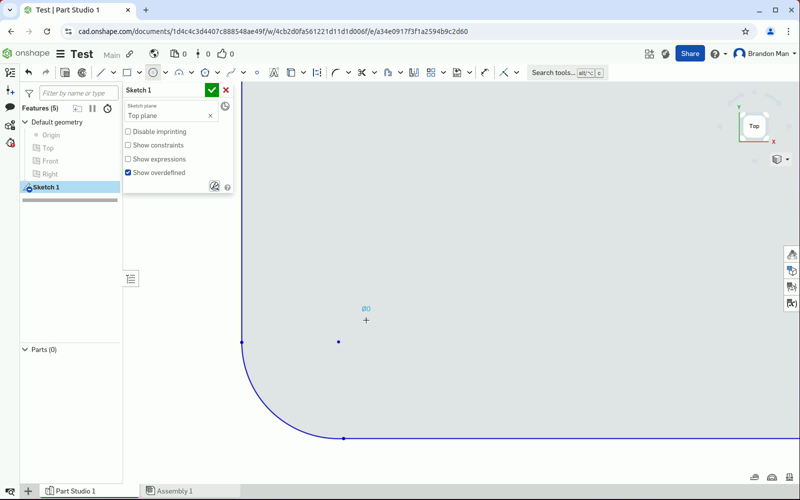
scroll(-6)
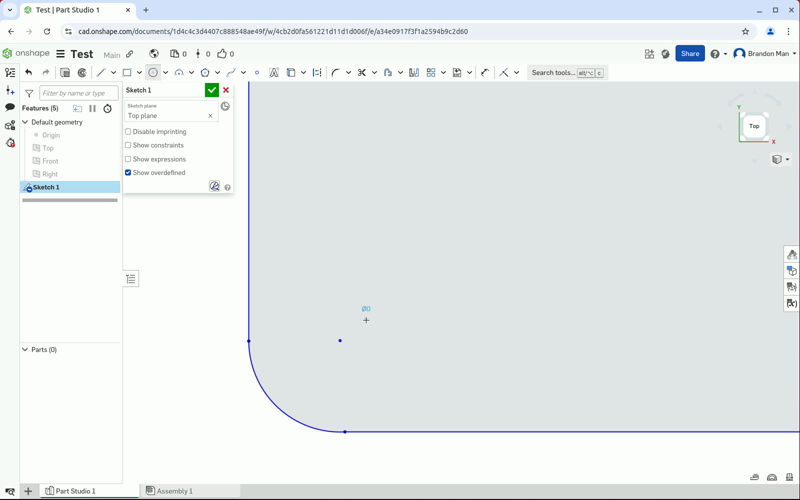
scroll(-6)
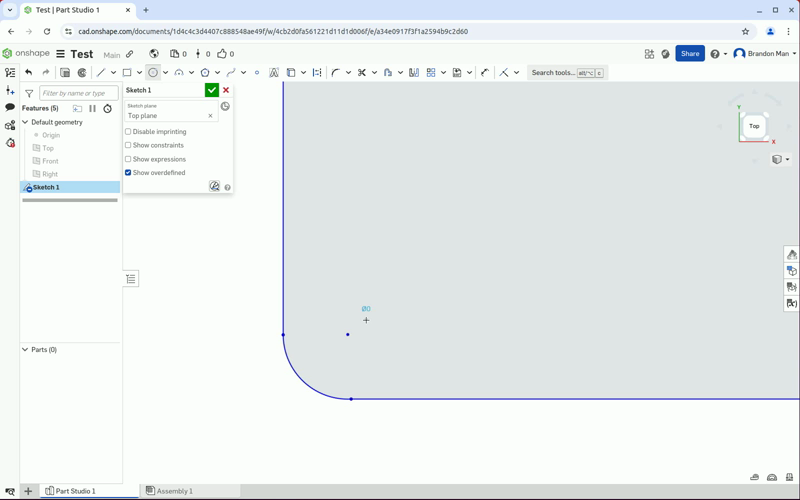
scroll(-6)
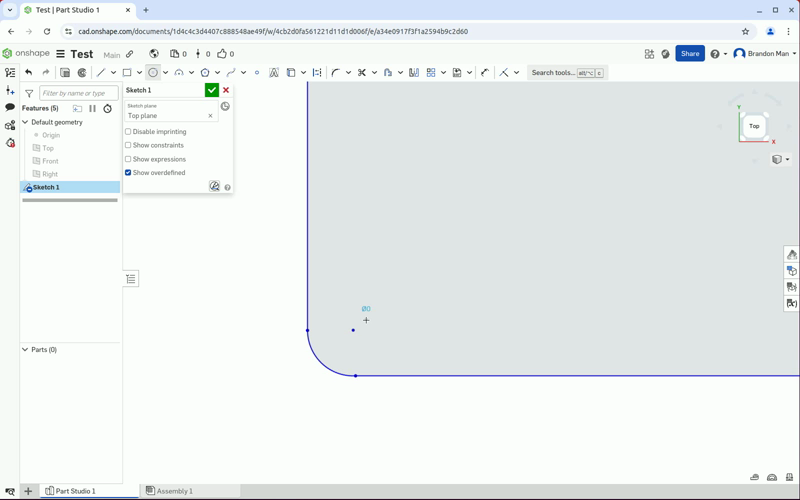
scroll(-6)
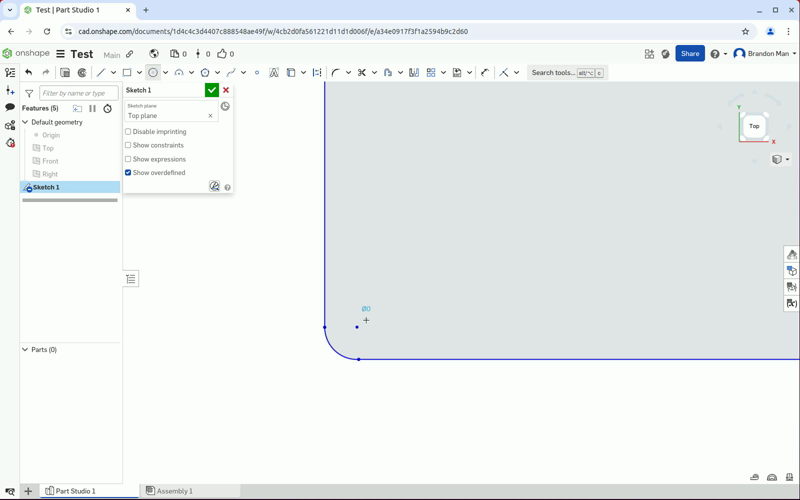
scroll(-6)
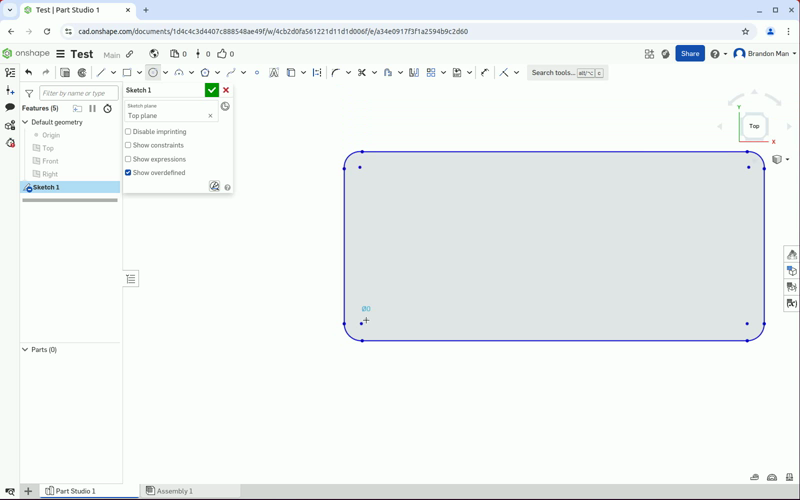
scroll(-6)
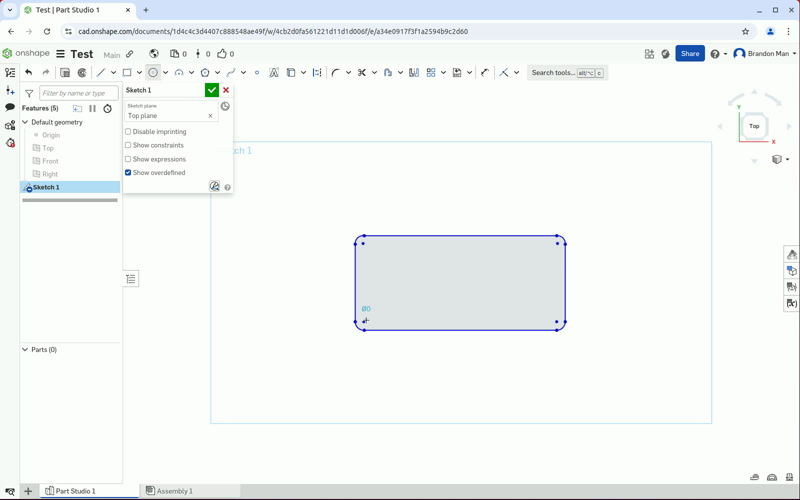
key_up(shift)
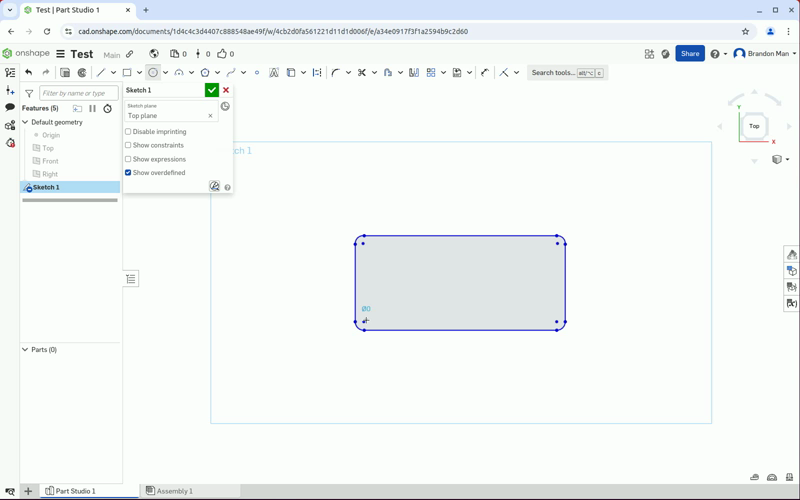
mouse_move(370, 319)
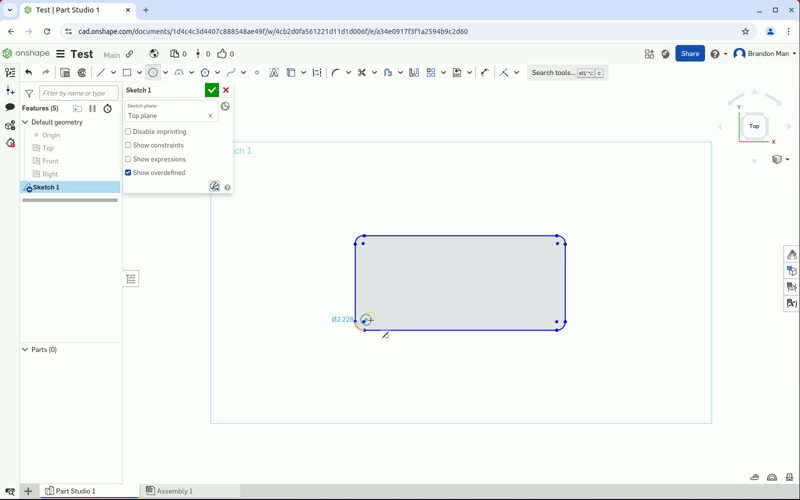
click(370, 319)
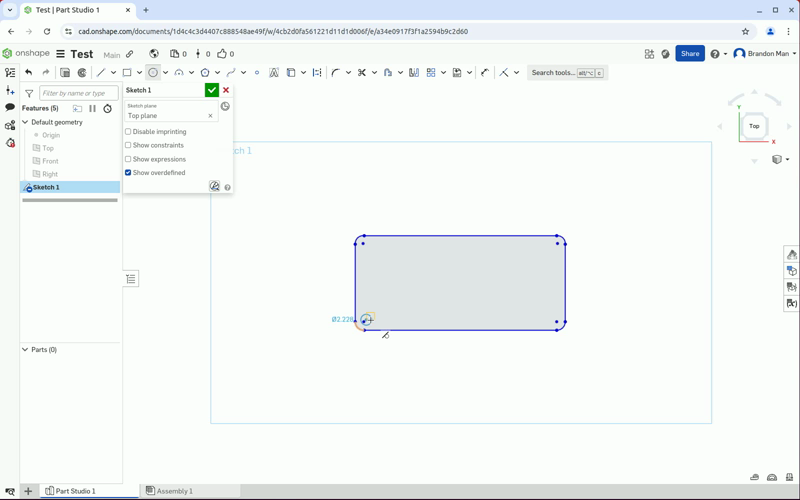
key(esc)
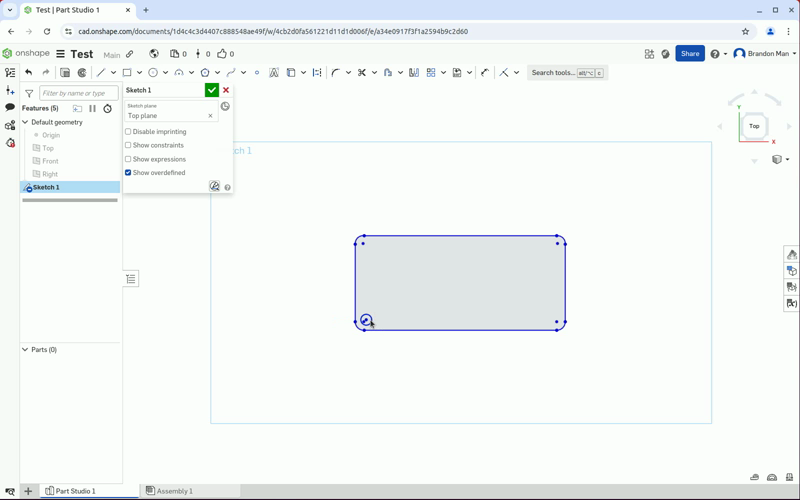
key(c)
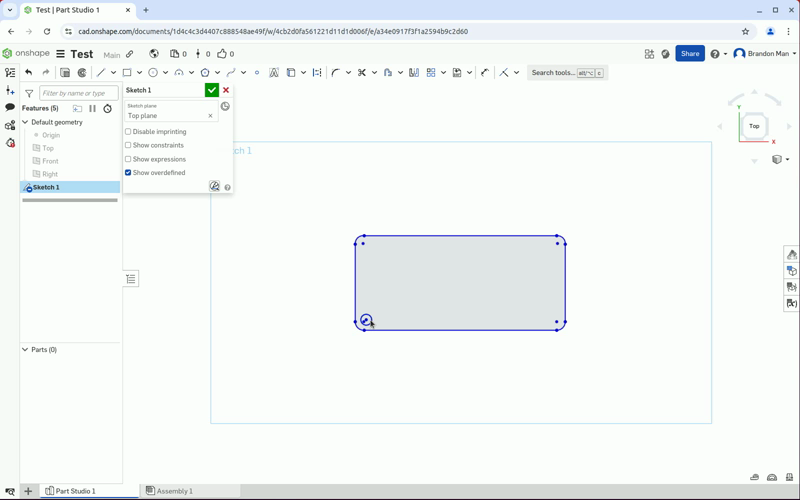
key_down(shift)
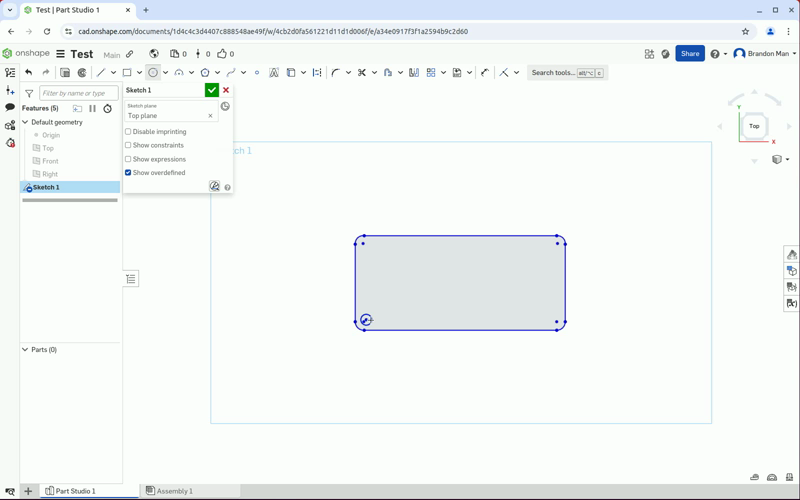
mouse_move(366, 246)
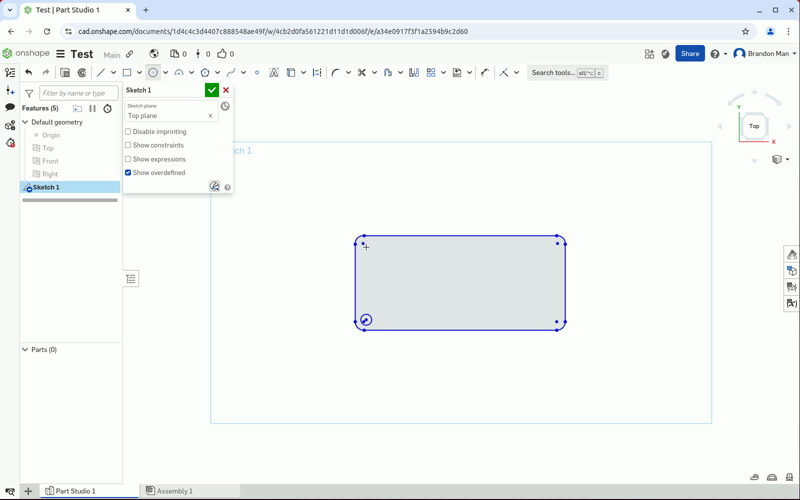
scroll(6)
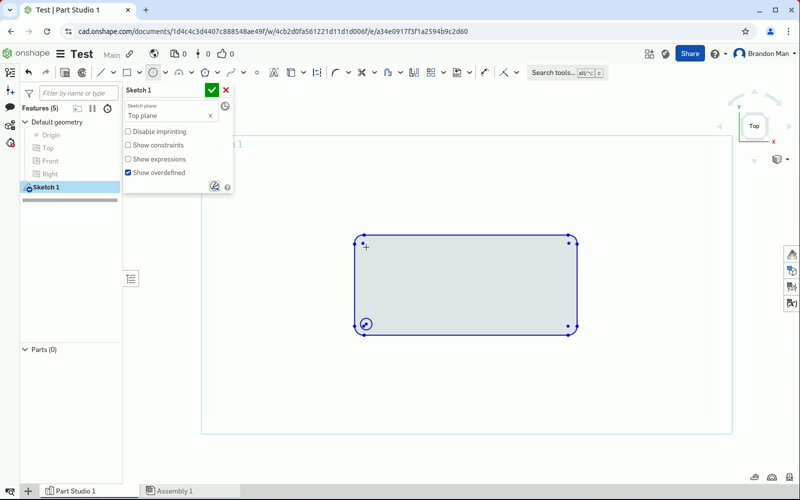
scroll(6)
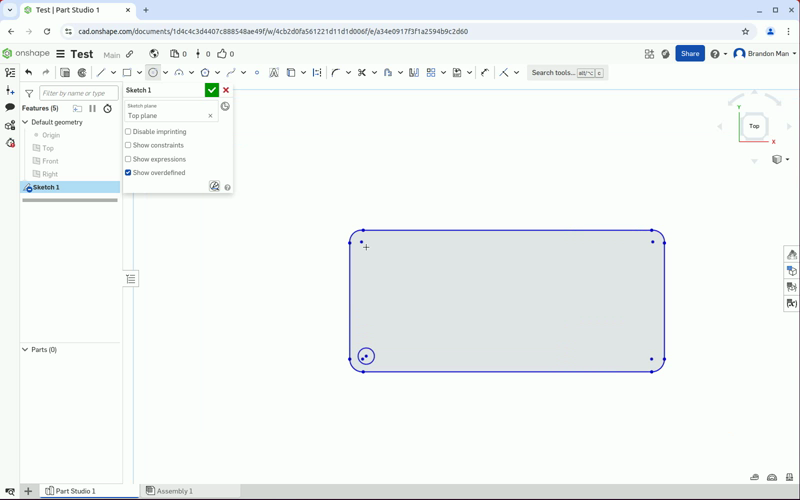
scroll(6)
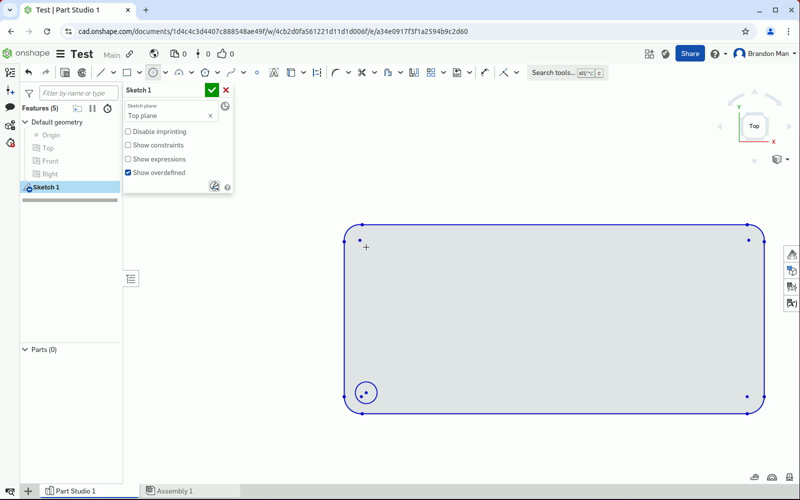
scroll(6)
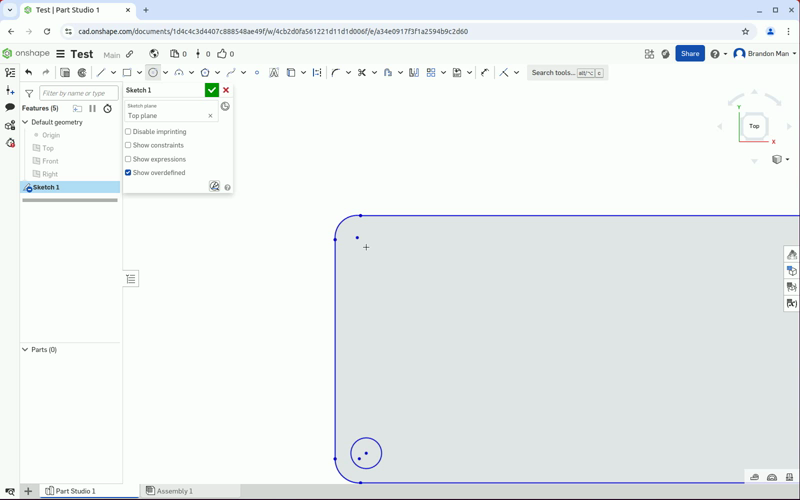
scroll(6)
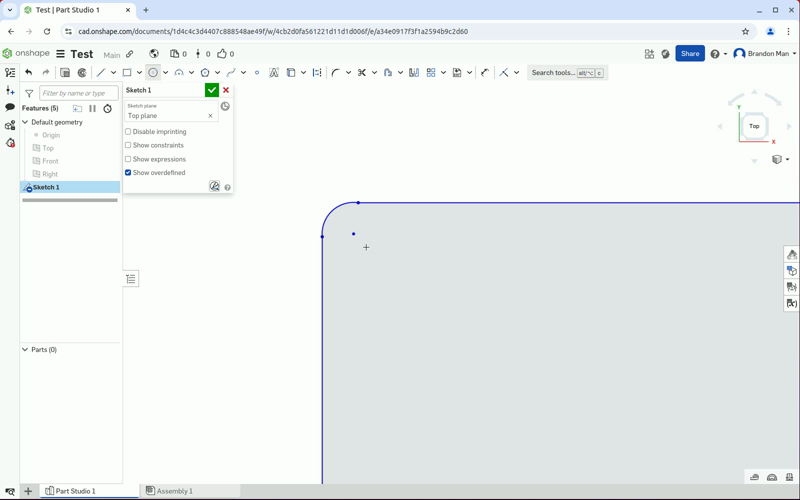
scroll(6)
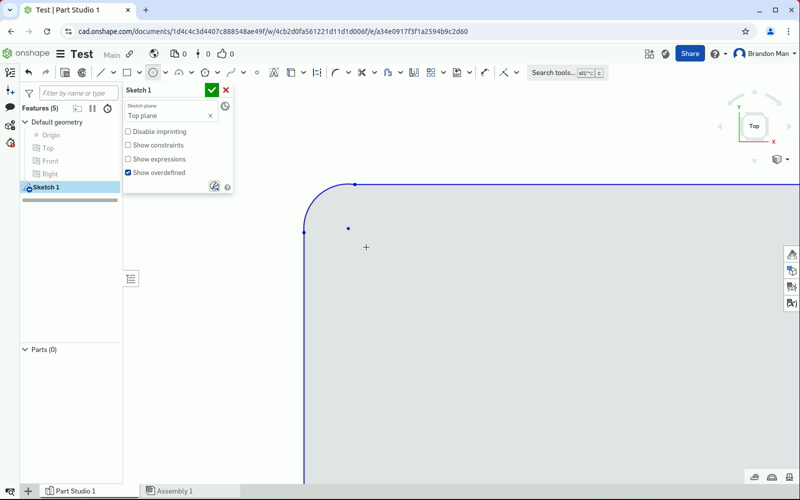
scroll(6)
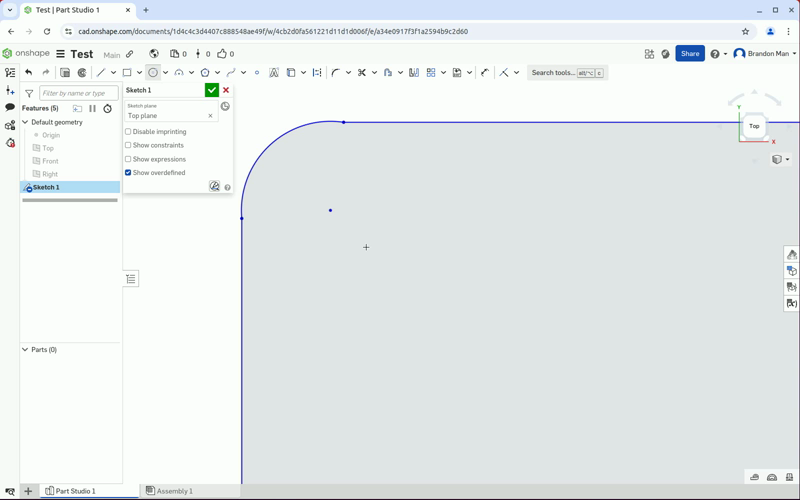
click(366, 246)
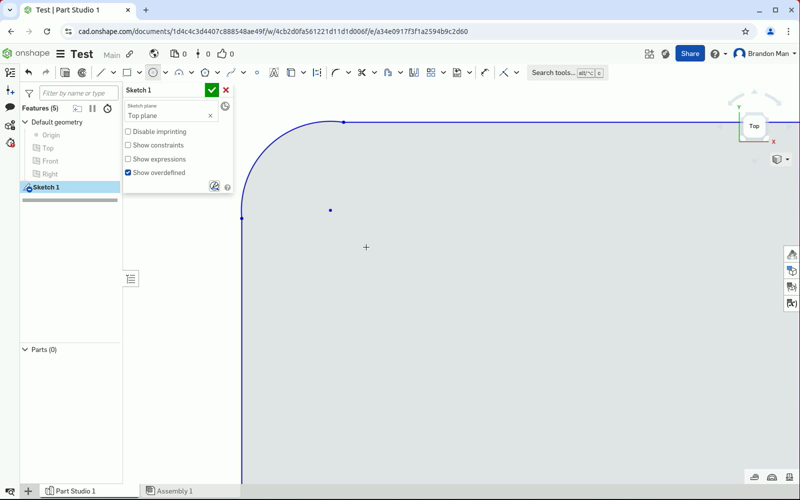
scroll(-6)
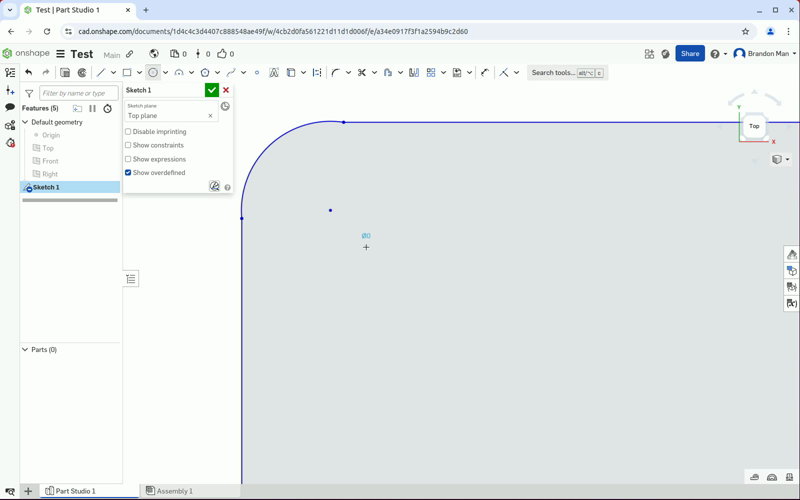
scroll(-6)
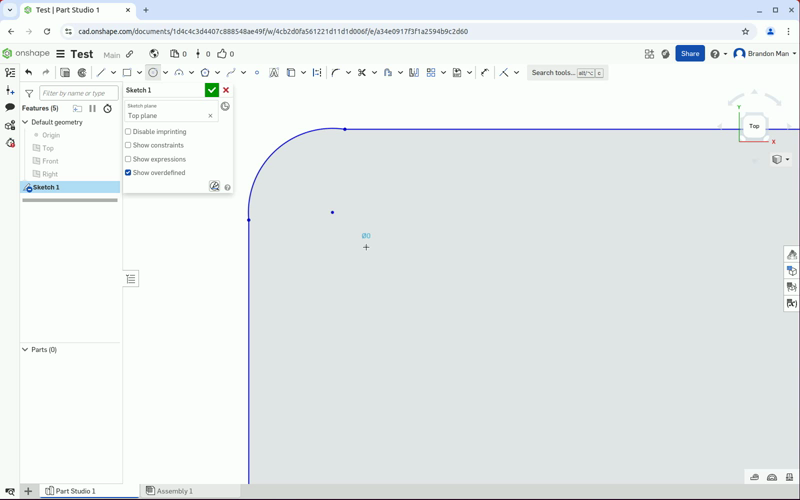
scroll(-6)
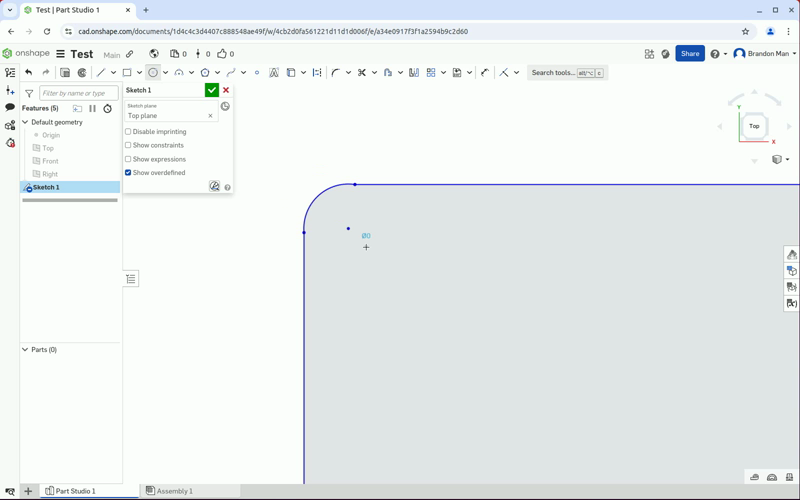
scroll(-6)
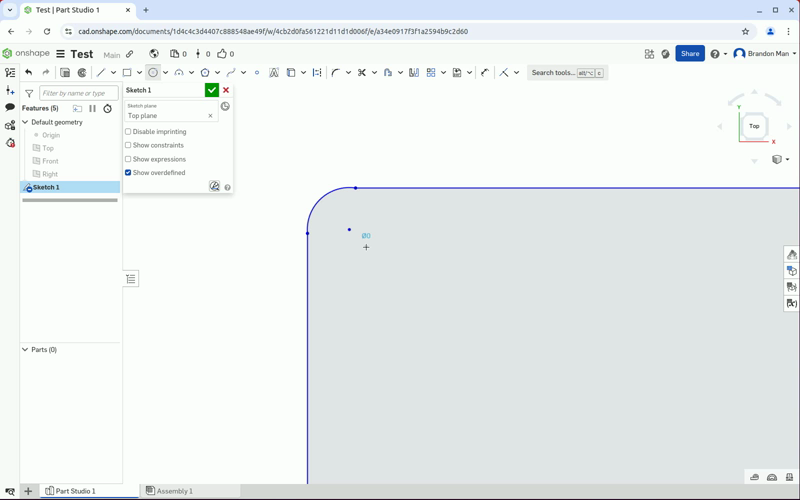
scroll(-6)
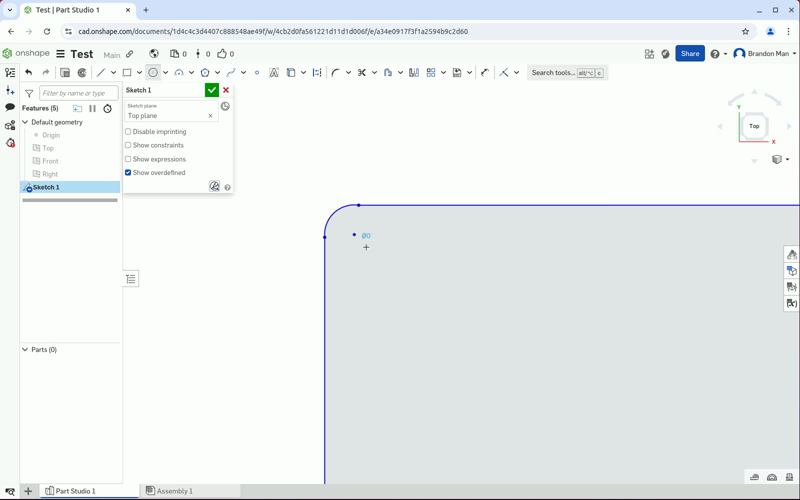
scroll(-6)
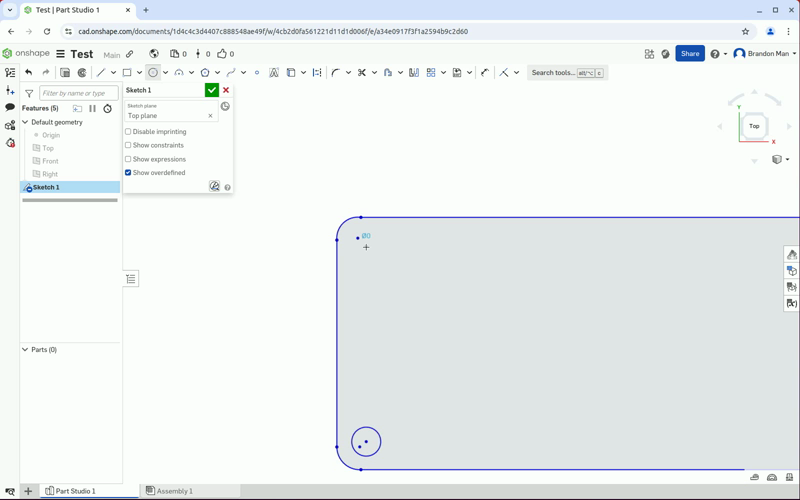
scroll(-6)
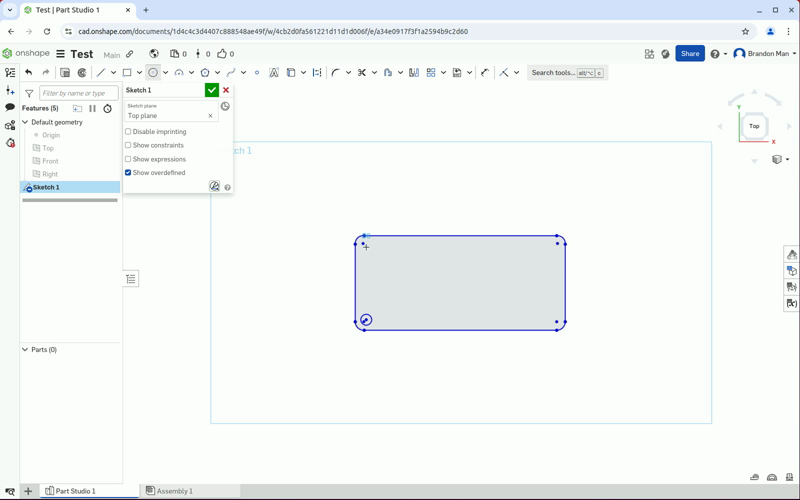
key_up(shift)
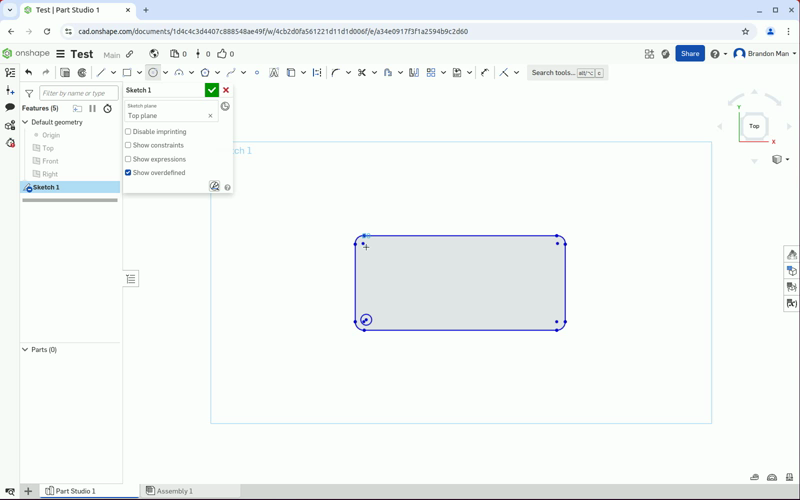
mouse_move(370, 246)
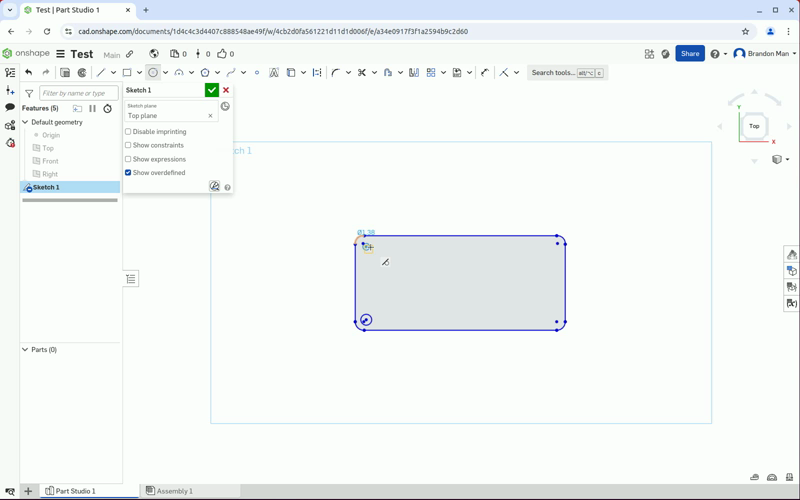
click(370, 246)
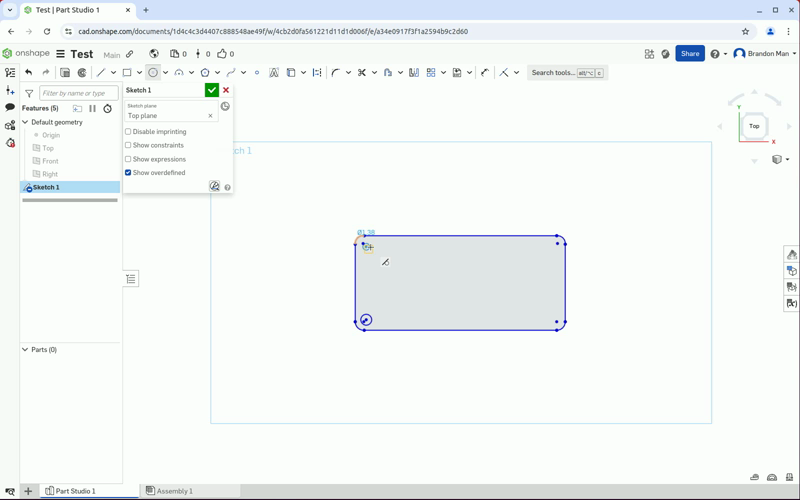
key(esc)
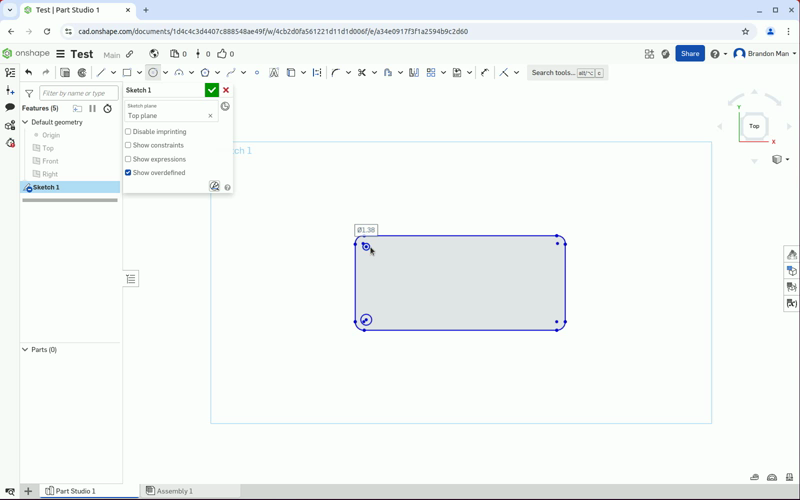
key(c)
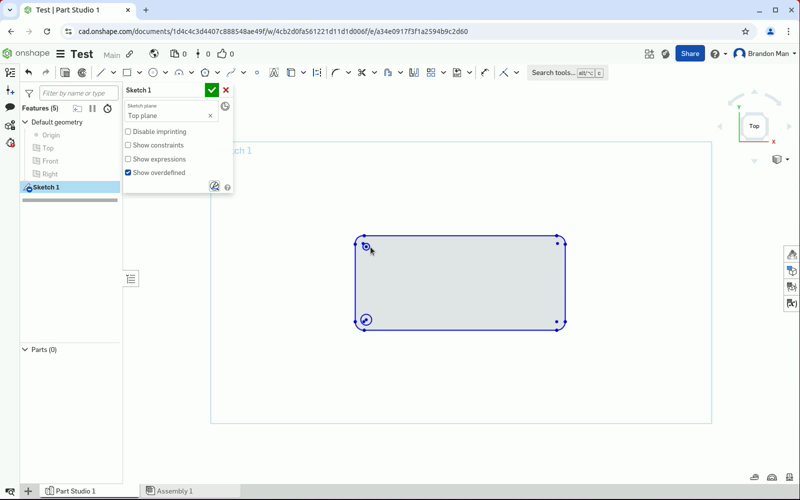
key_down(shift)
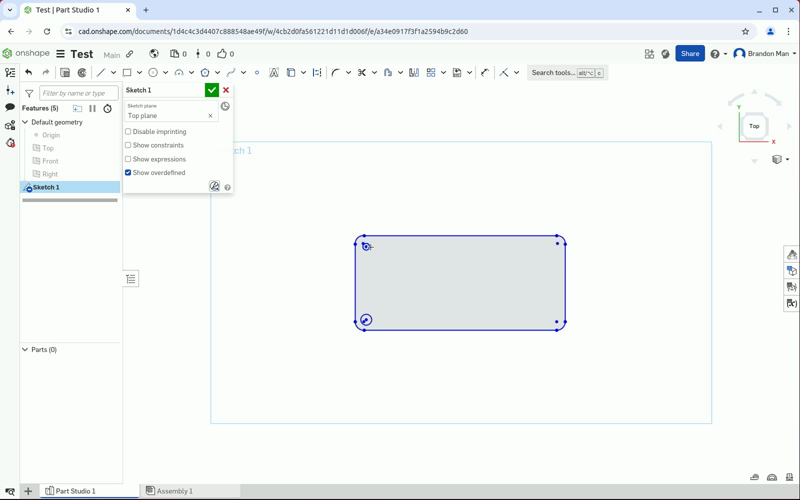
mouse_move(554, 319)
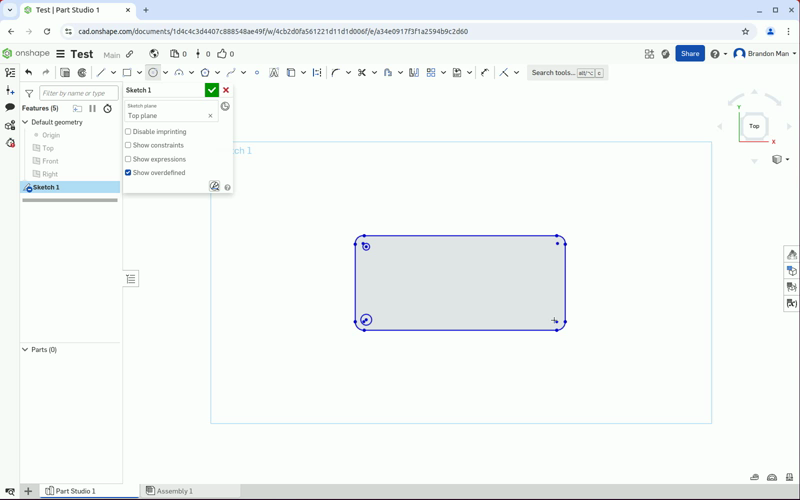
scroll(6)
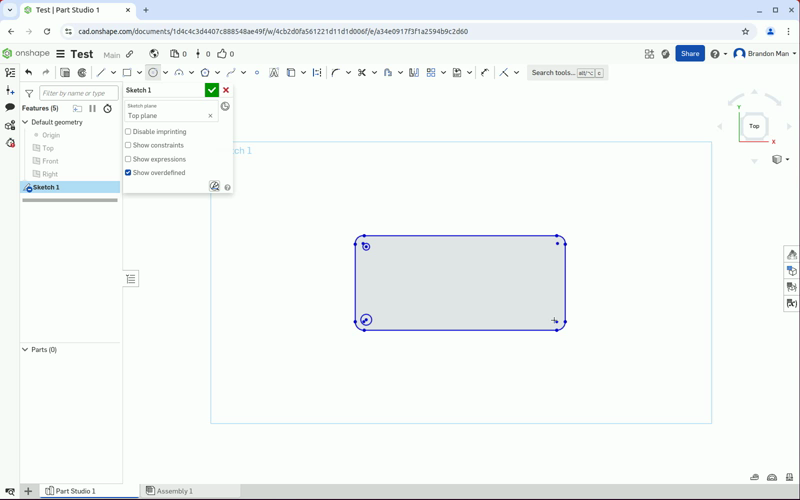
scroll(6)
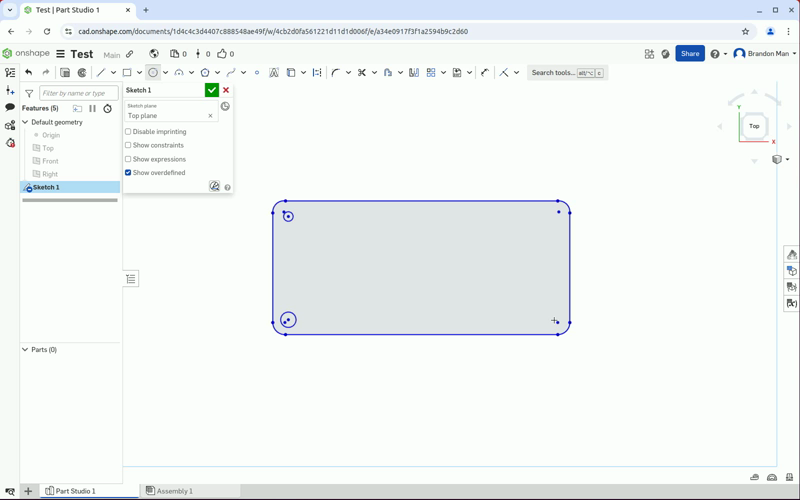
scroll(6)
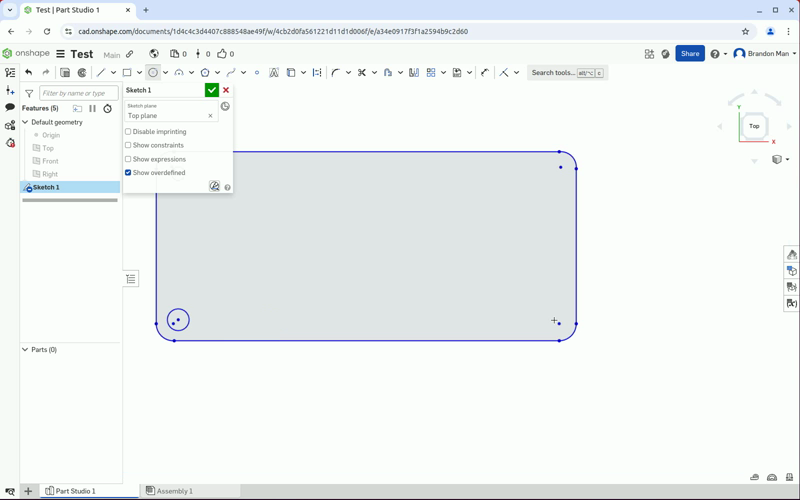
scroll(6)
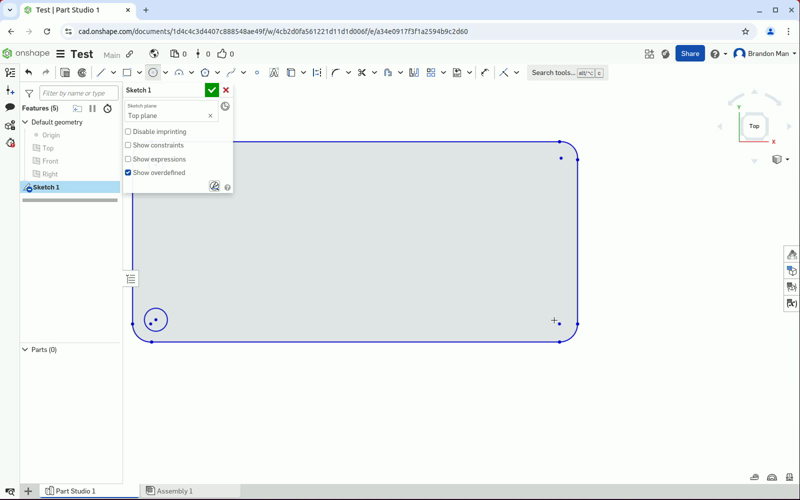
scroll(6)
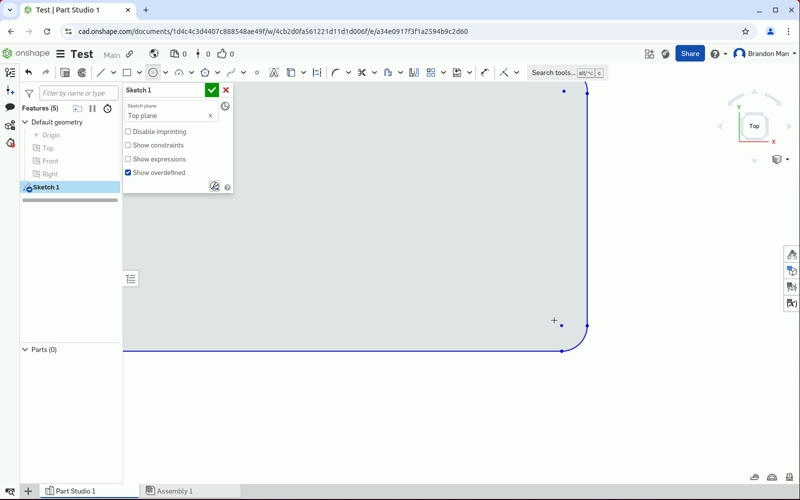
scroll(6)
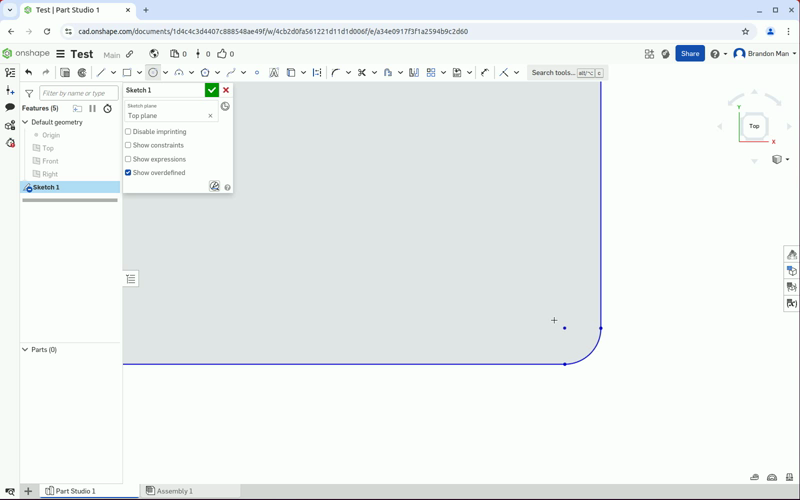
scroll(6)
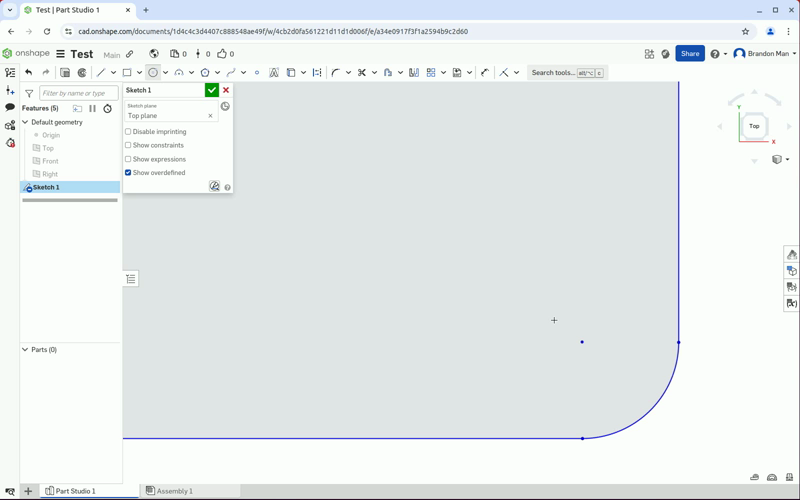
click(554, 319)
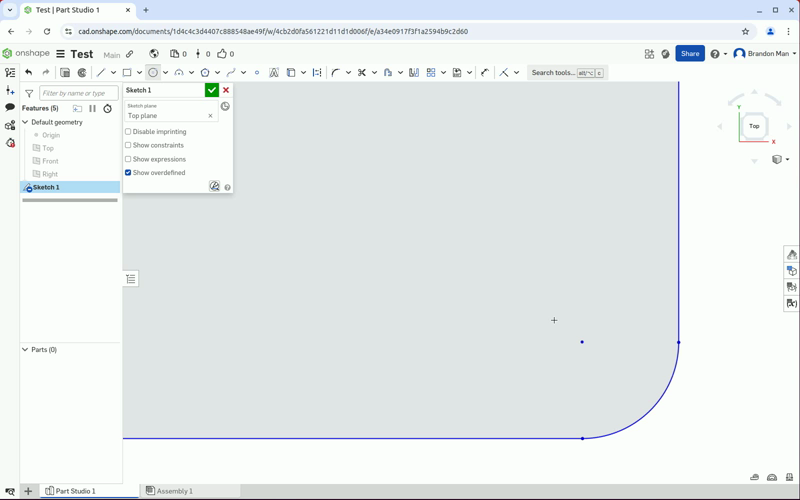
scroll(-6)
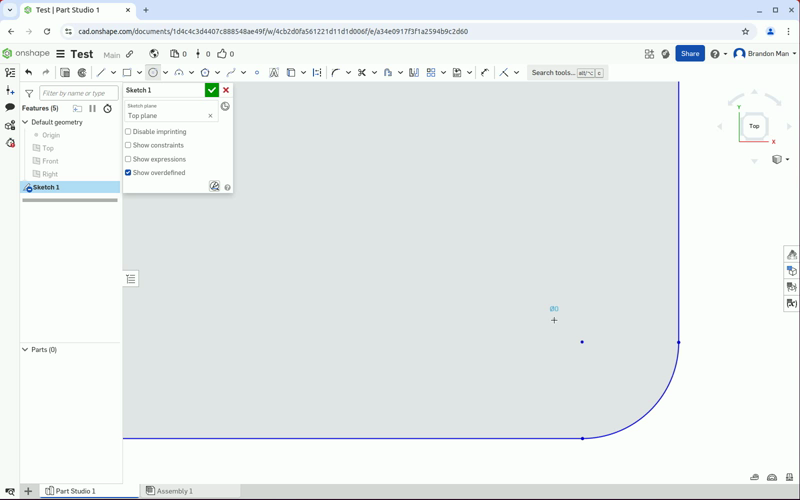
scroll(-6)
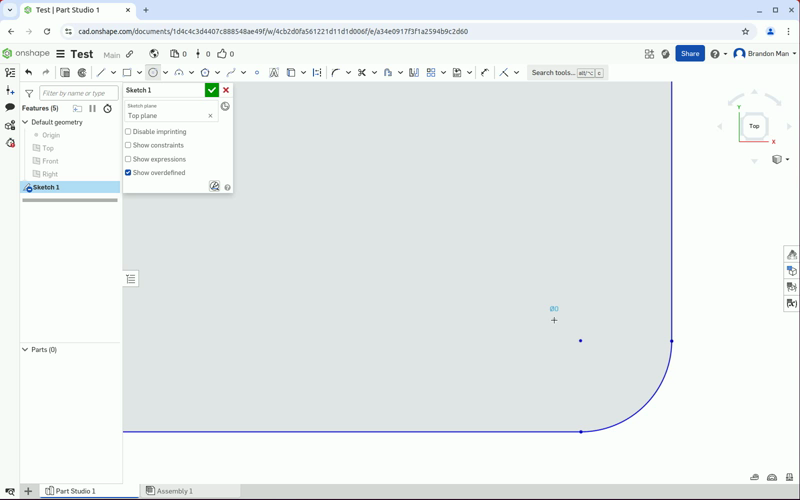
scroll(-6)
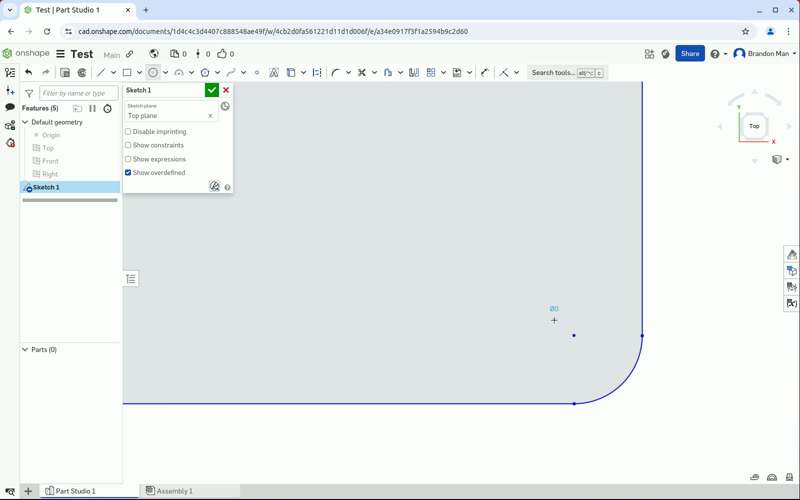
scroll(-6)
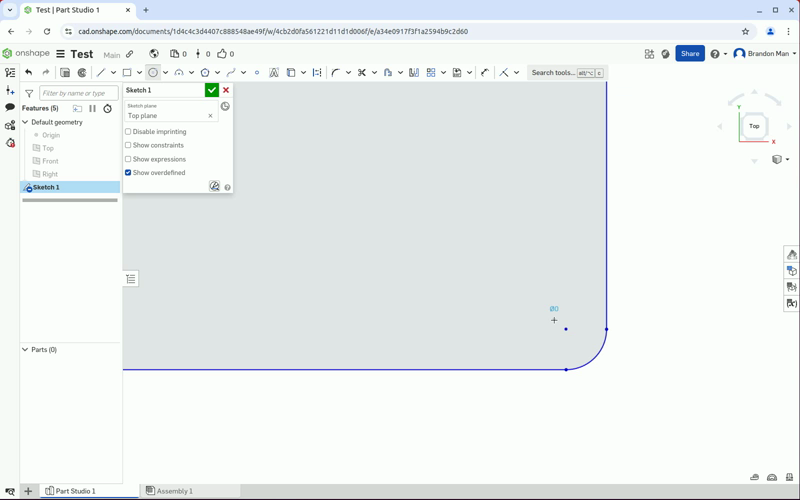
scroll(-6)
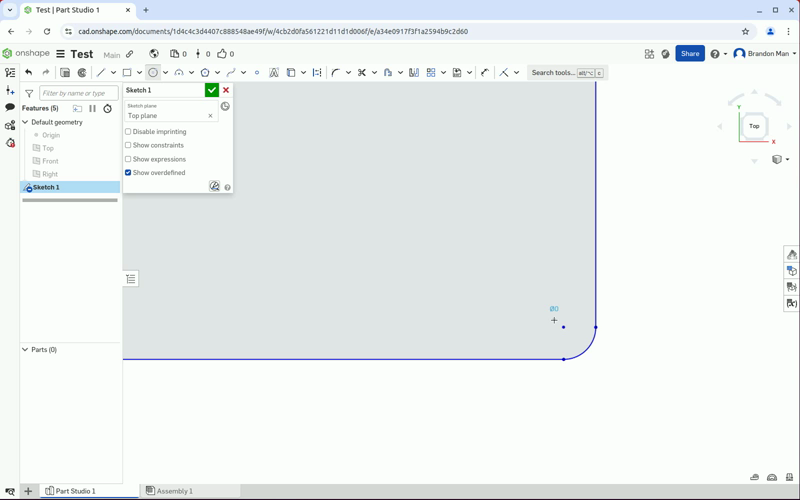
scroll(-6)
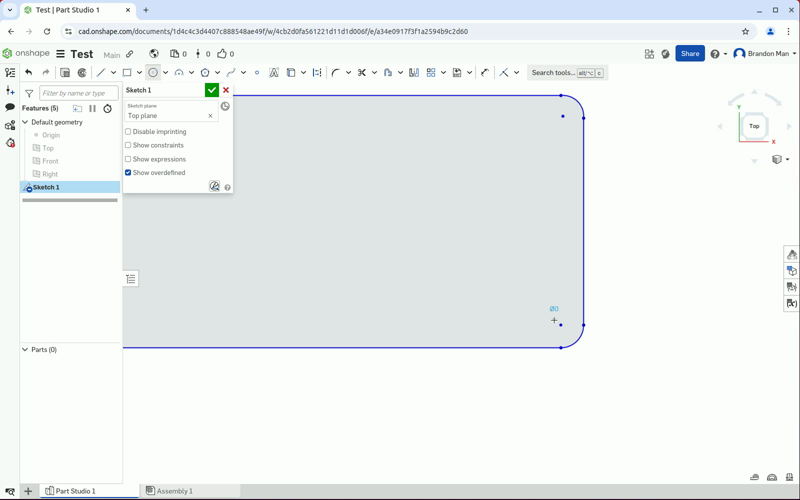
scroll(-6)
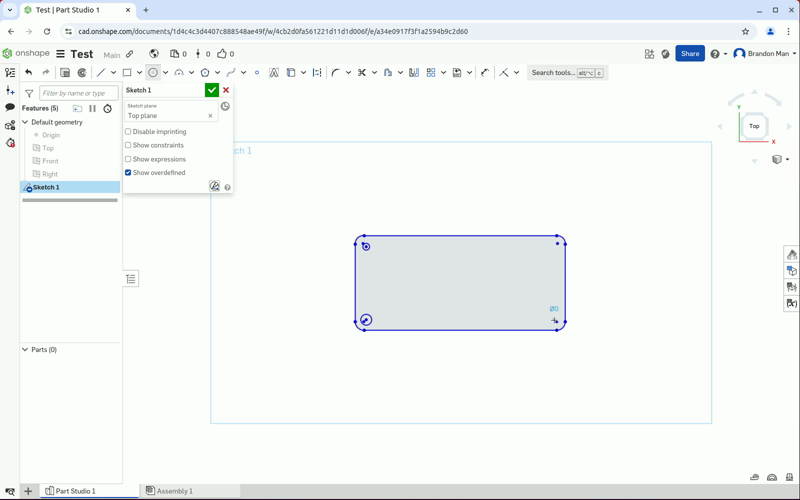
key_up(shift)
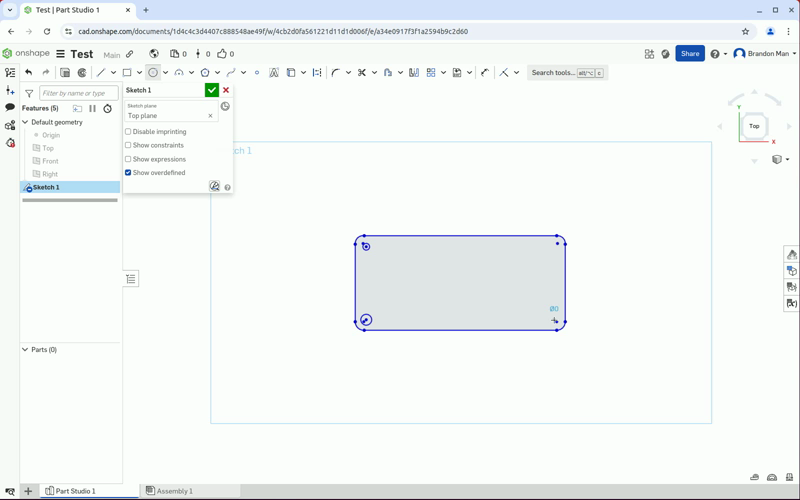
mouse_move(558, 319)
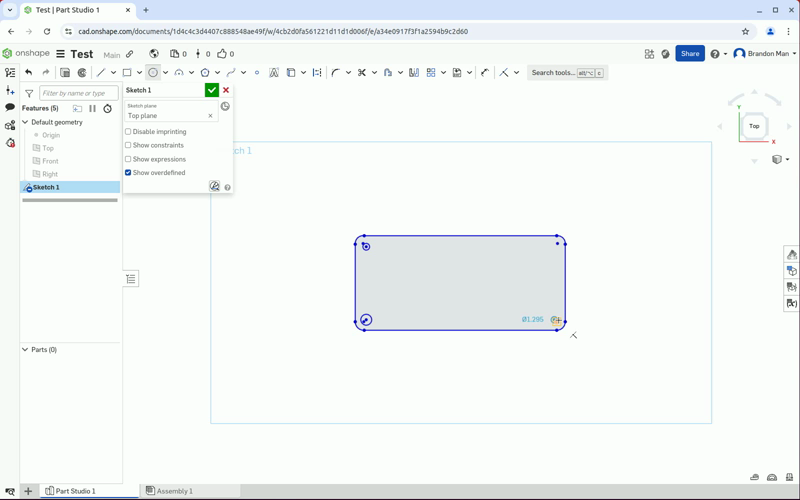
scroll(6)
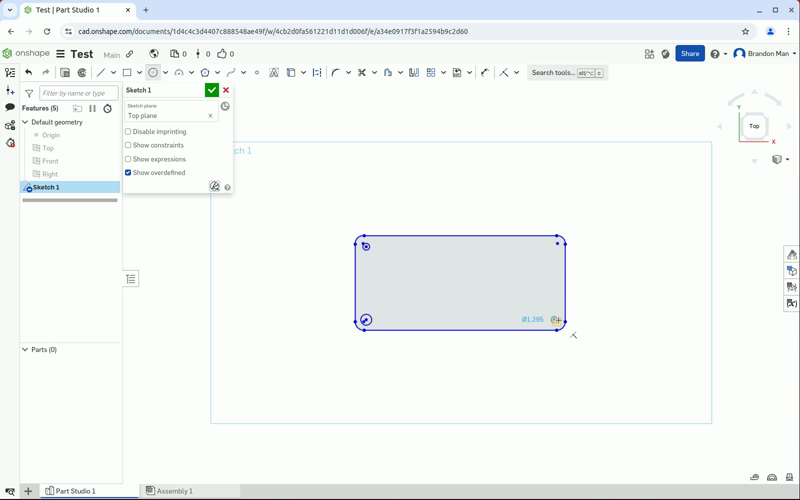
scroll(6)
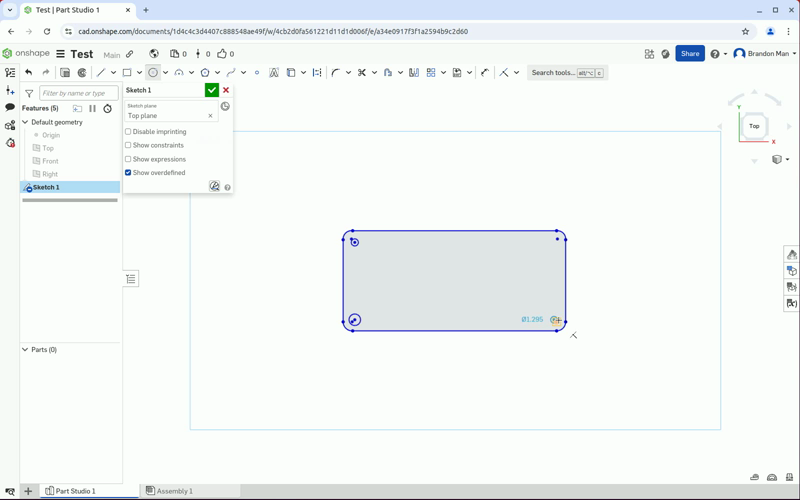
scroll(6)
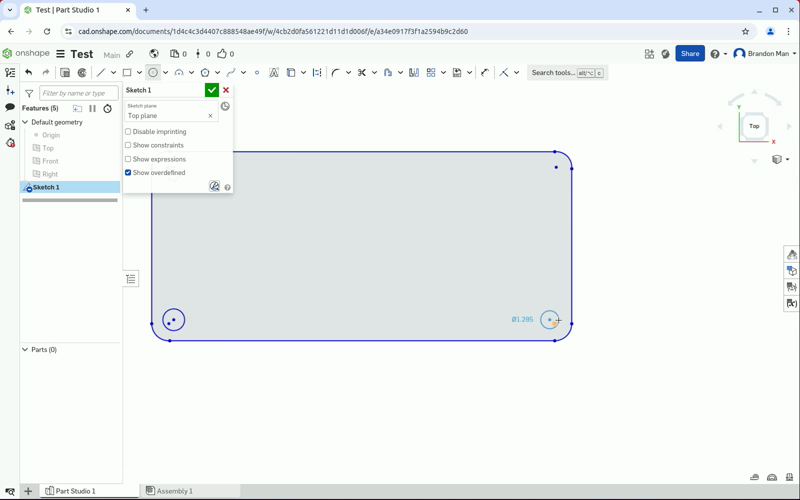
scroll(6)
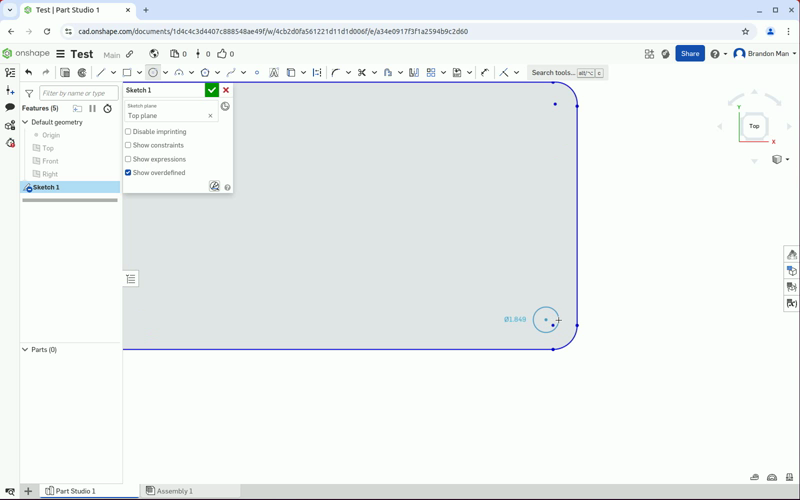
scroll(6)
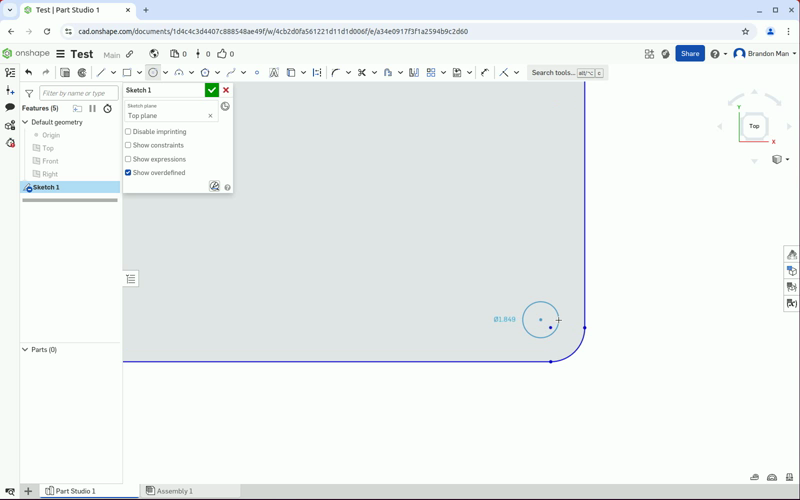
scroll(6)
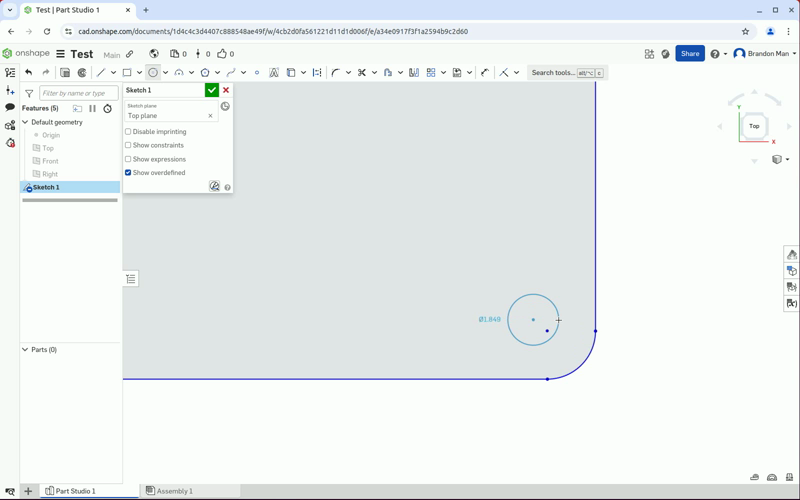
scroll(6)
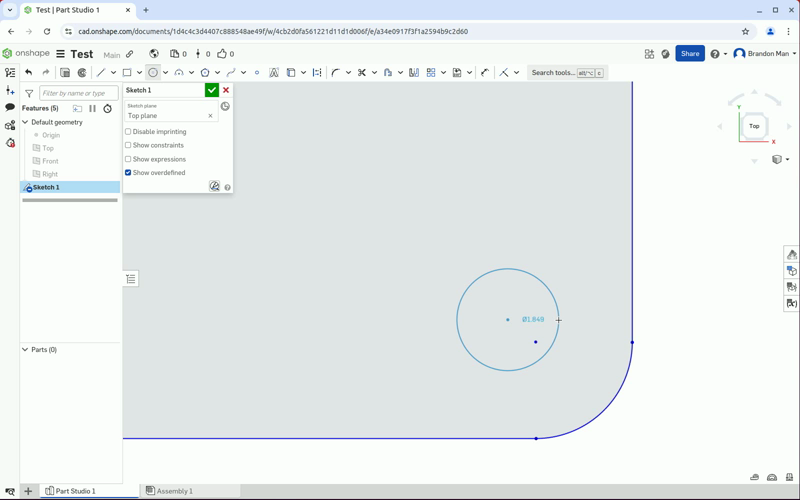
click(558, 319)
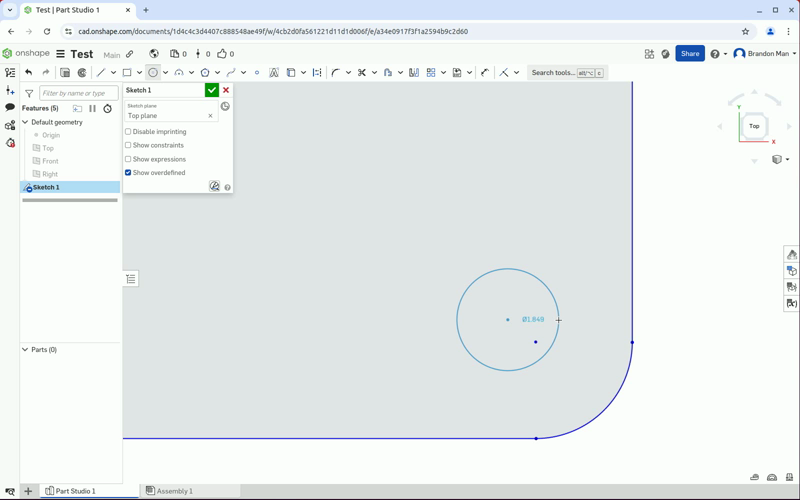
scroll(-6)
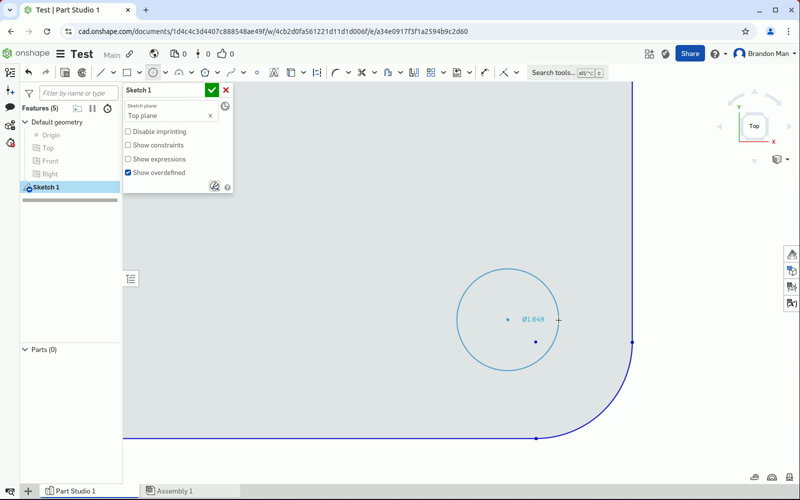
scroll(-6)
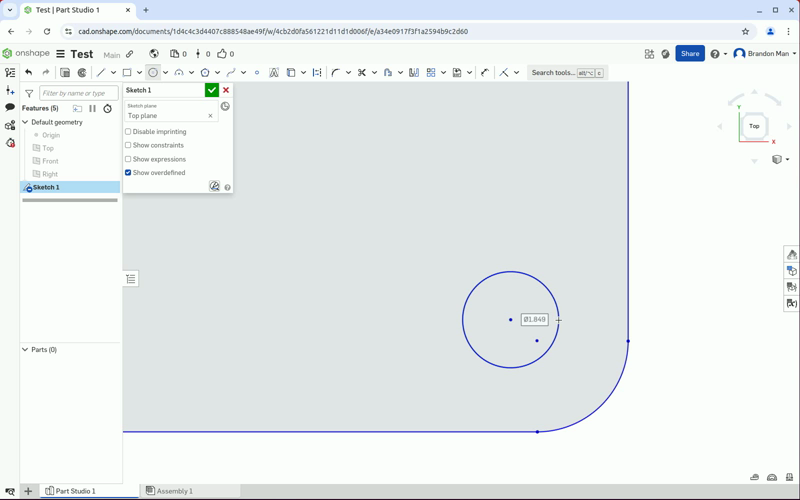
scroll(-6)
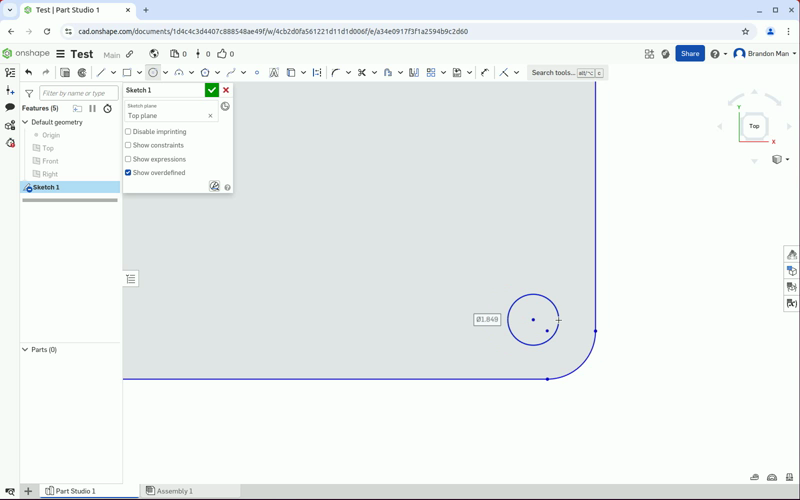
scroll(-6)
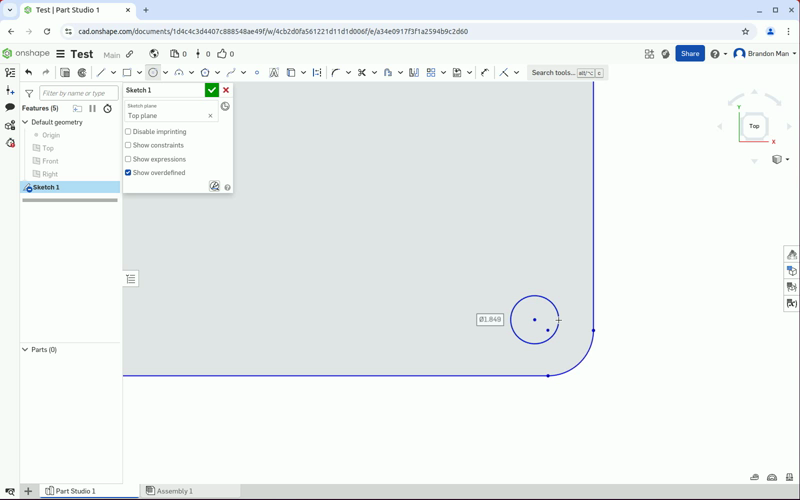
scroll(-6)
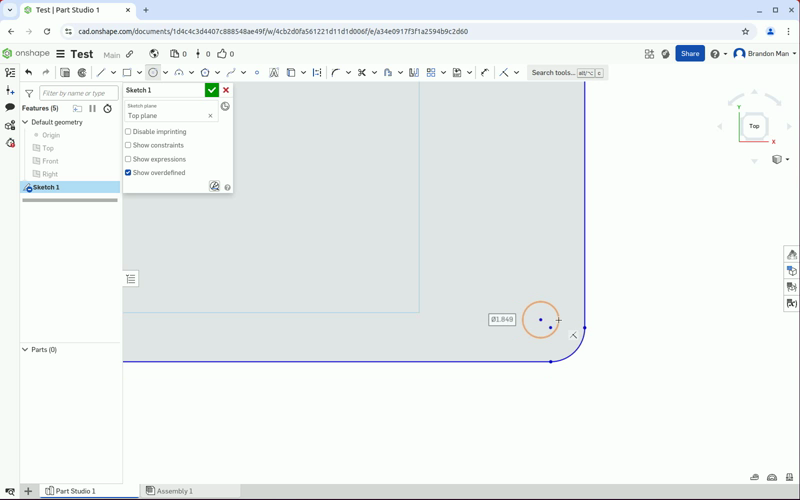
scroll(-6)
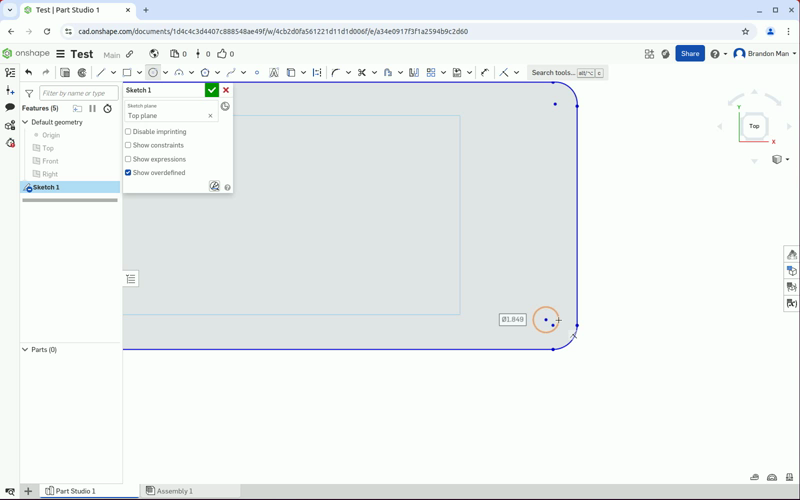
scroll(-6)
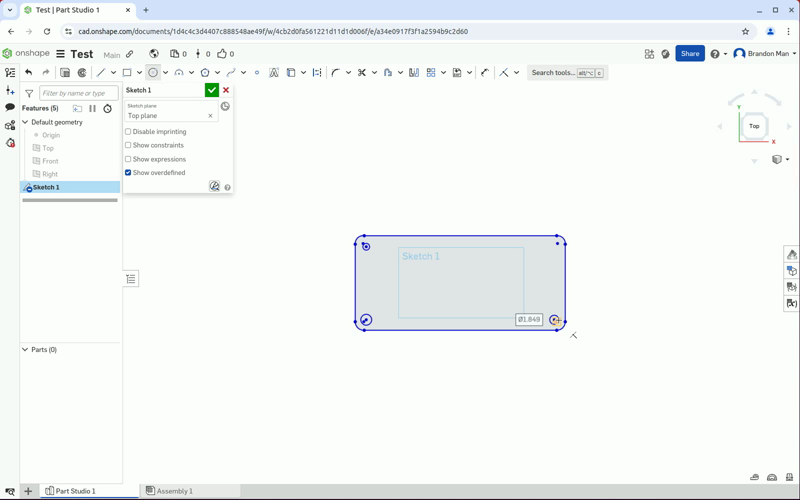
key(esc)
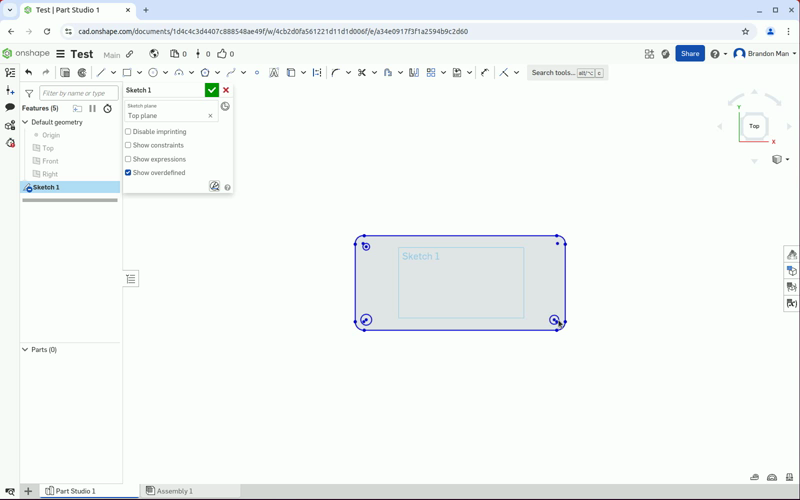
key(c)
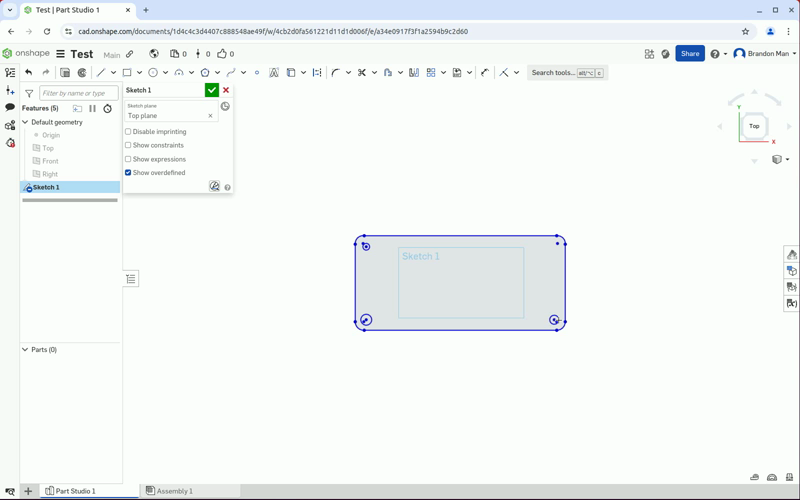
key_down(shift)
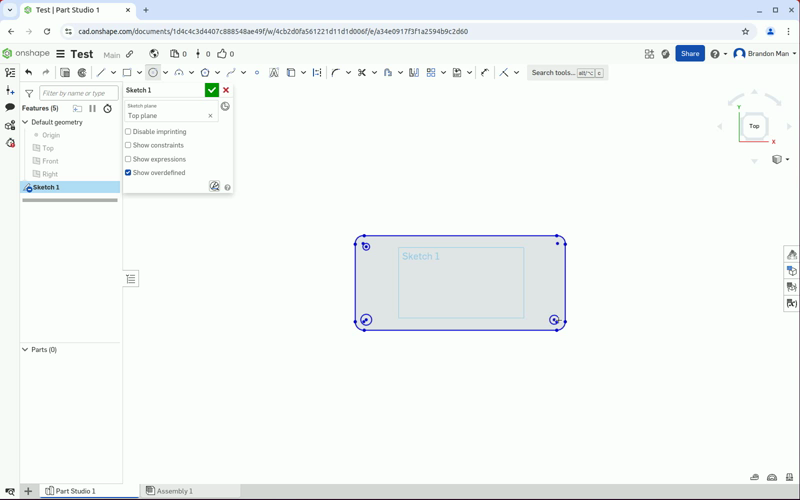
mouse_move(554, 246)
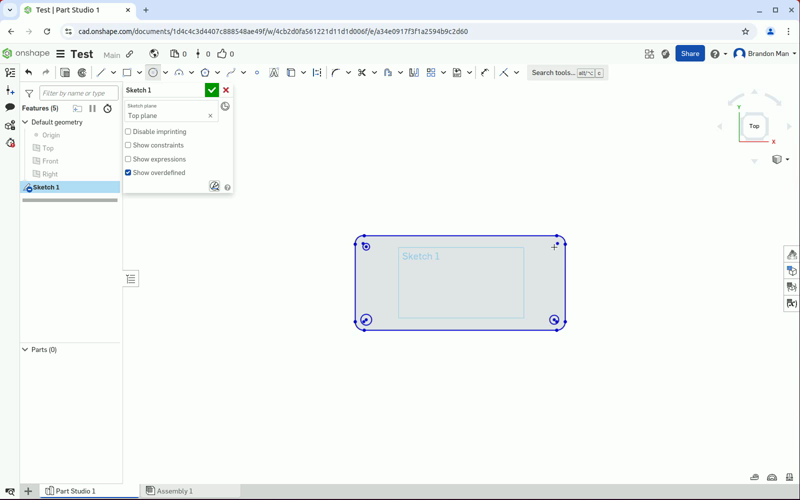
scroll(6)
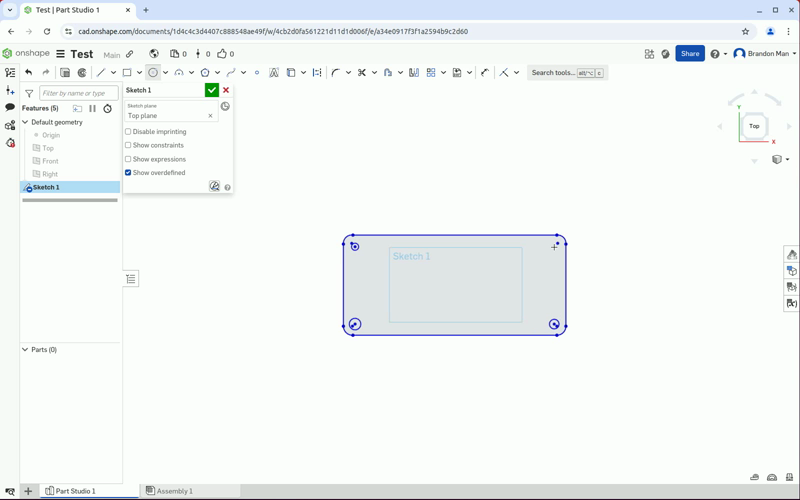
scroll(6)
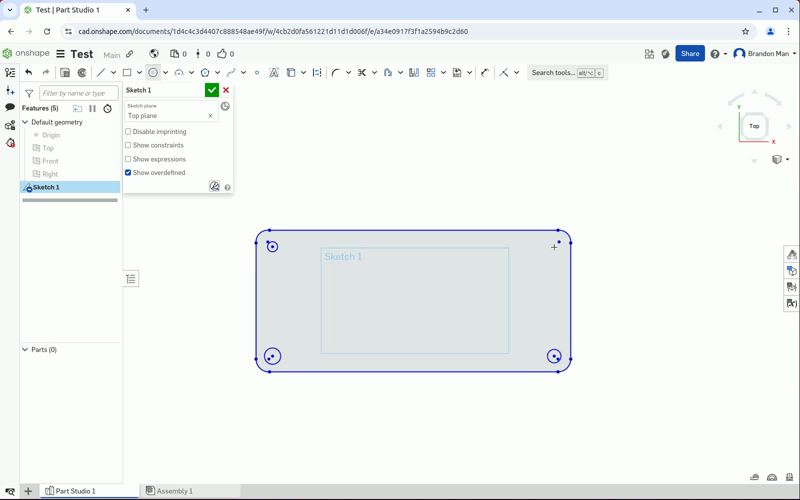
scroll(6)
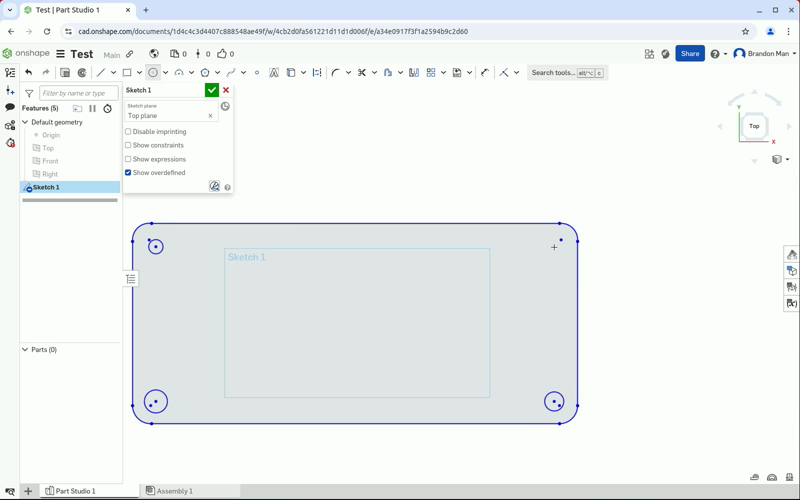
scroll(6)
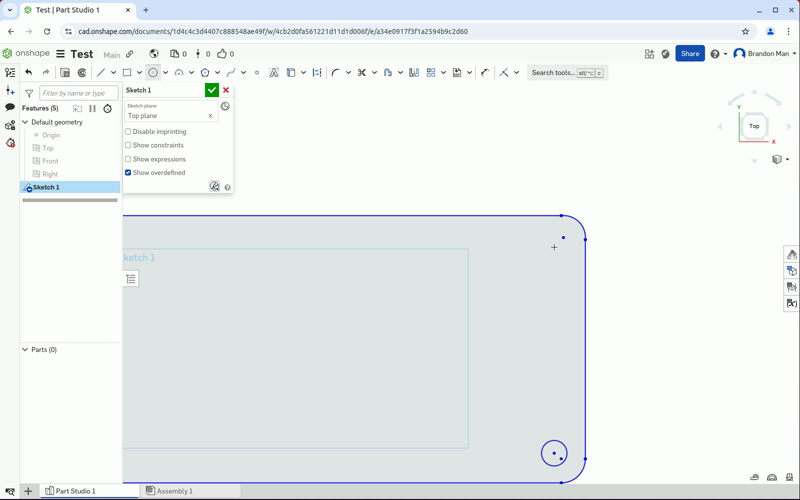
scroll(6)
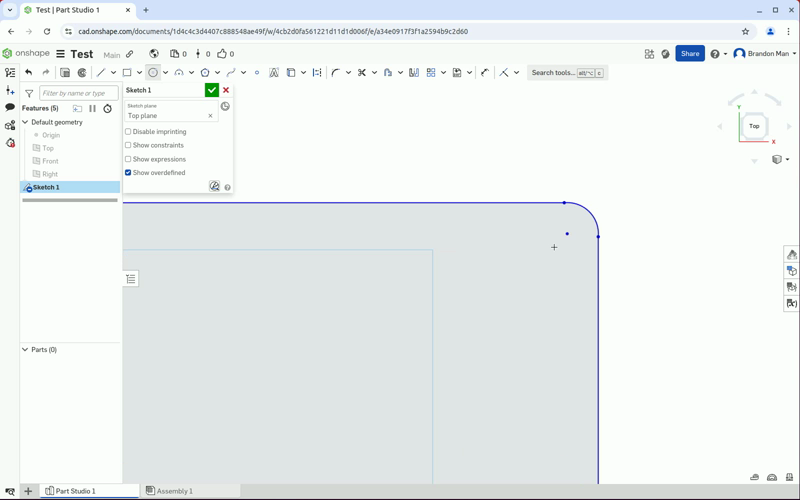
scroll(6)
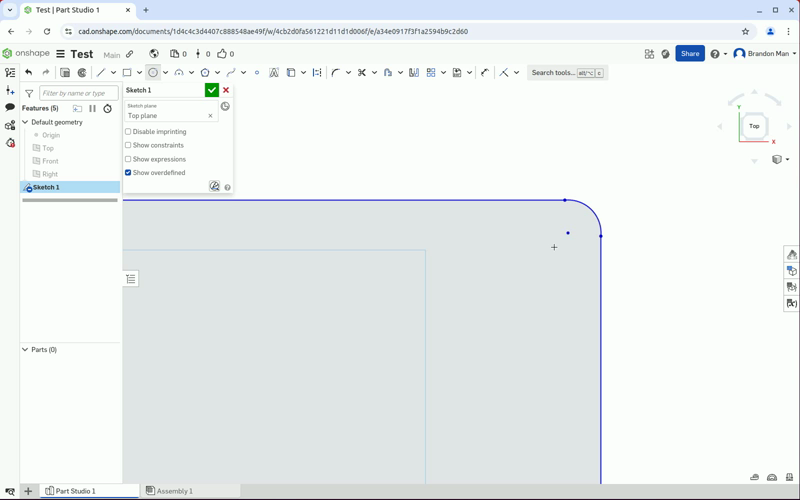
scroll(6)
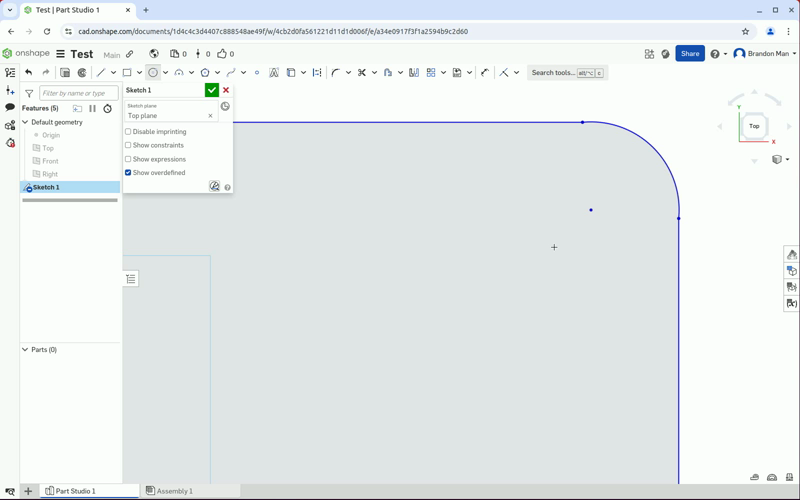
click(554, 246)
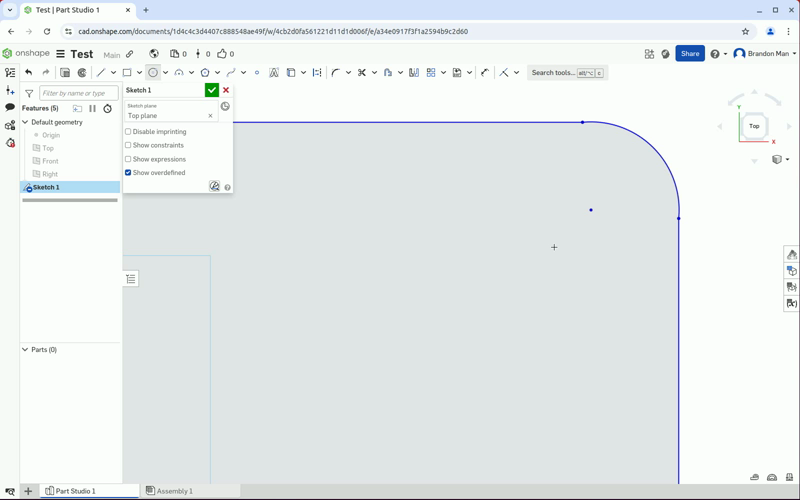
scroll(-6)
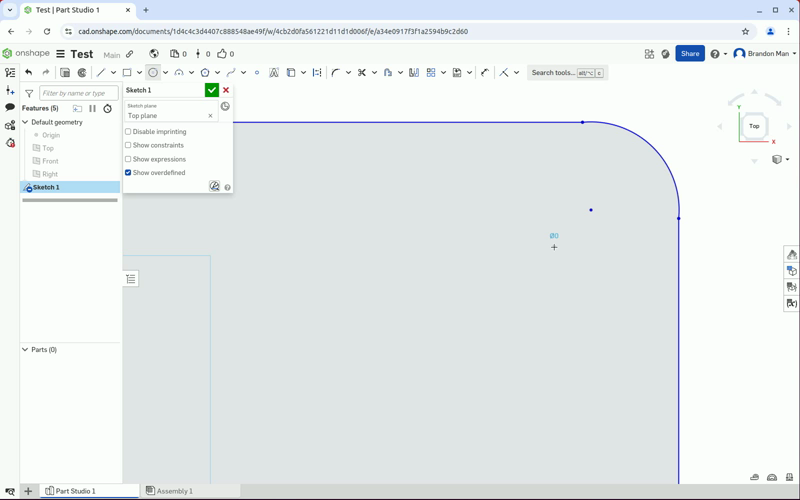
scroll(-6)
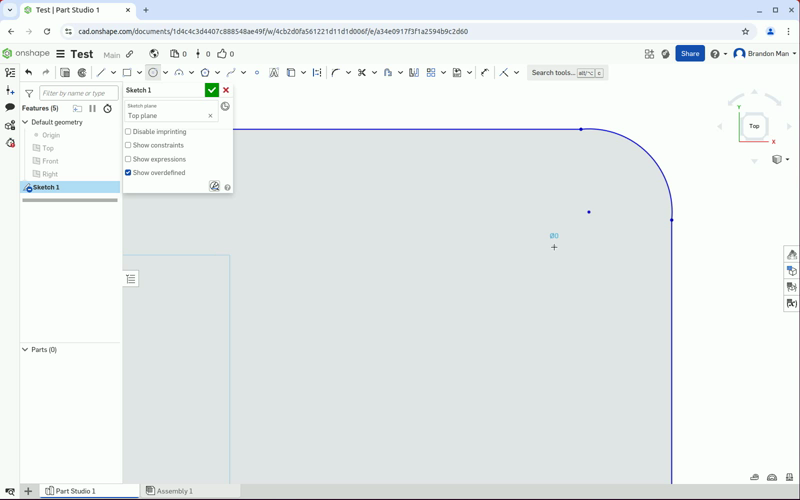
scroll(-6)
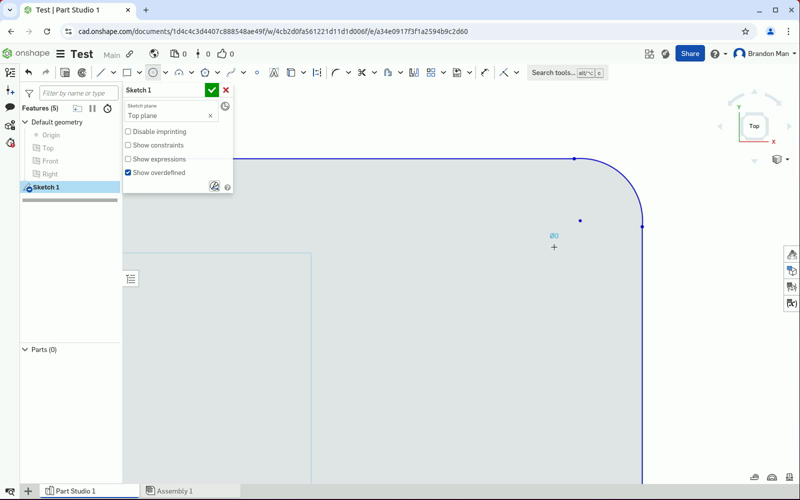
scroll(-6)
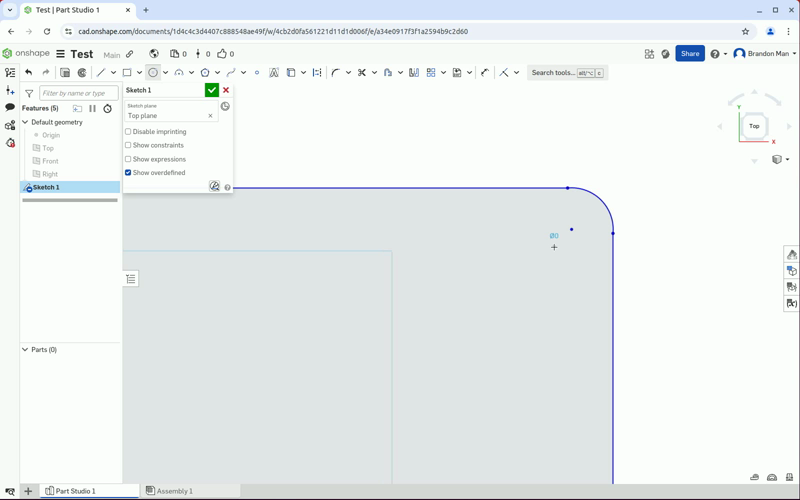
scroll(-6)
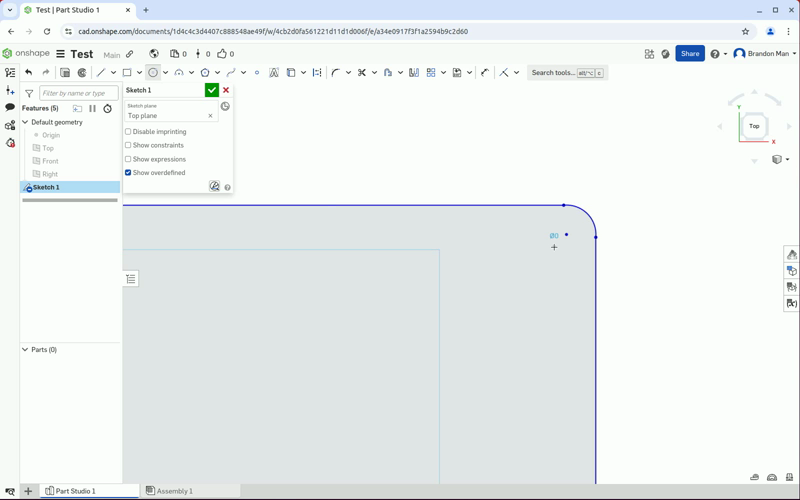
scroll(-6)
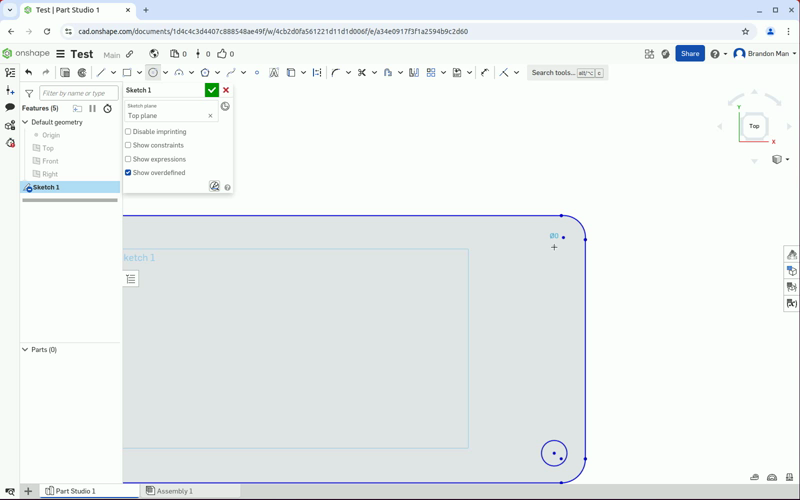
scroll(-6)
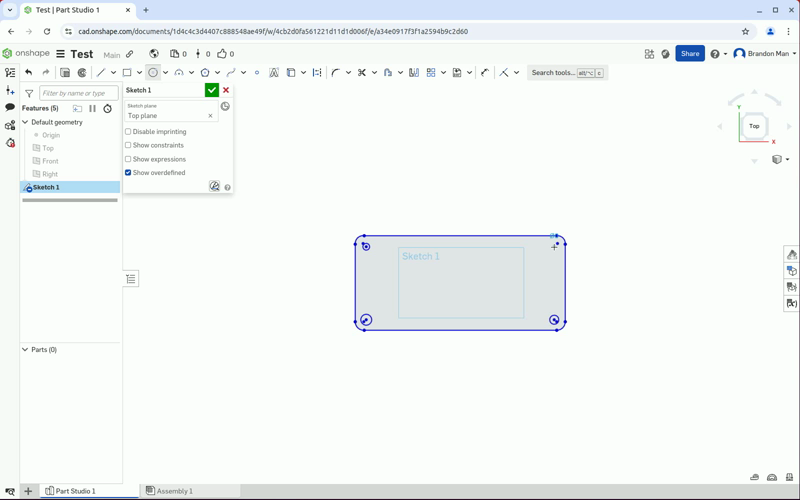
key_up(shift)
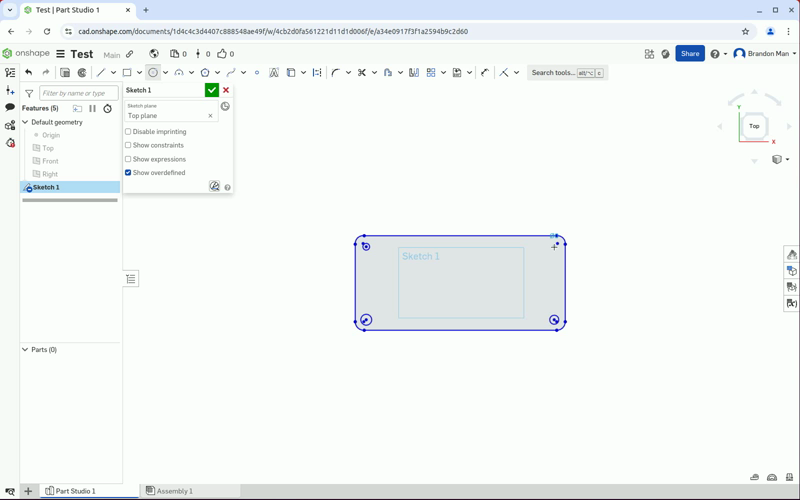
mouse_move(558, 246)
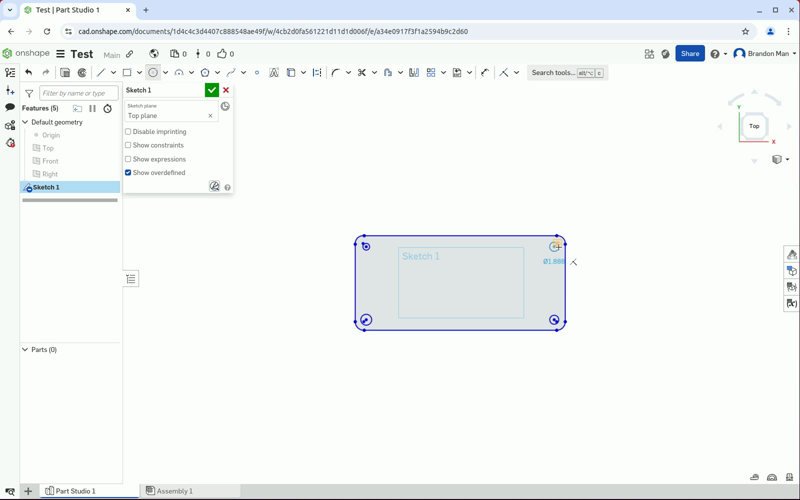
scroll(6)
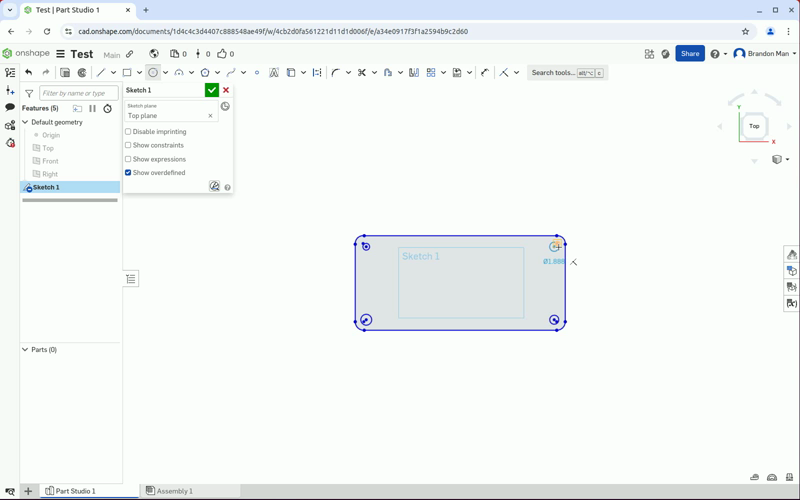
scroll(6)
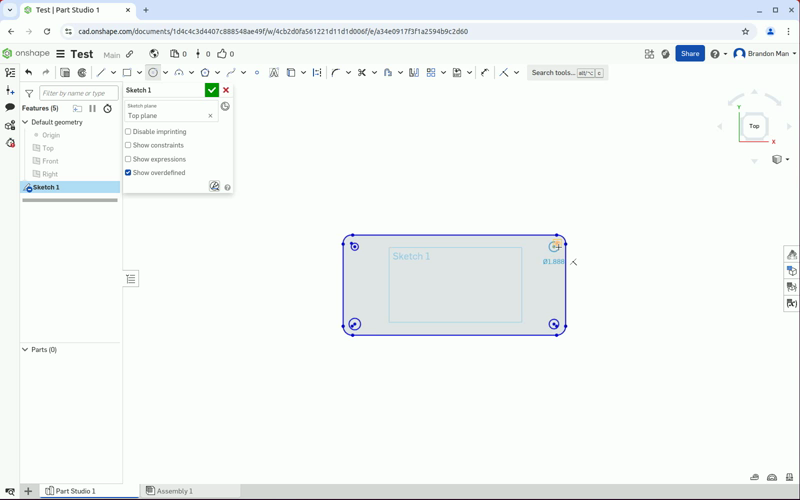
scroll(6)
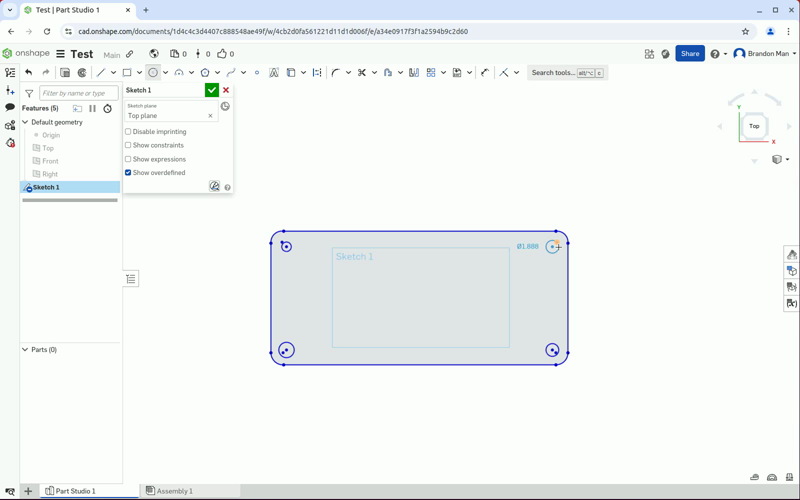
scroll(6)
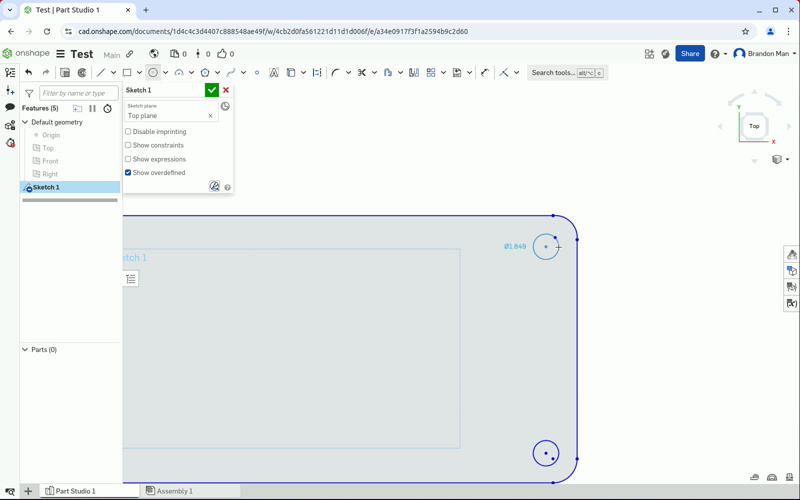
scroll(6)
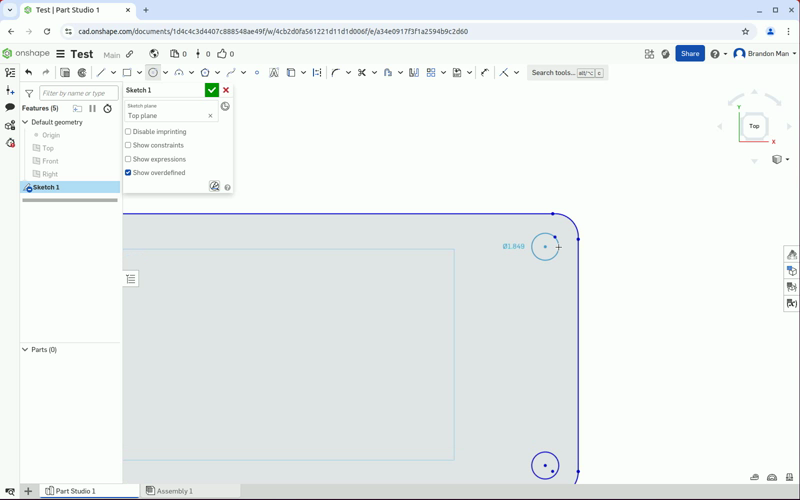
scroll(6)
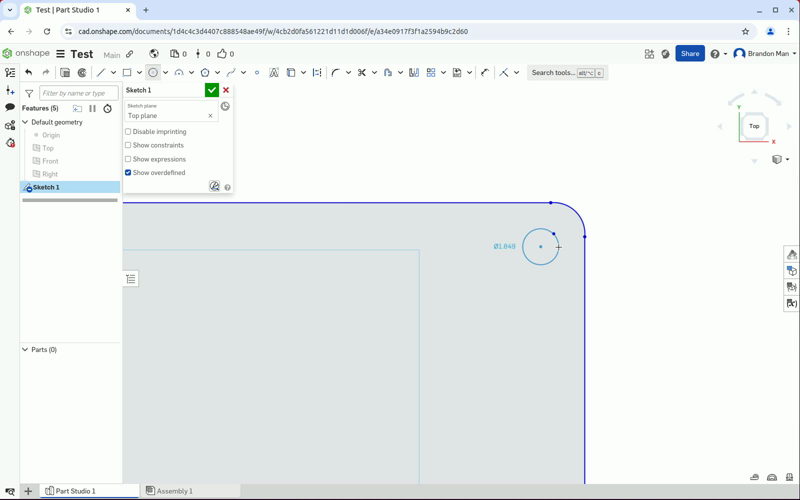
scroll(6)
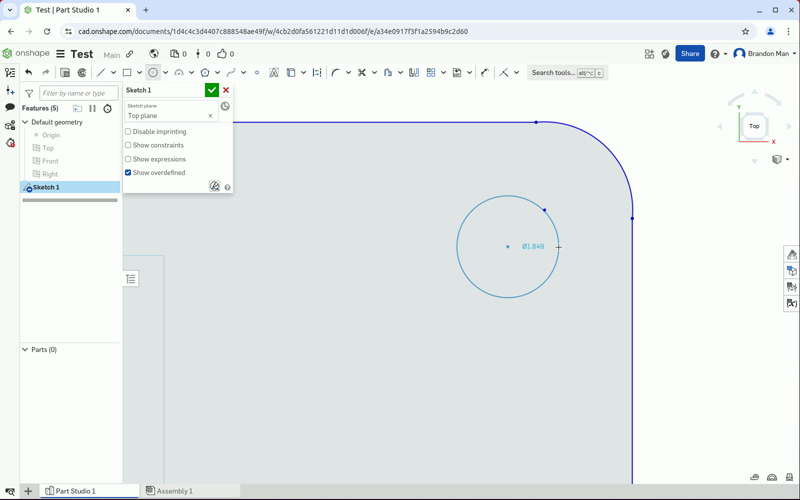
click(558, 246)
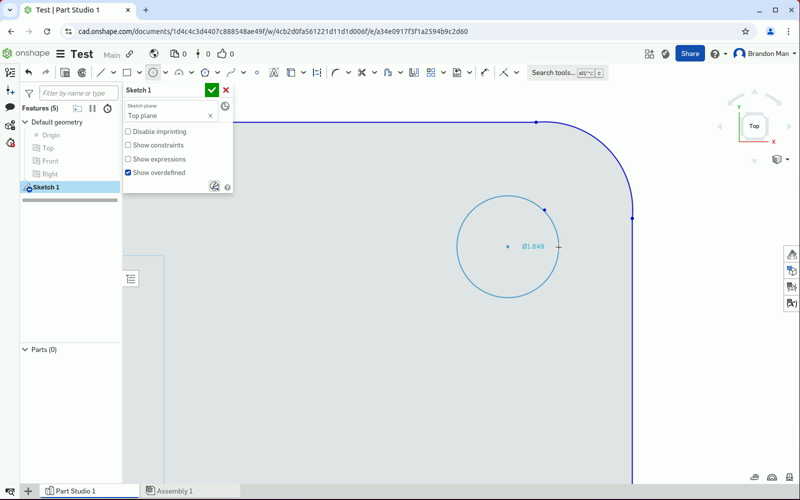
scroll(-6)
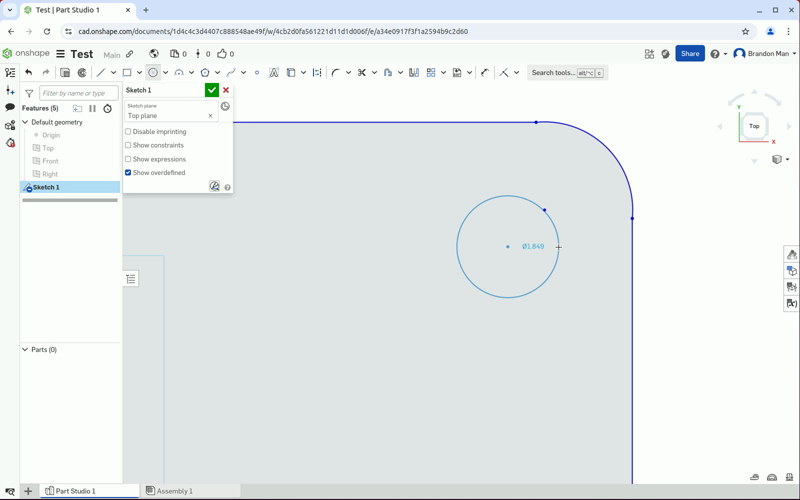
scroll(-6)
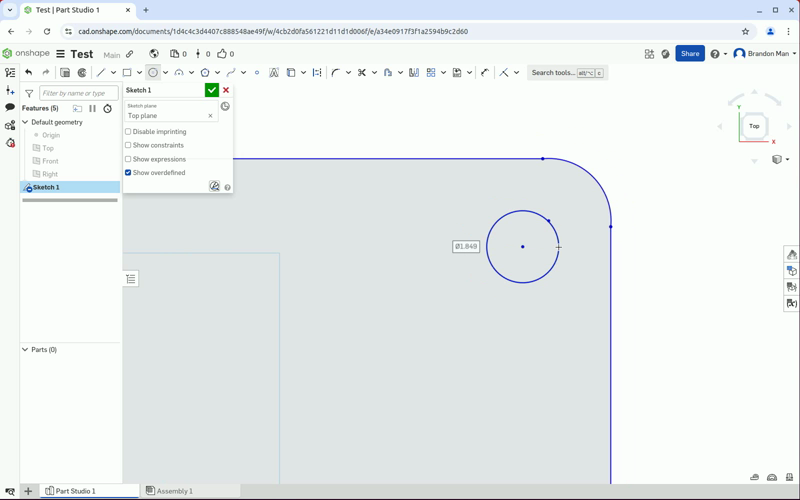
scroll(-6)
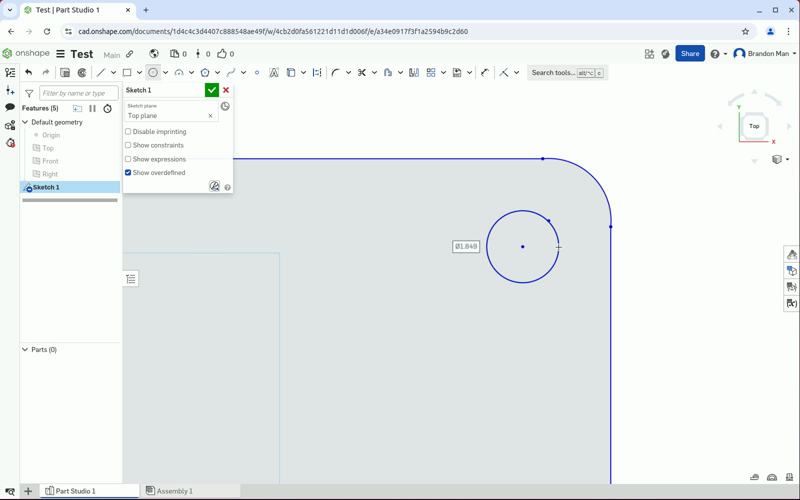
scroll(-6)
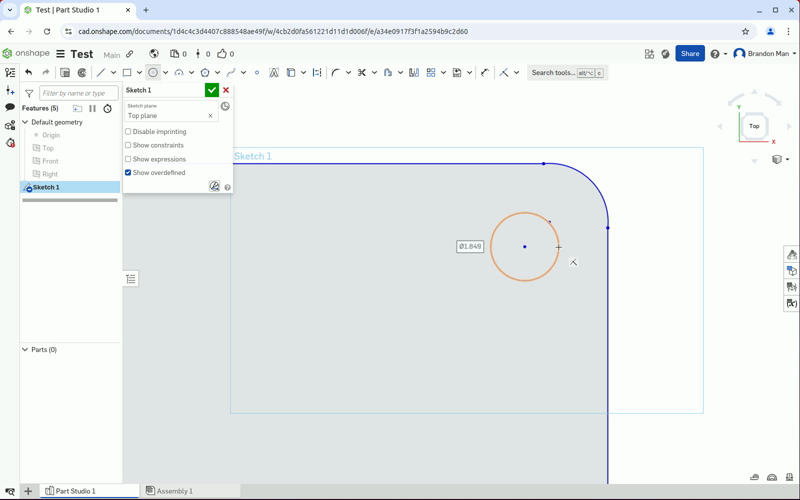
scroll(-6)
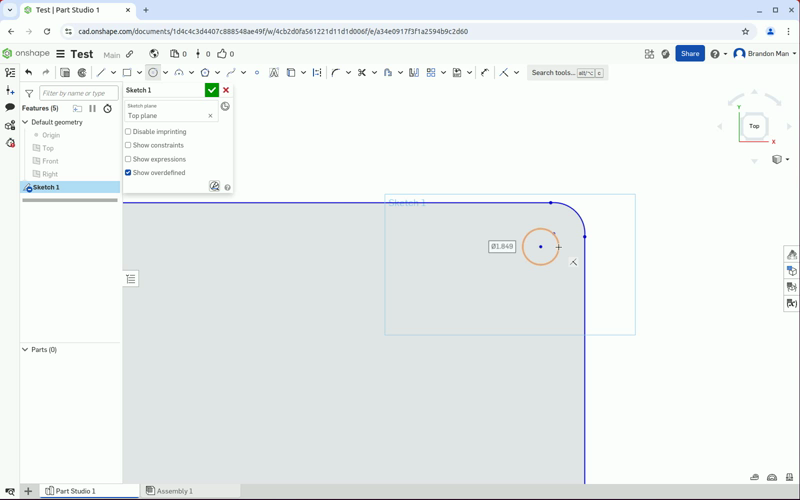
scroll(-6)
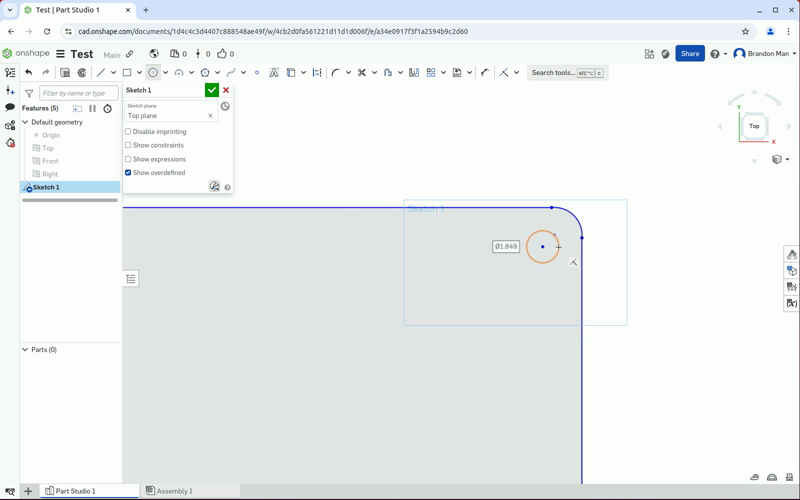
scroll(-6)
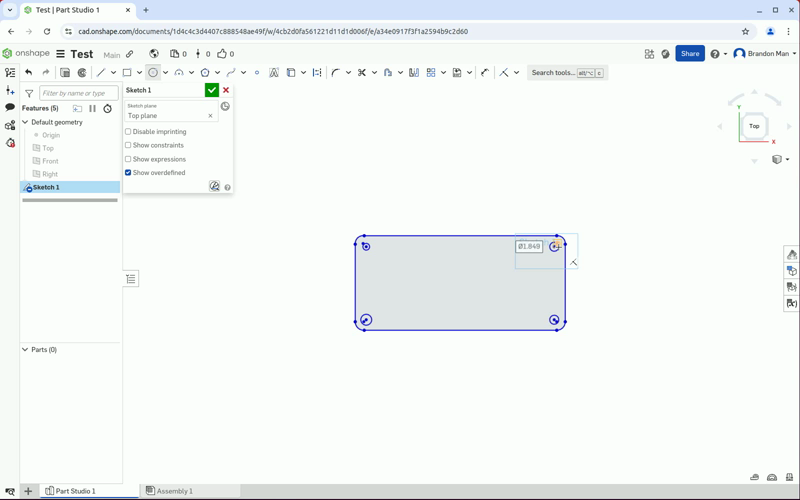
key(esc)
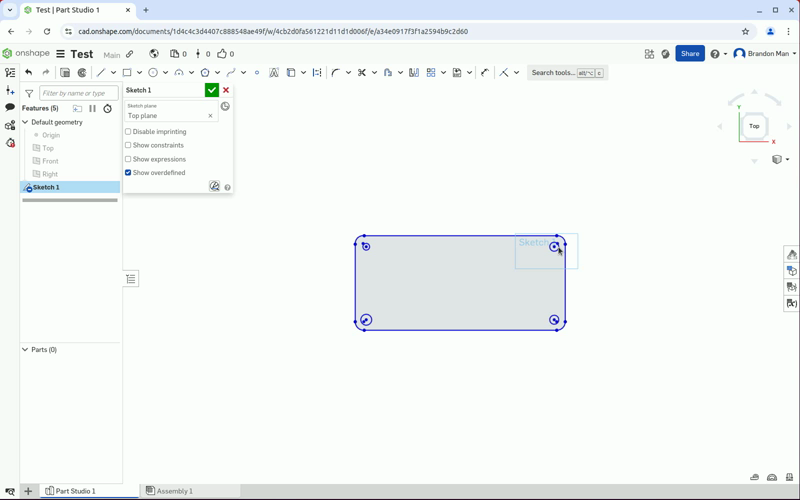
mouse_move(446, 305)
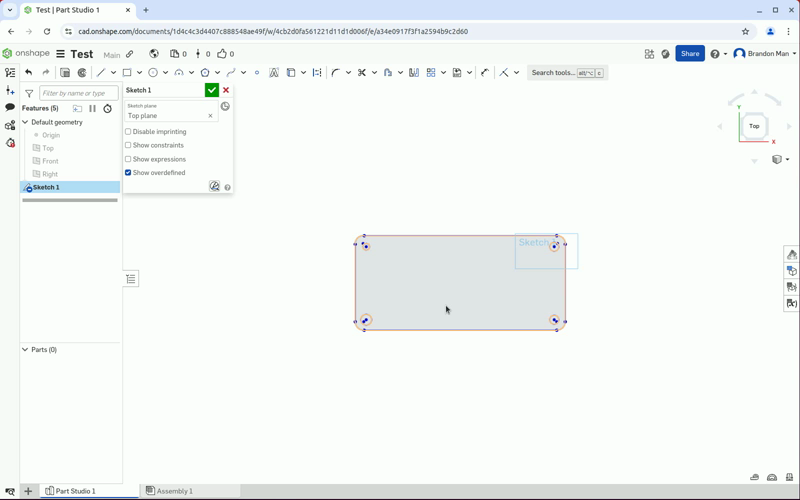
click(446, 305)
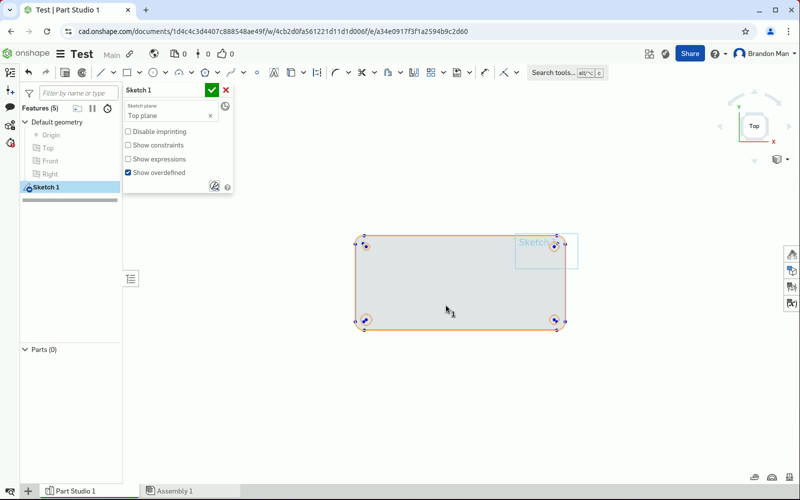
mouse_move(73, 352)
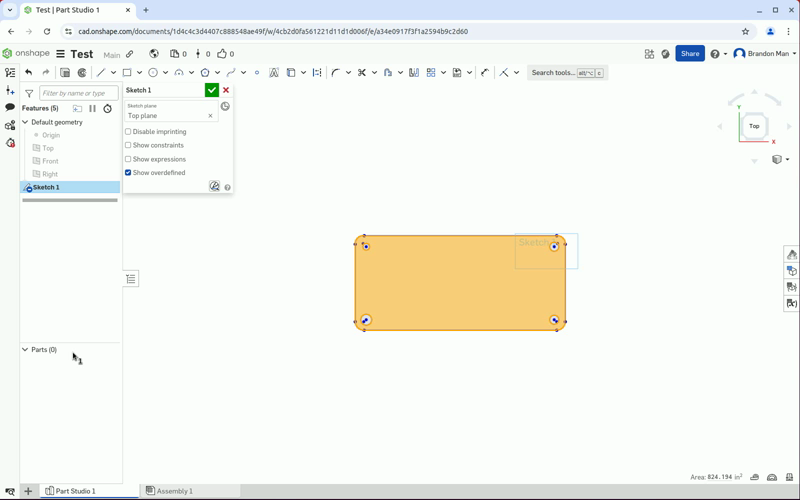
key(shift+y)
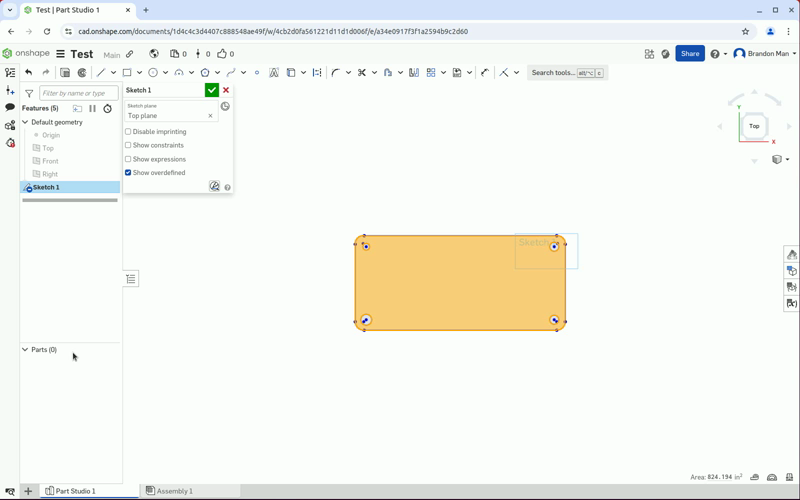
key(shift+e)
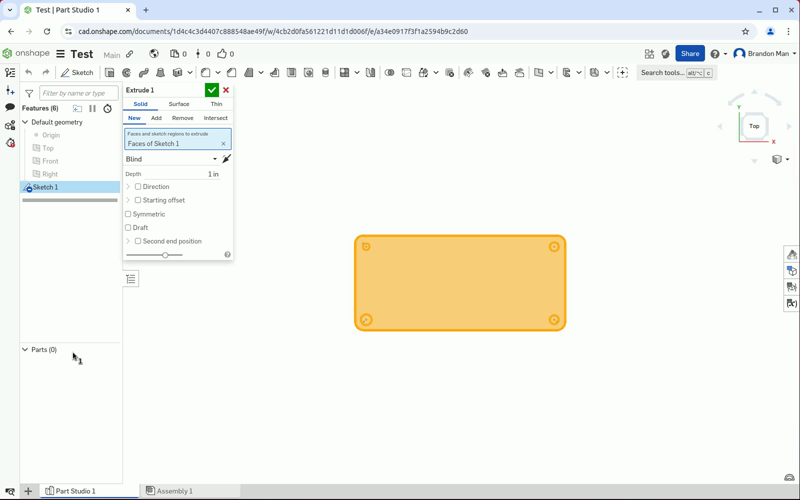
mouse_move(143, 106)
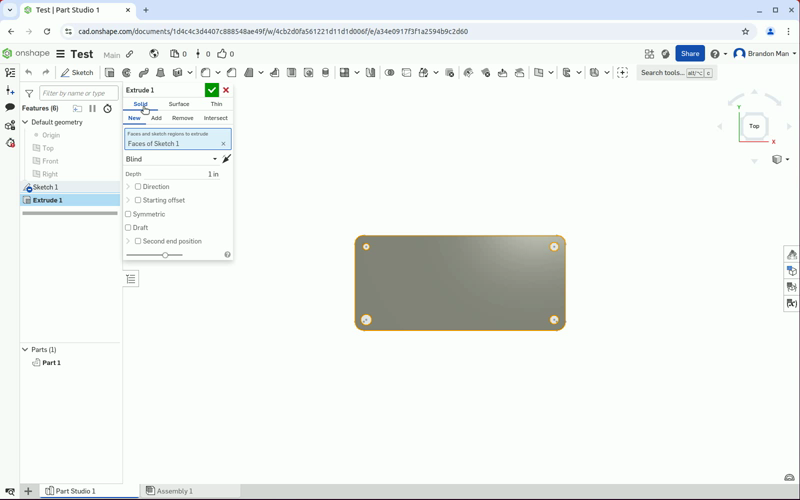
click(143, 106)
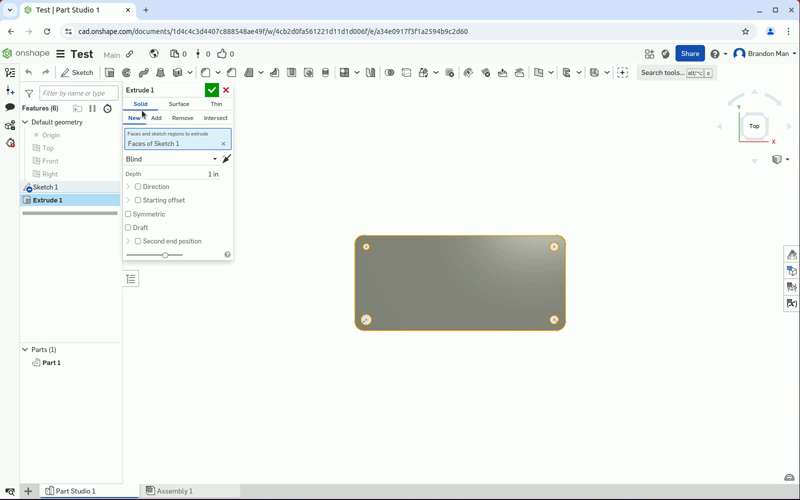
mouse_move(137, 120)
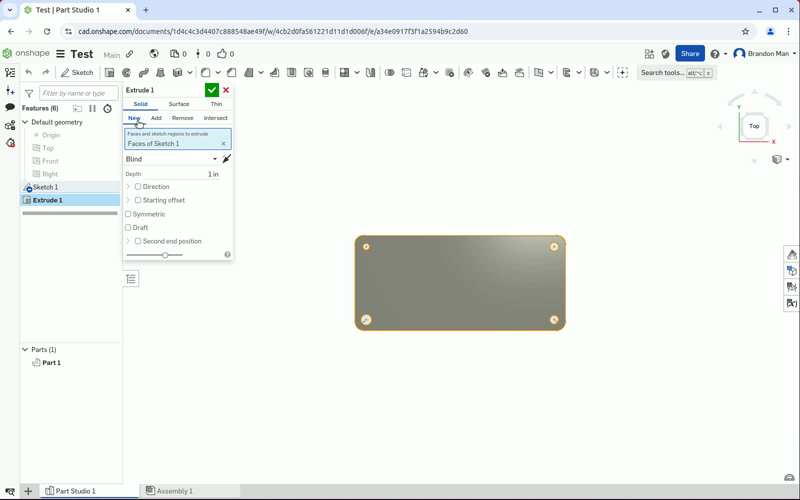
click(137, 120)
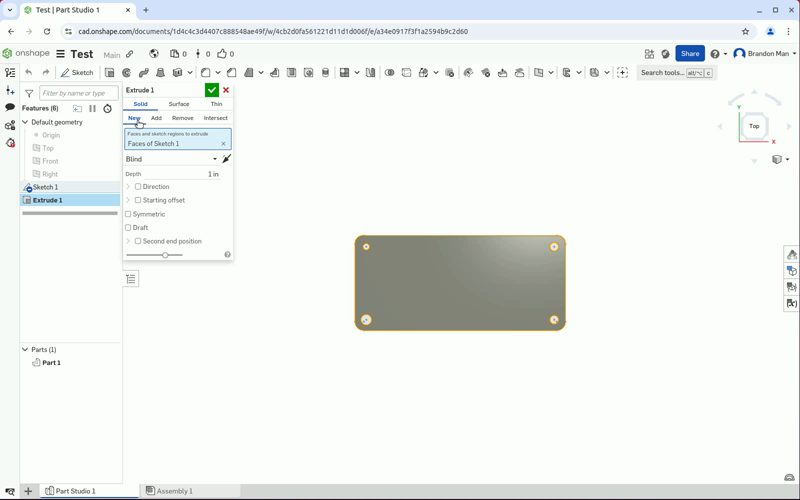
key(tab, 4)
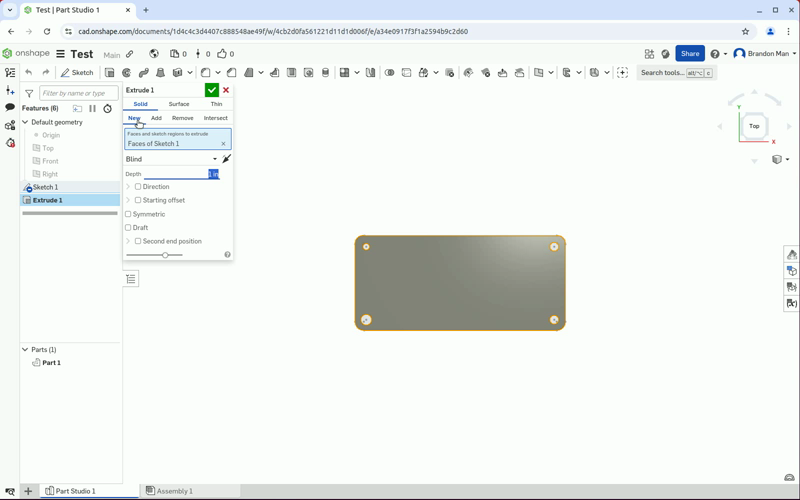
text(0.963)
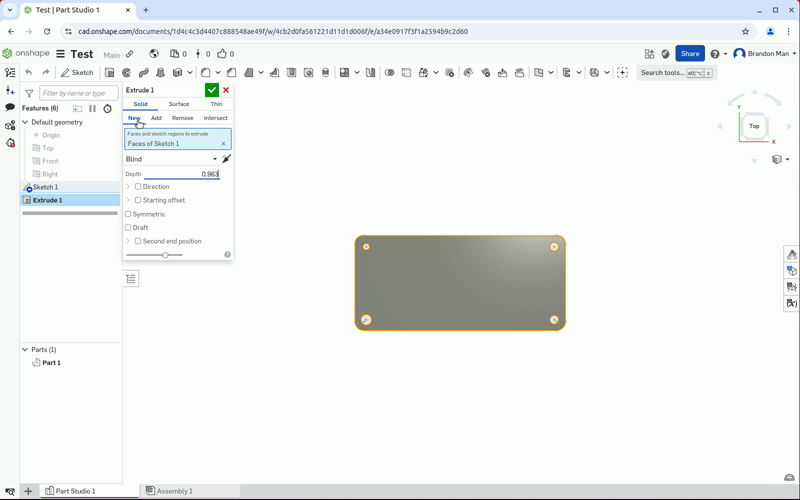
key(enter)
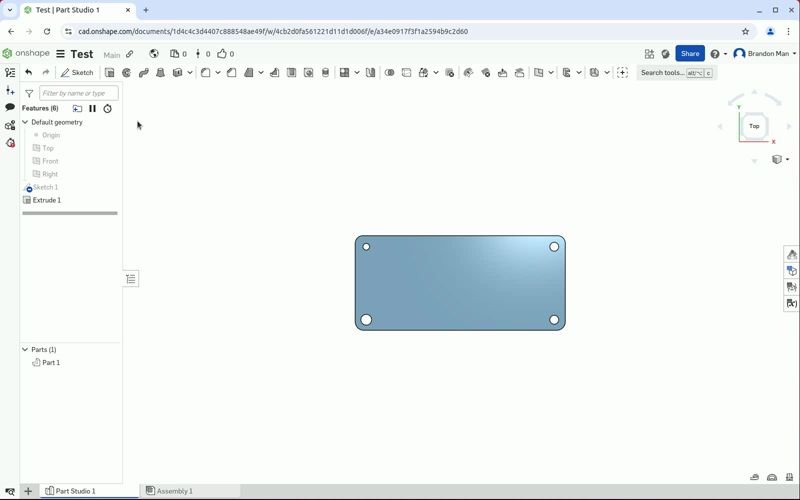
key(shift+h)
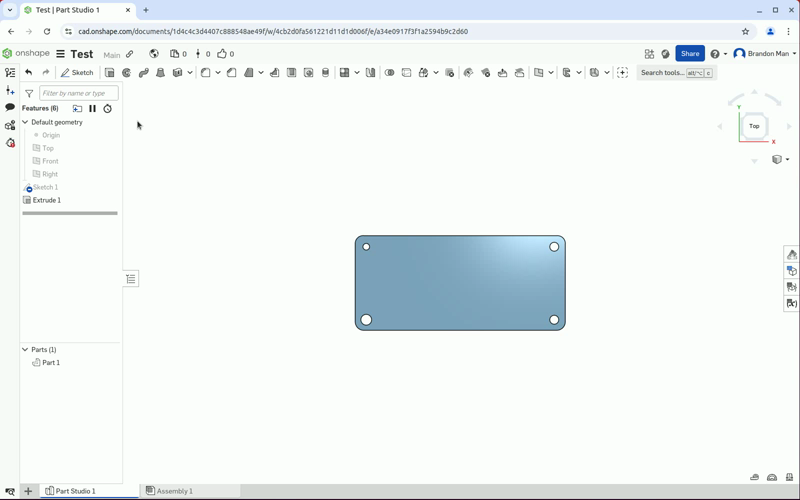
key(shift+h)
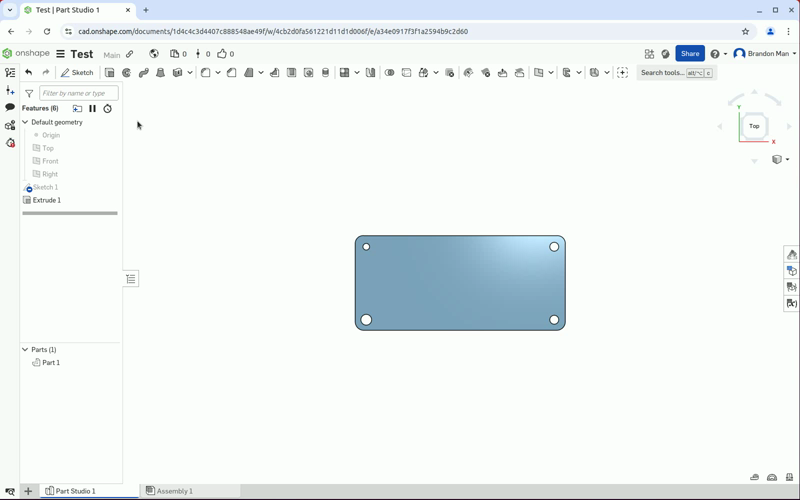
mouse_move(73, 189)
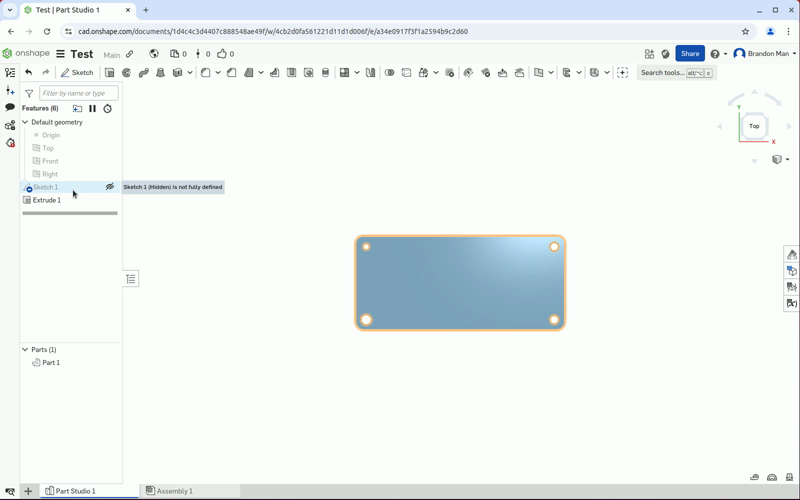
click(73, 189)
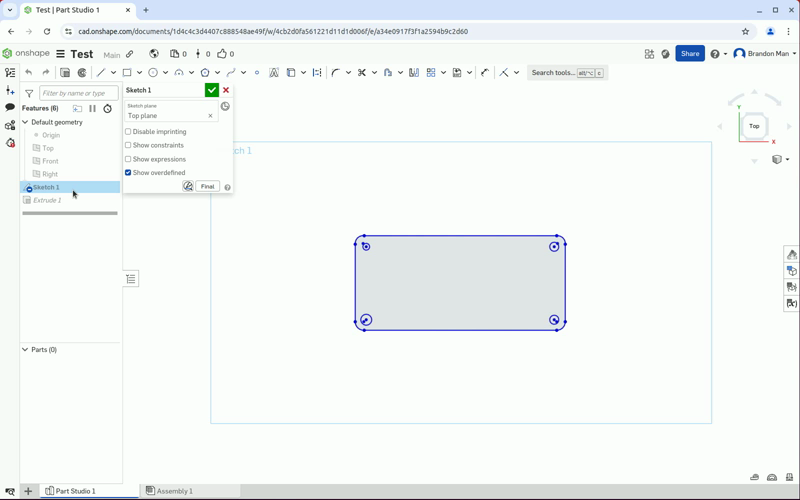
mouse_move(229, 92)
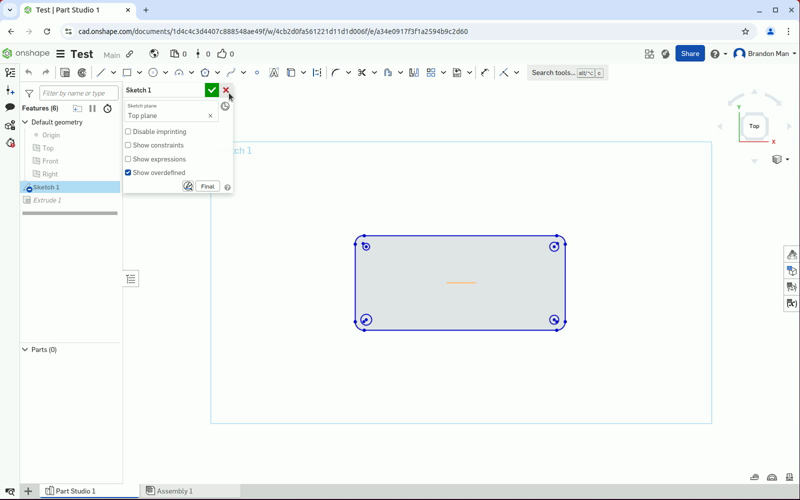
click(229, 92)
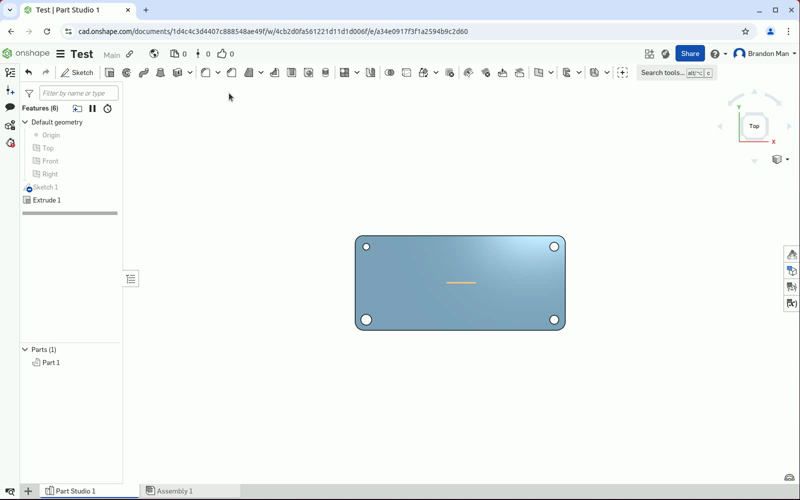
mouse_move(541, 75)
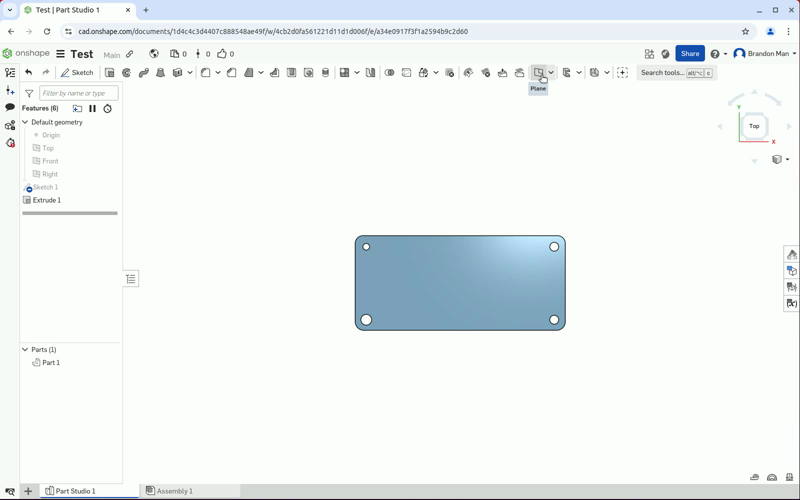
click(541, 75)
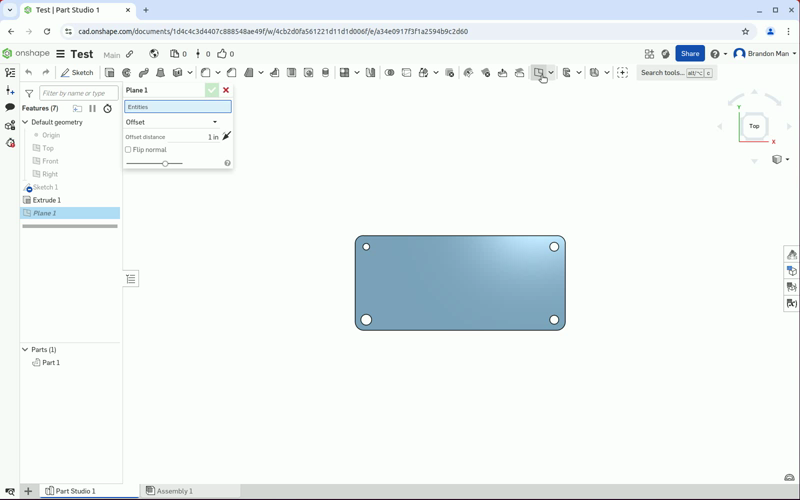
mouse_move(73, 150)
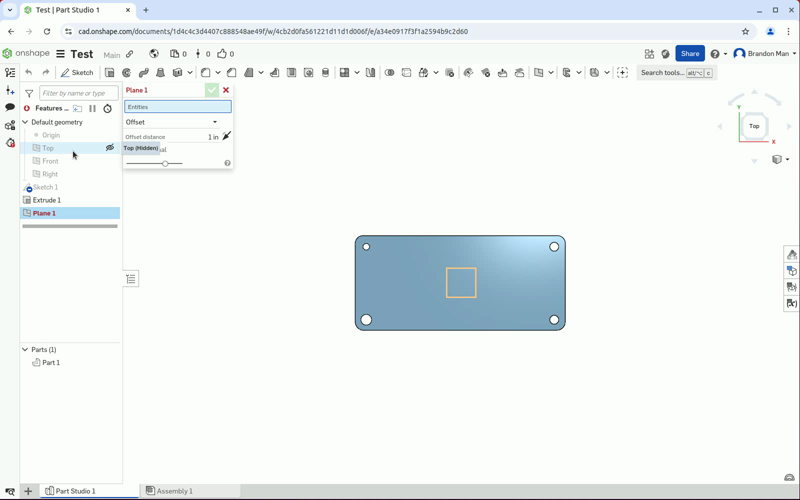
click(73, 150)
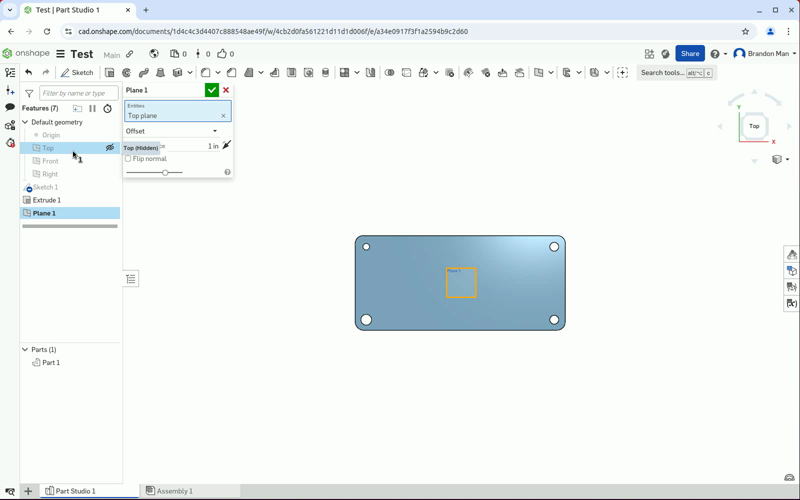
key(tab, 2)
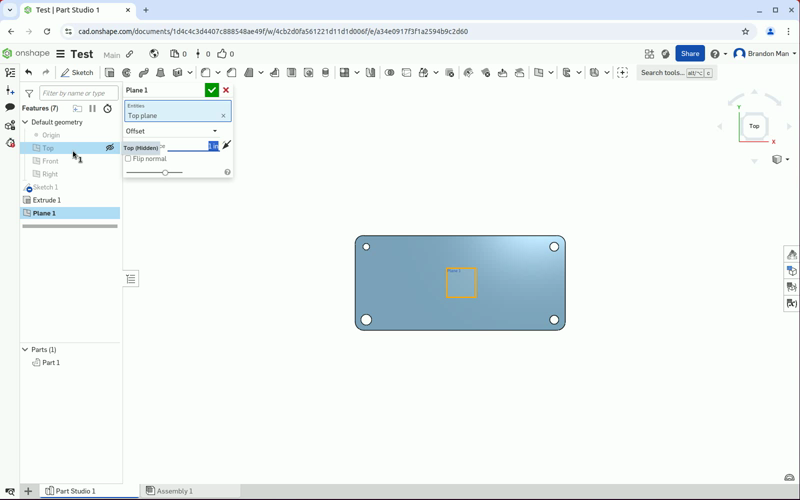
text(0.955)
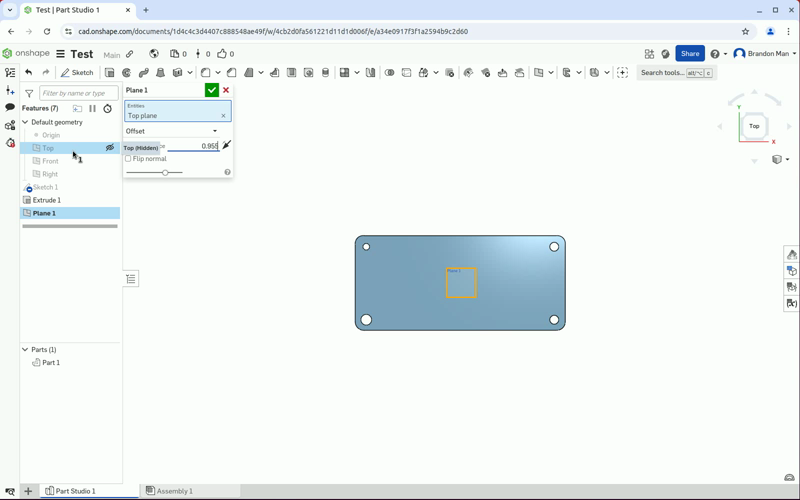
key(enter, 2)
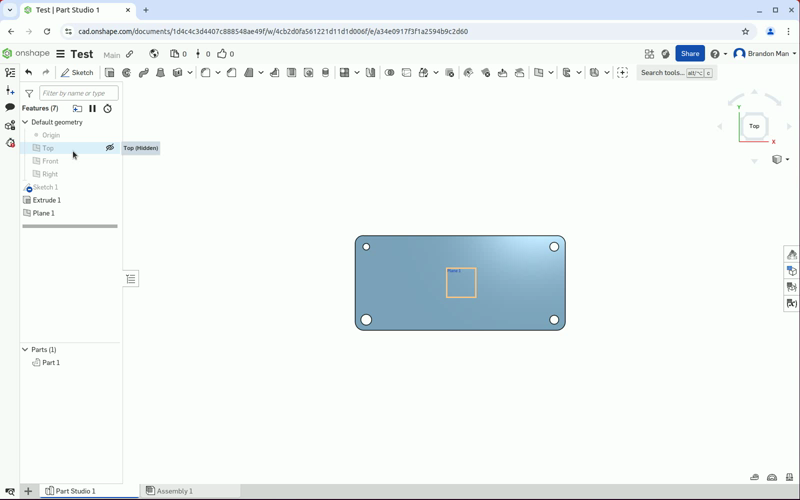
key(shift+s)
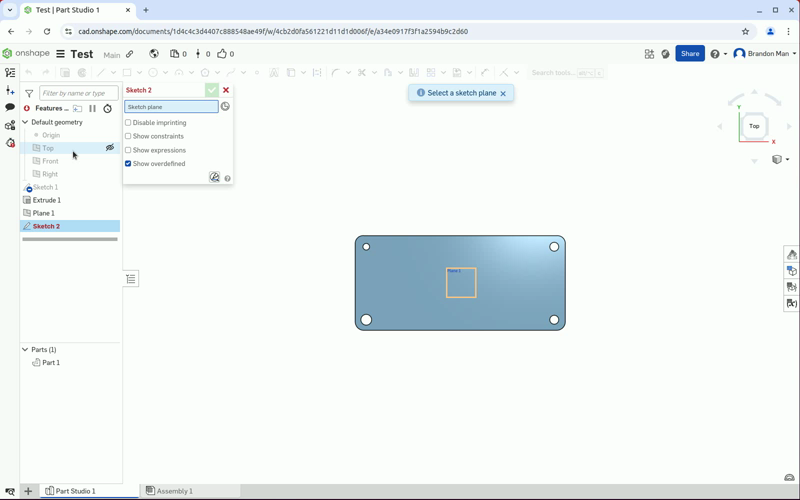
mouse_move(73, 215)
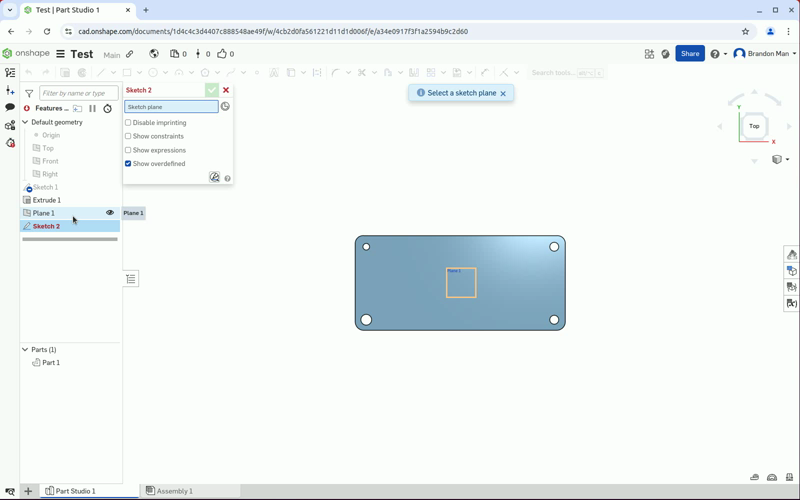
click(73, 215)
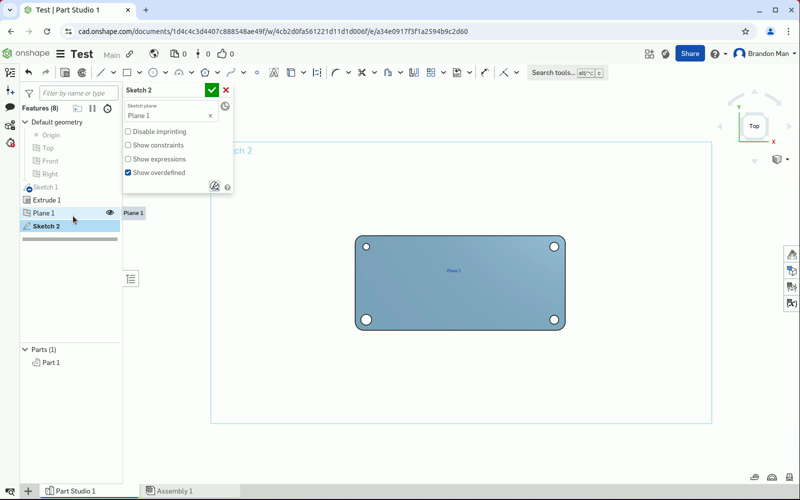
mouse_move(73, 352)
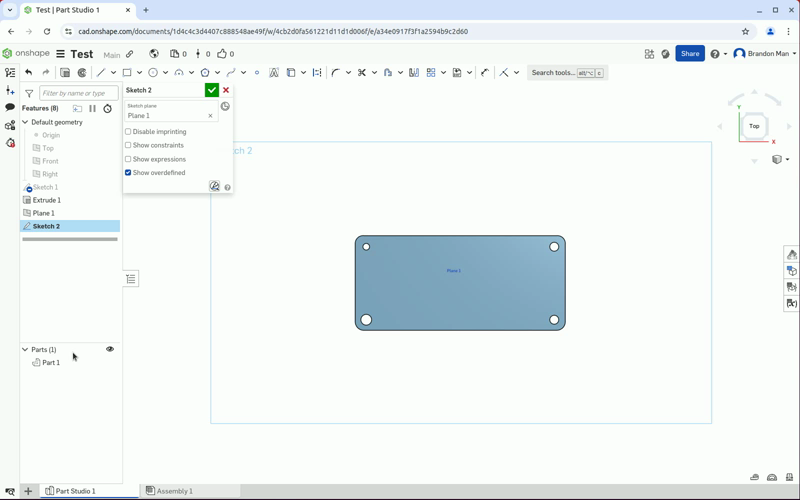
key(y)
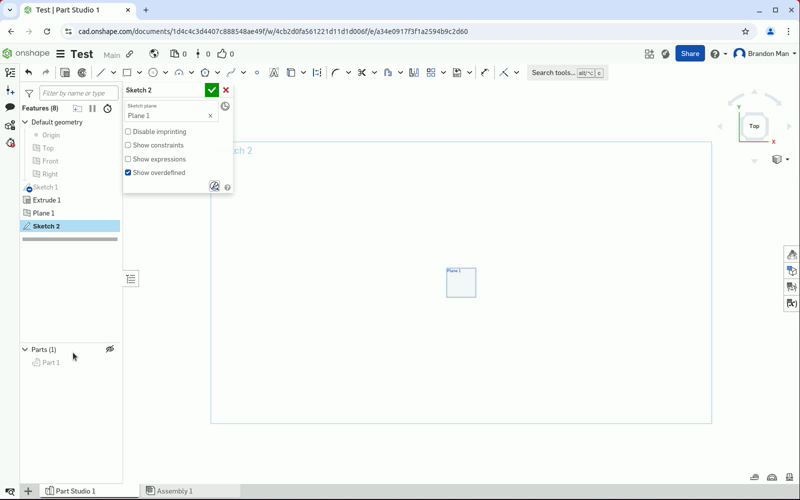
key(l)
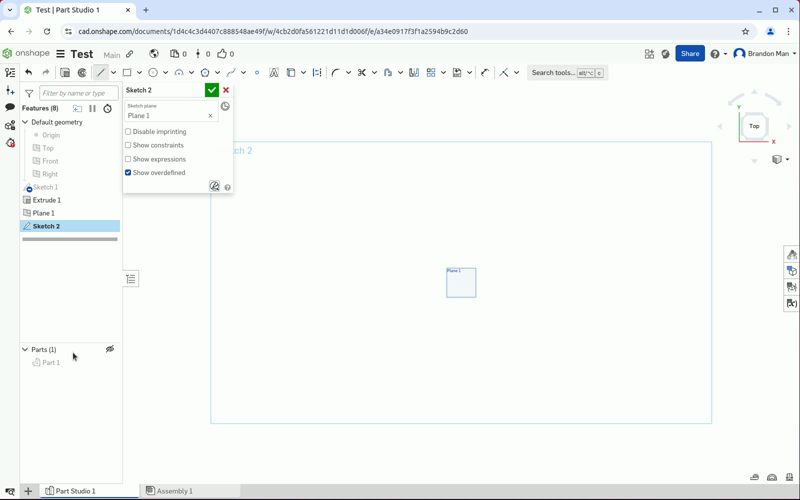
key_down(shift)
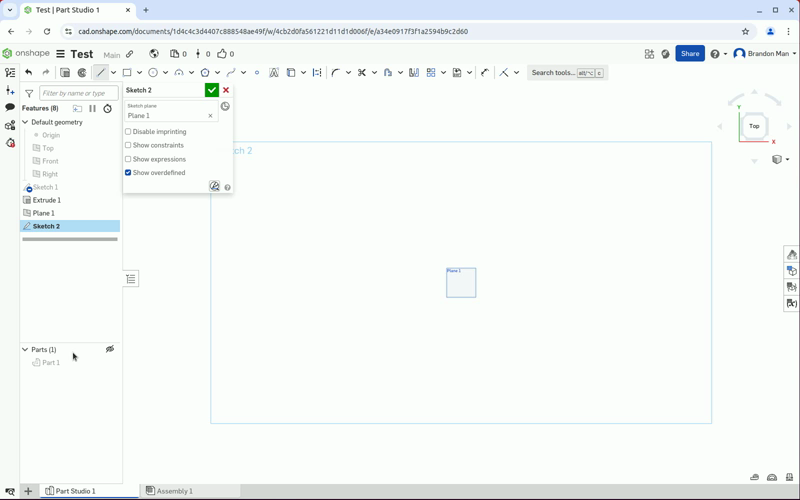
mouse_move(430, 308)
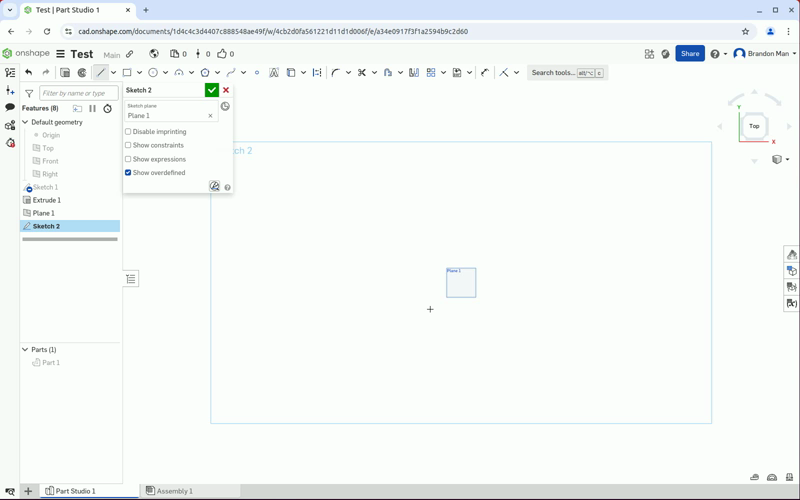
click(430, 308)
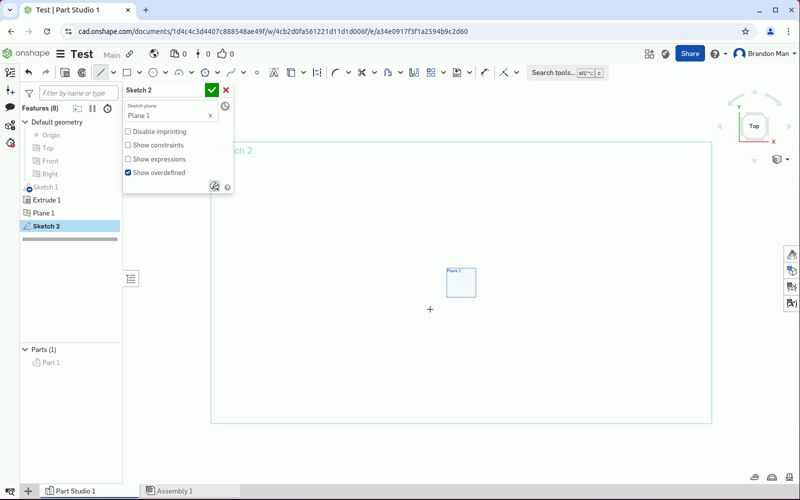
key_up(shift)
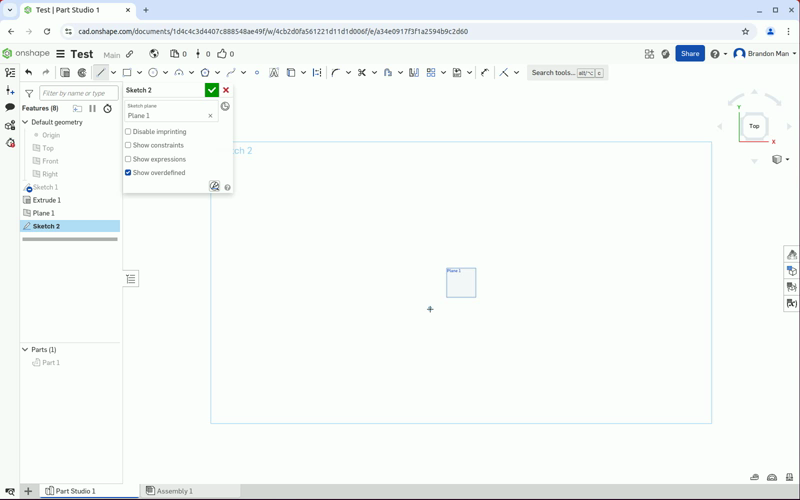
key_down(shift)
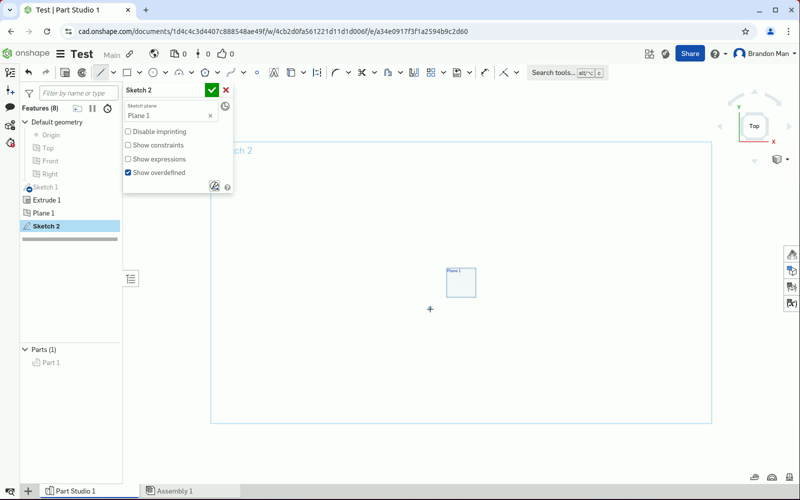
mouse_move(460, 308)
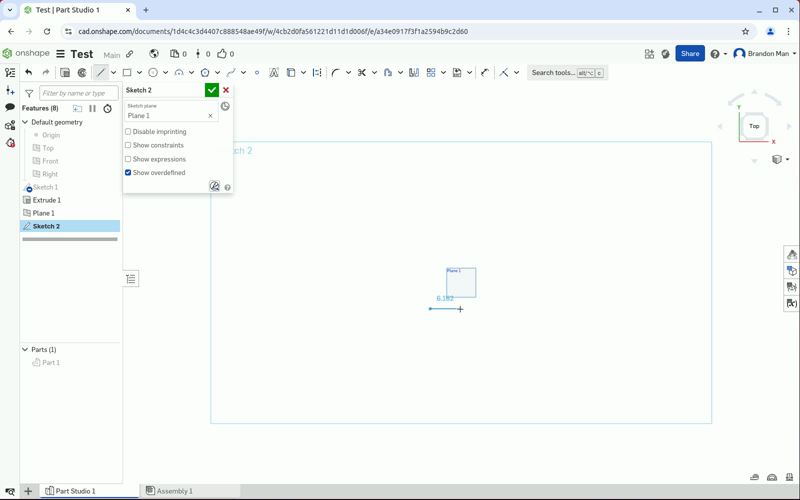
mouse_move(469, 308)
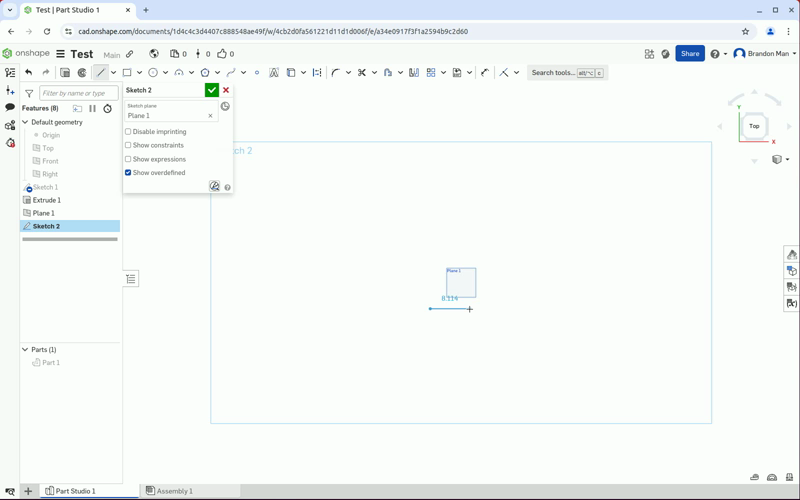
click(469, 308)
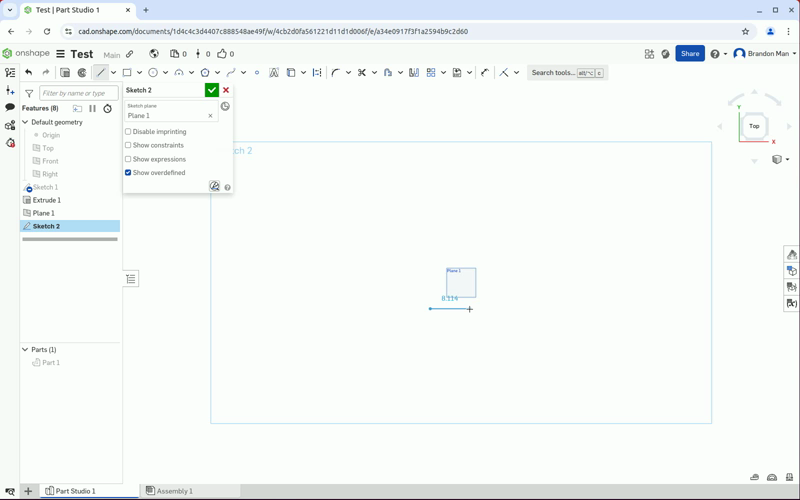
key_up(shift)
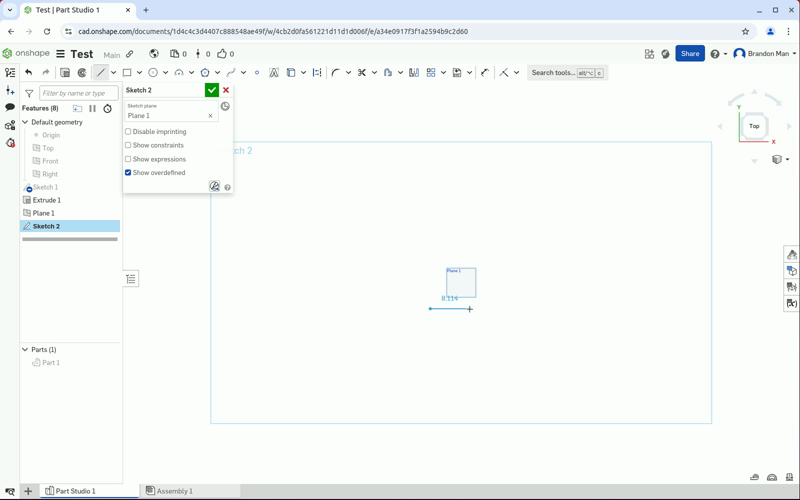
key_down(shift)
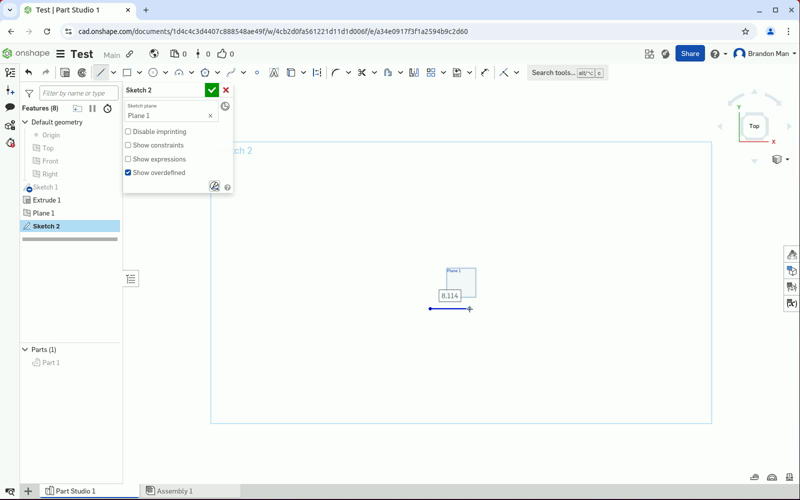
mouse_move(499, 308)
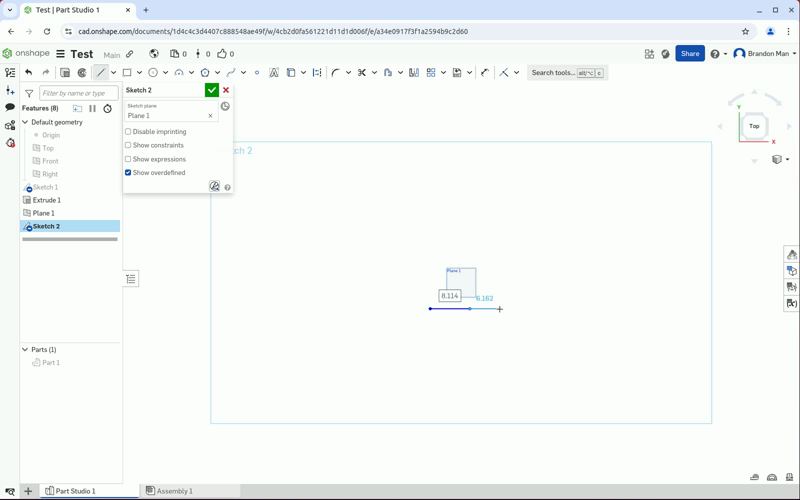
mouse_move(469, 269)
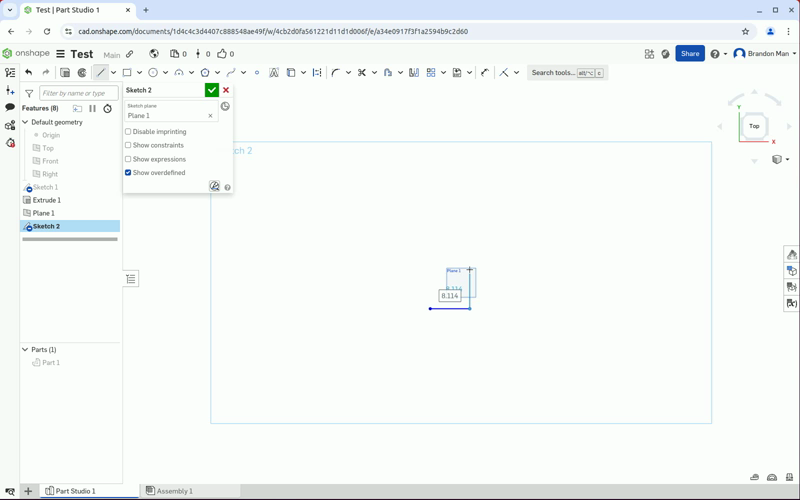
click(469, 269)
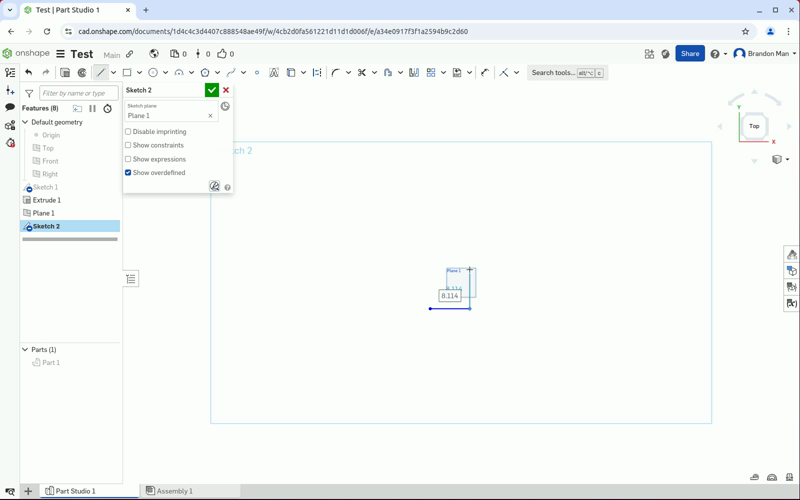
key_up(shift)
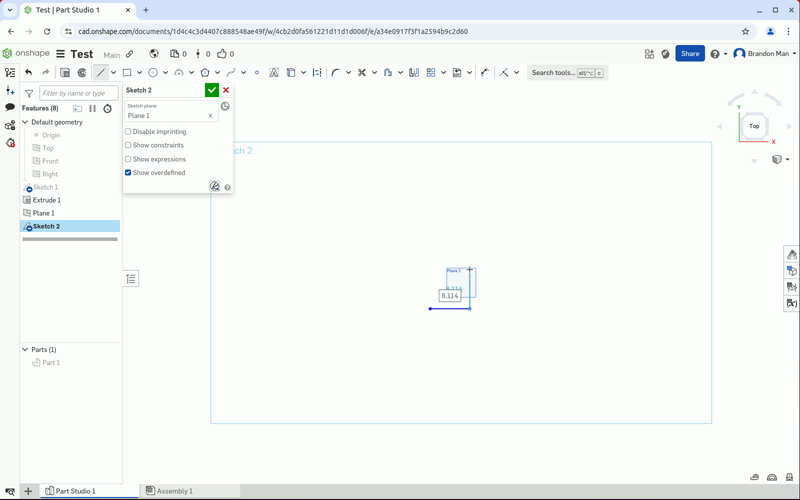
key_down(shift)
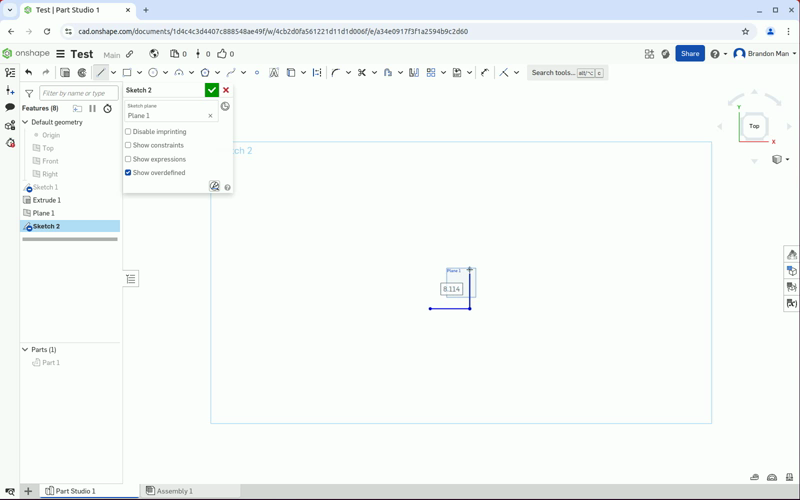
mouse_move(499, 269)
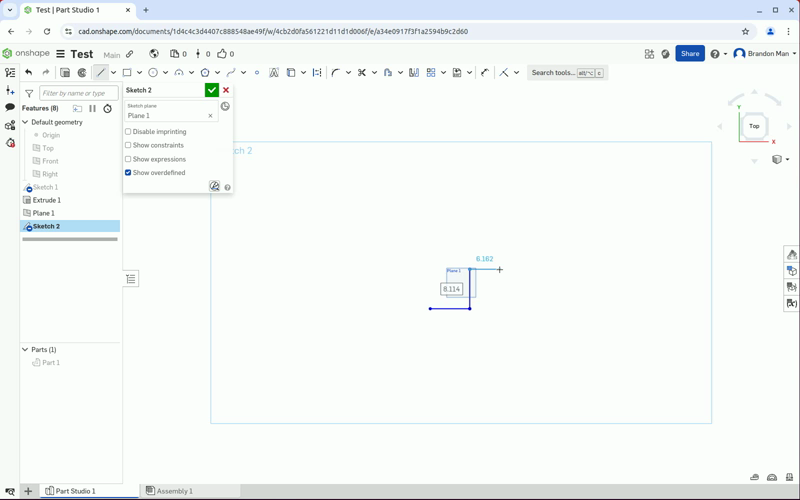
mouse_move(430, 269)
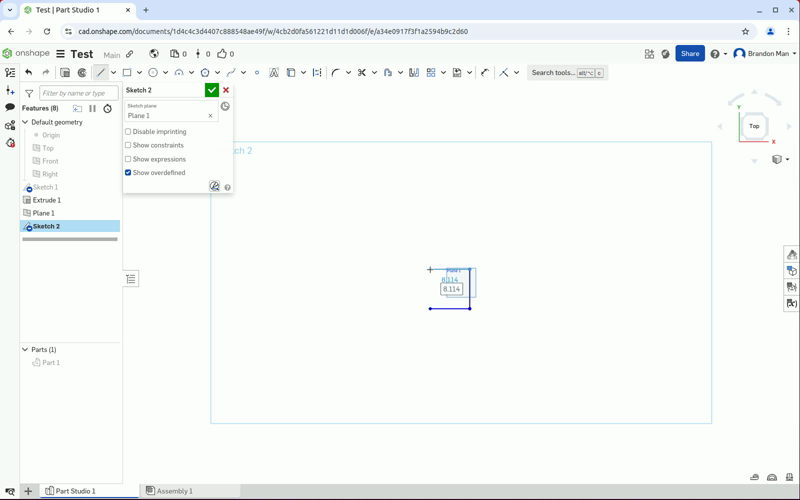
click(430, 269)
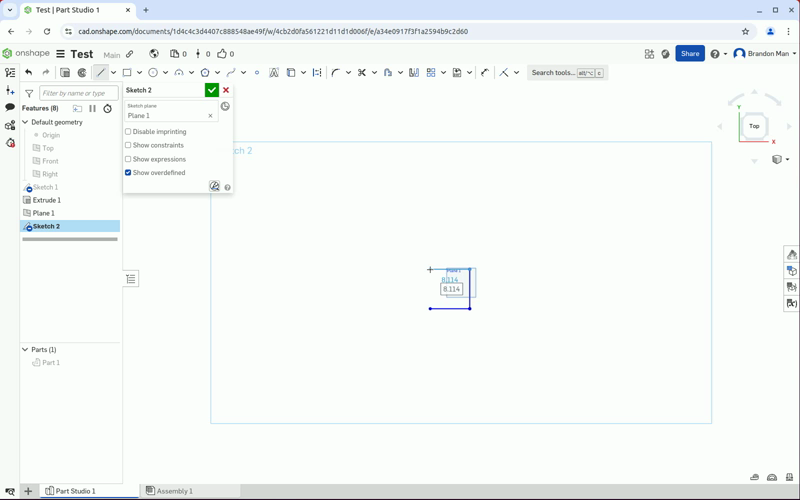
key_up(shift)
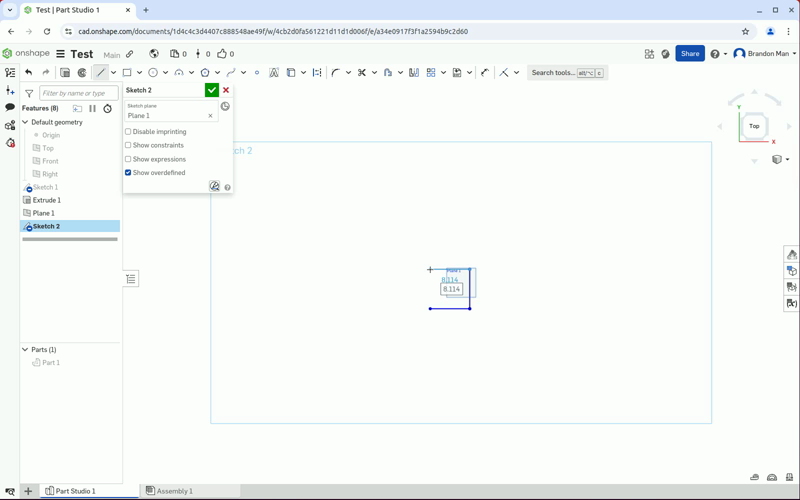
mouse_move(460, 269)
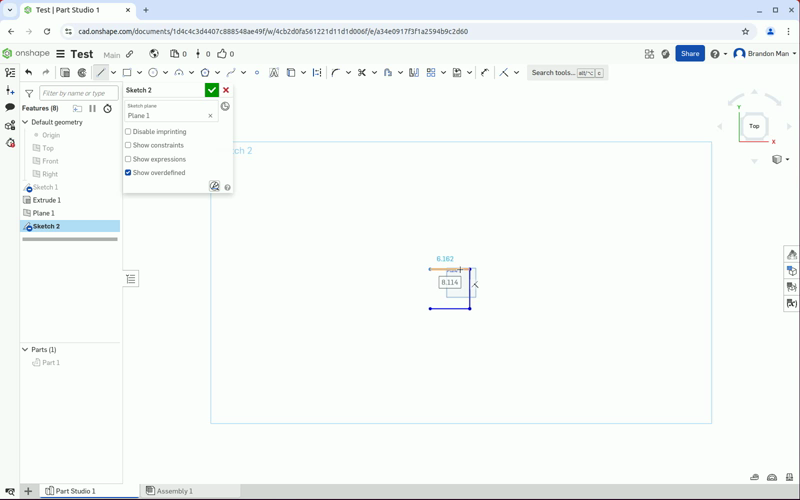
key_down(shift)
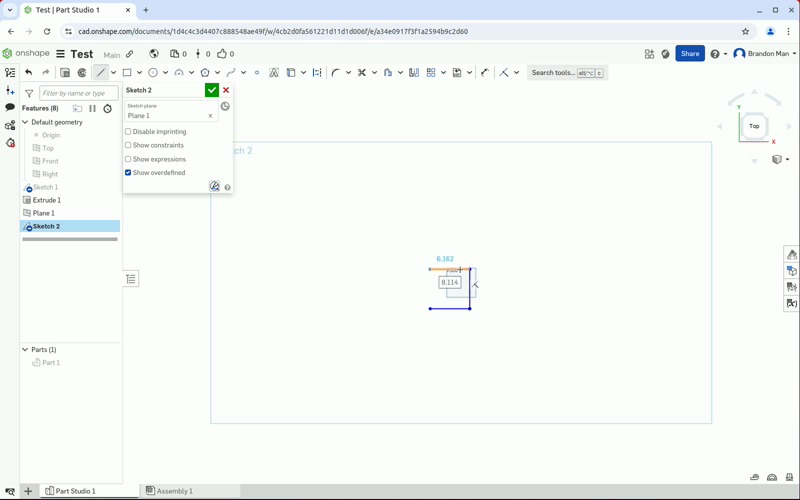
mouse_move(430, 308)
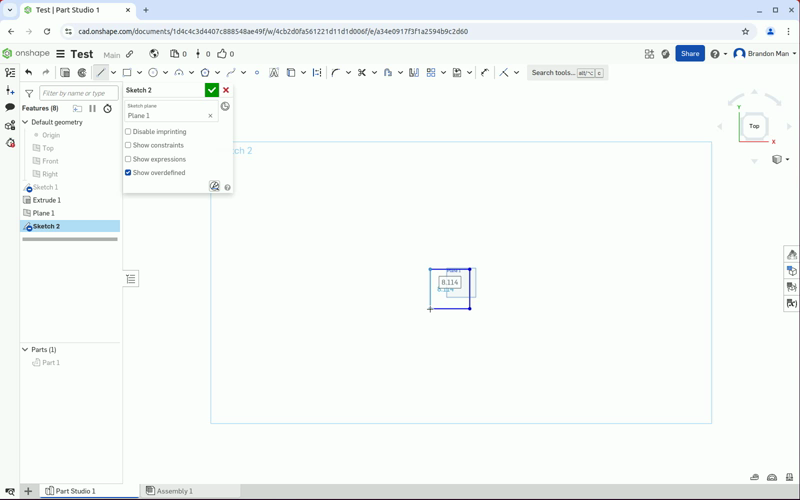
key_up(shift)
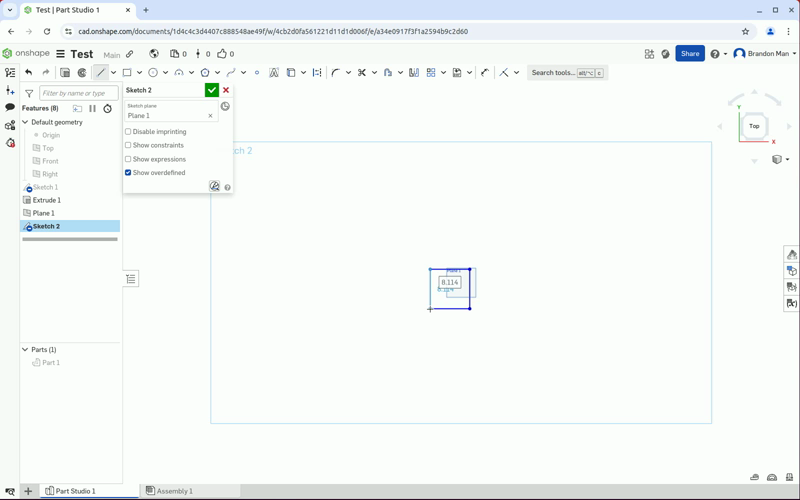
click(430, 308)
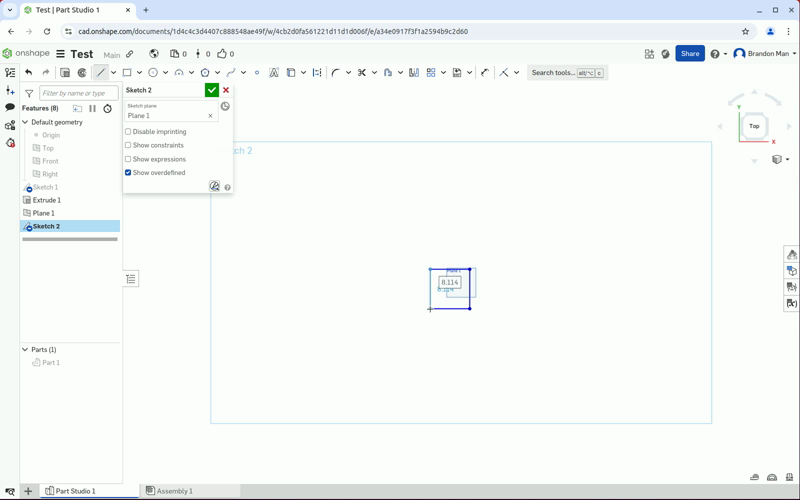
key(esc)
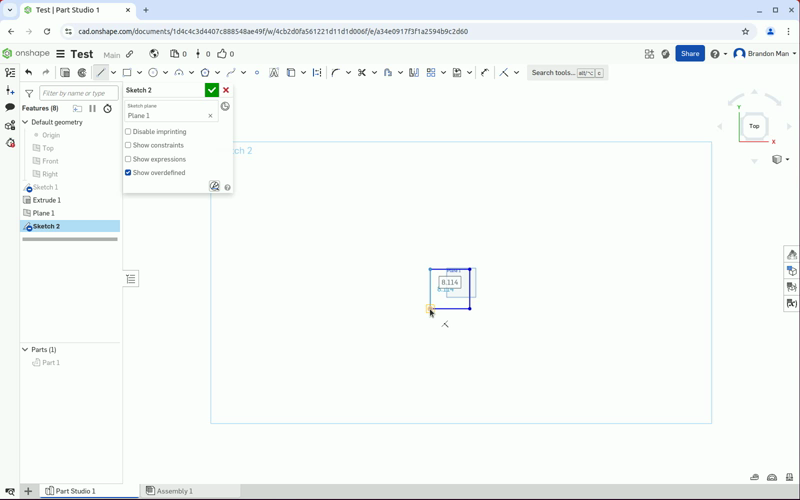
mouse_move(436, 298)
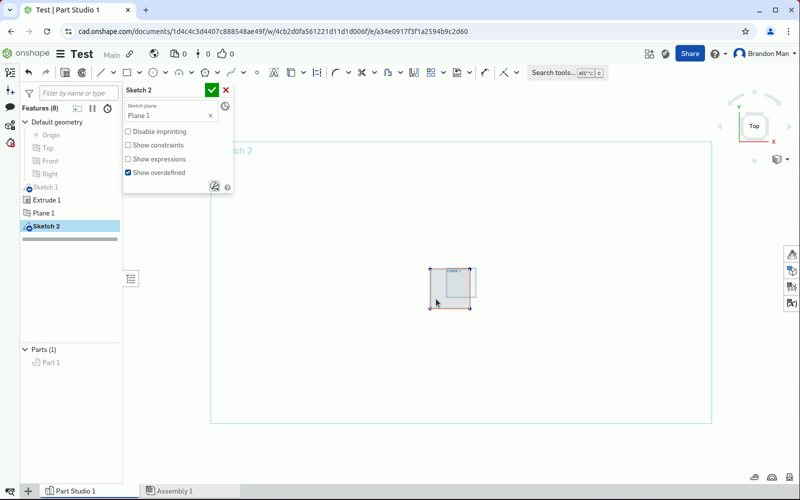
scroll(6)
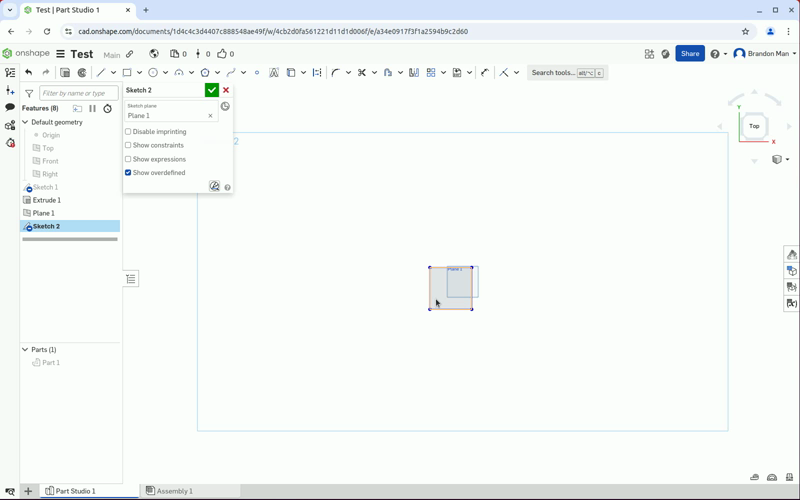
scroll(6)
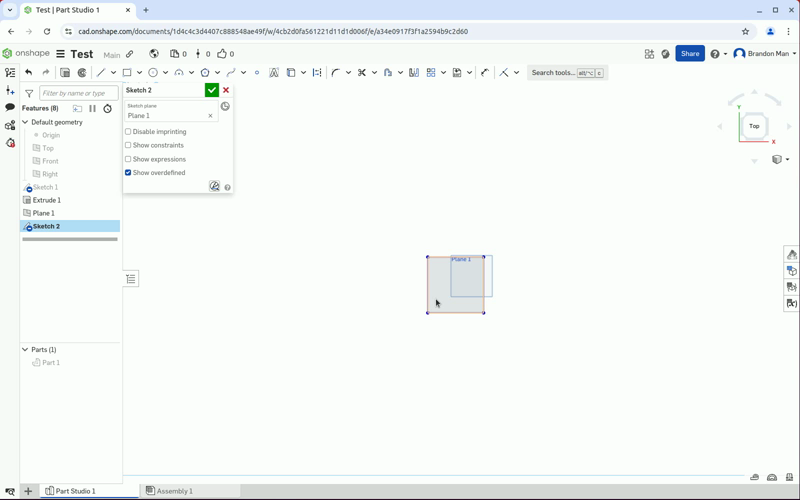
scroll(6)
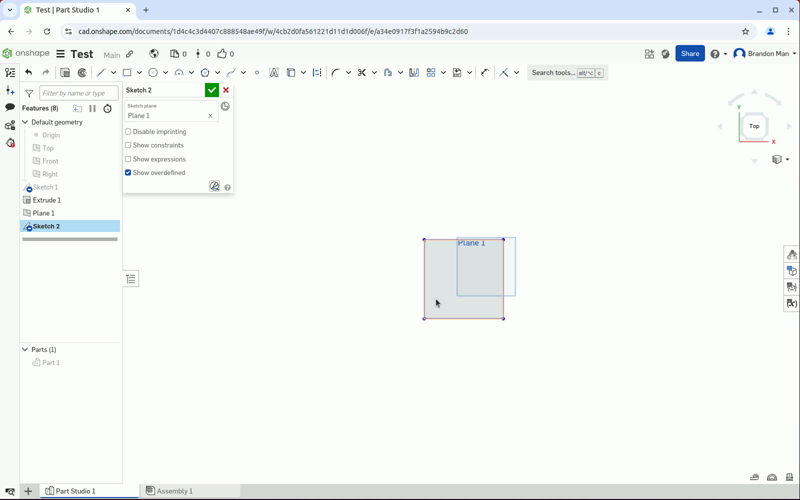
scroll(6)
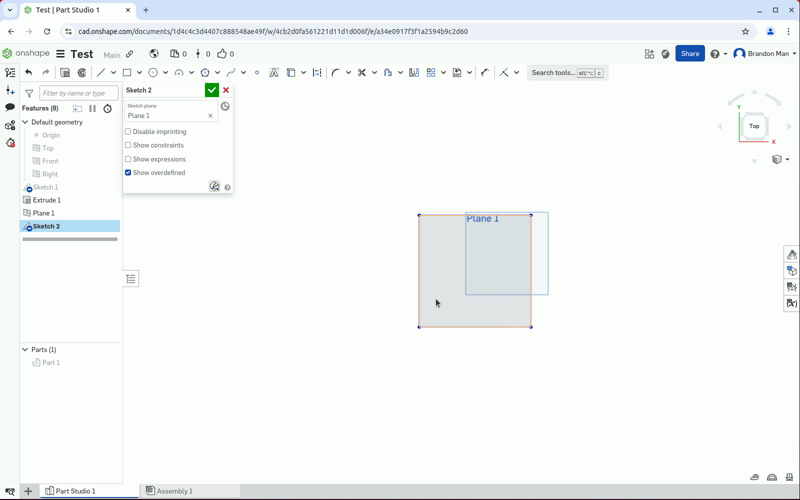
scroll(6)
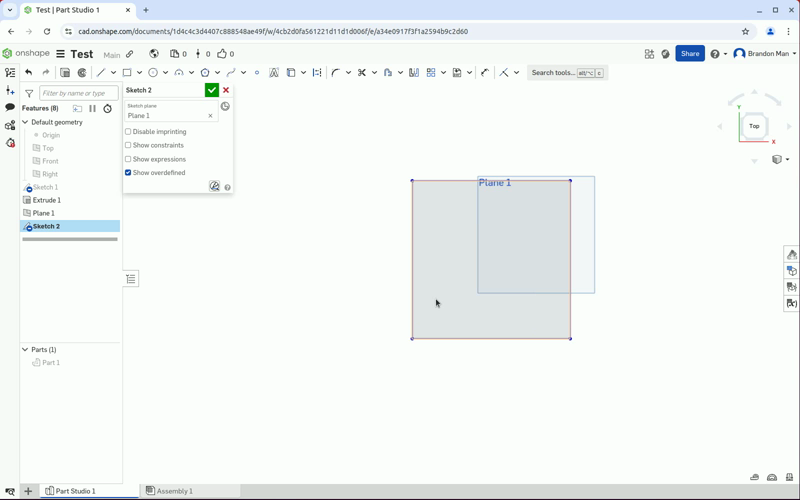
scroll(6)
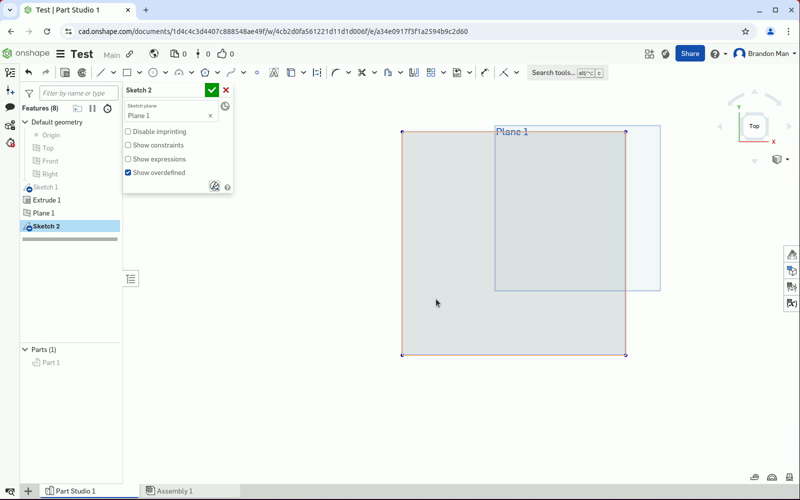
scroll(6)
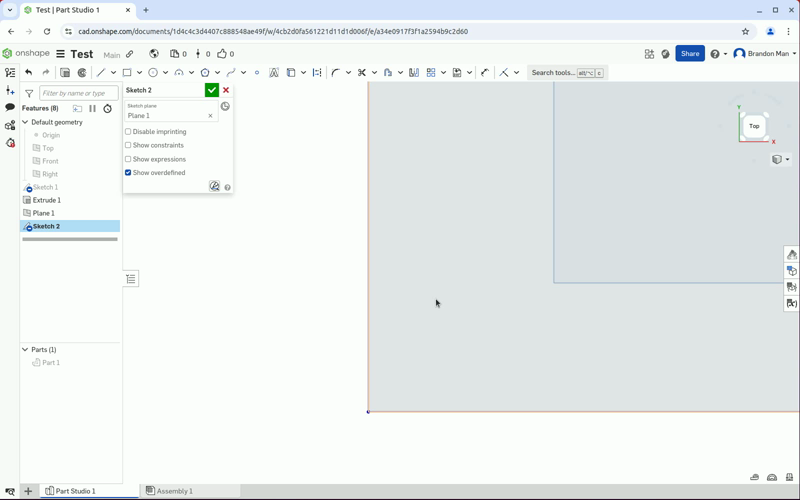
click(436, 298)
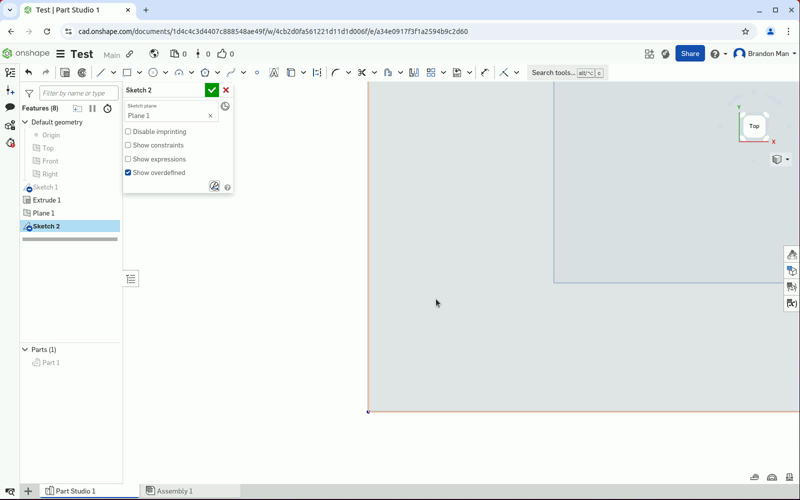
scroll(-6)
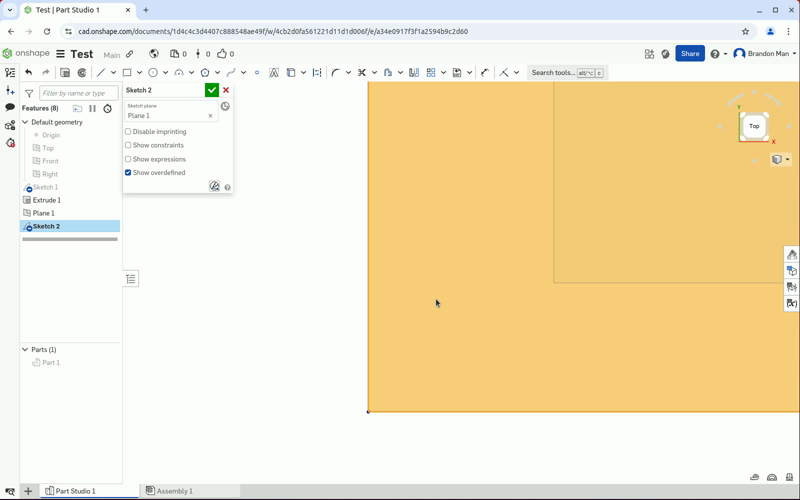
scroll(-6)
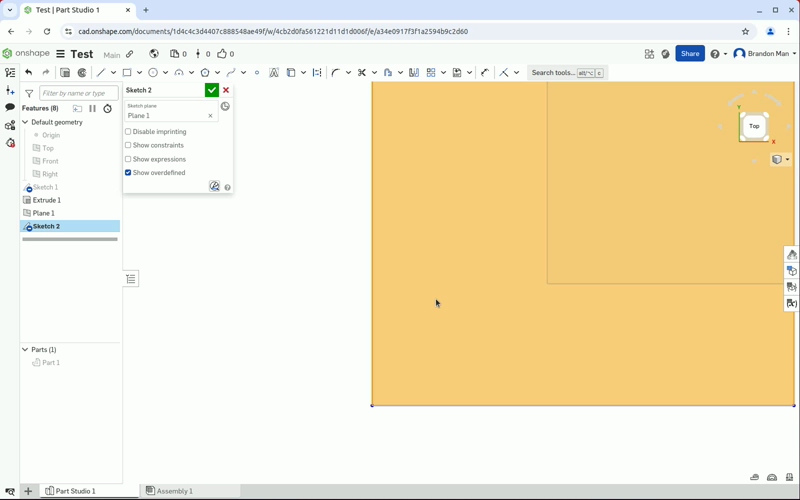
scroll(-6)
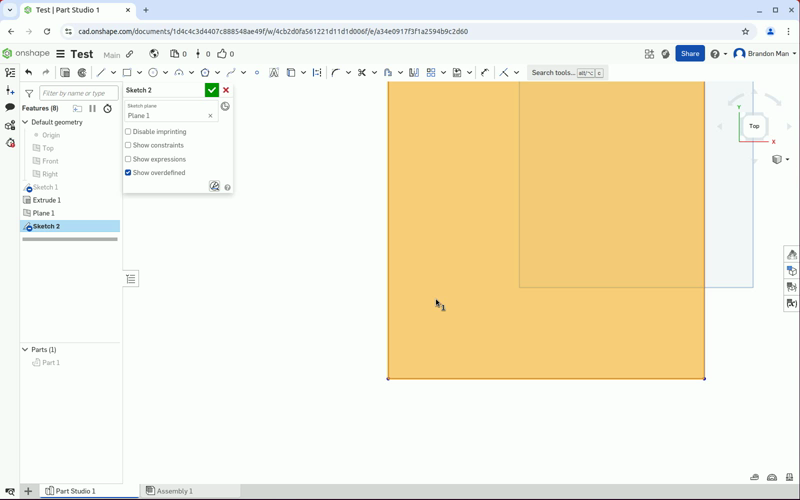
scroll(-6)
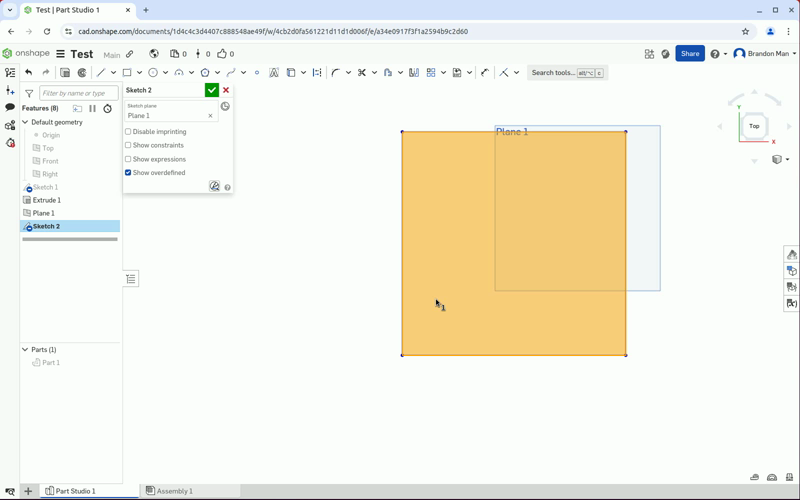
scroll(-6)
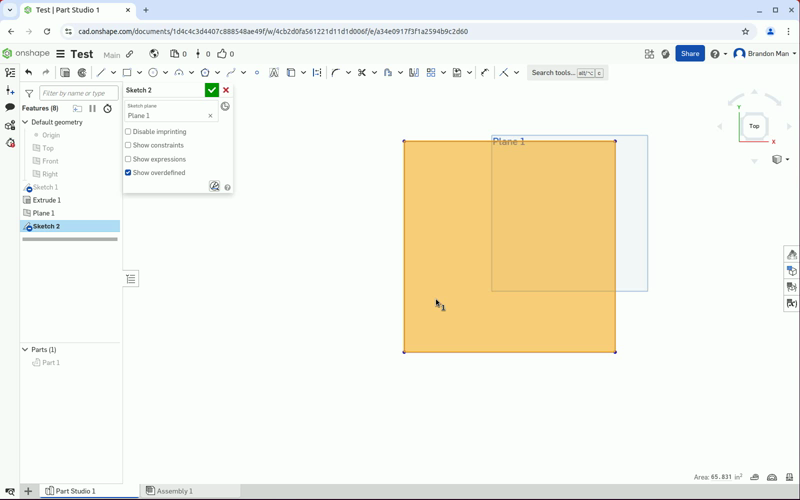
scroll(-6)
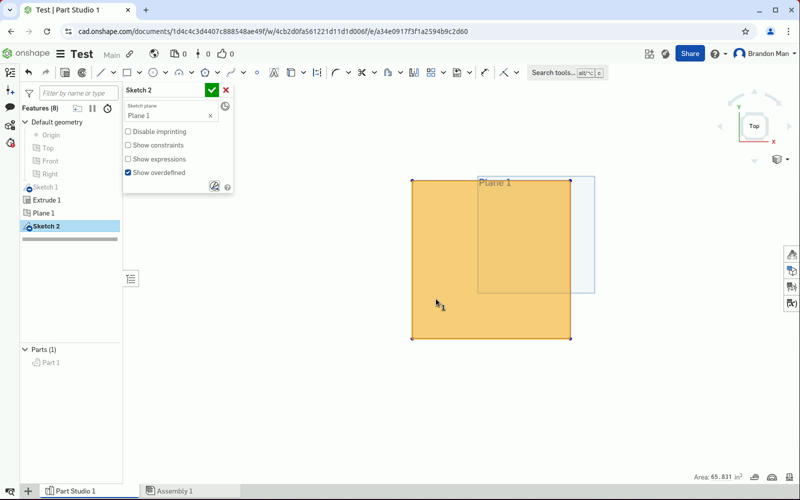
scroll(-6)
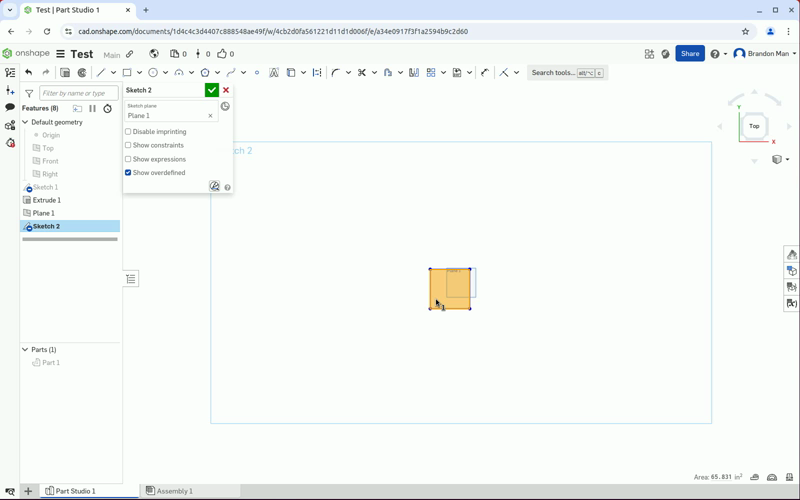
mouse_move(73, 352)
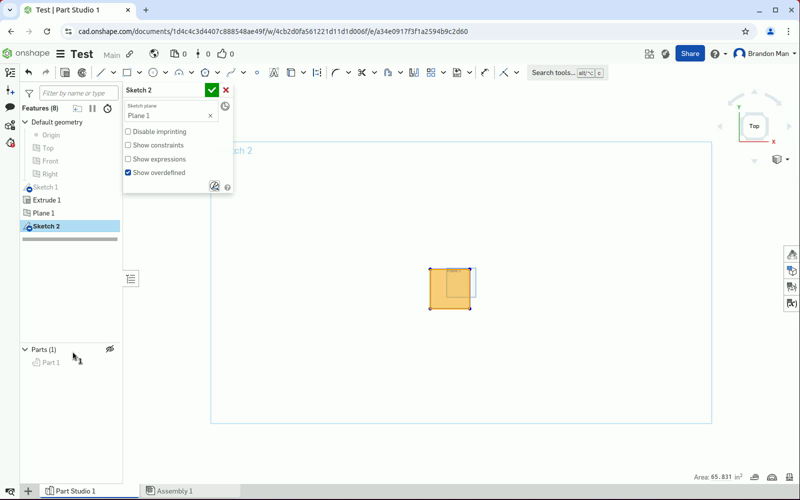
key(shift+y)
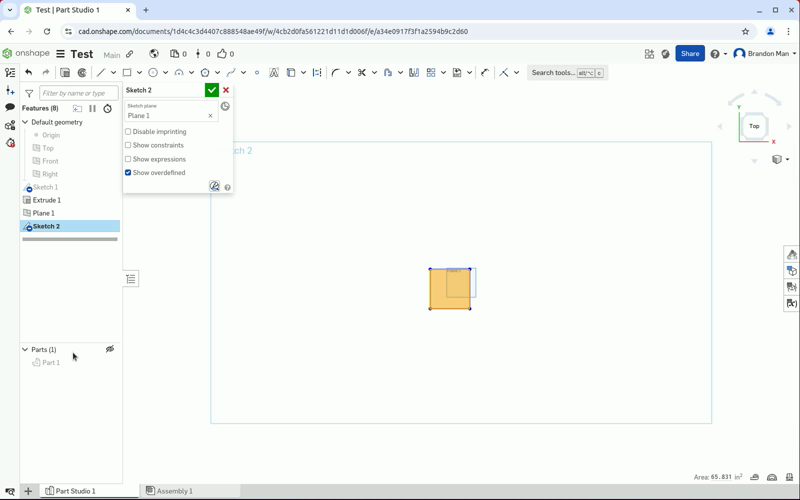
key(shift+e)
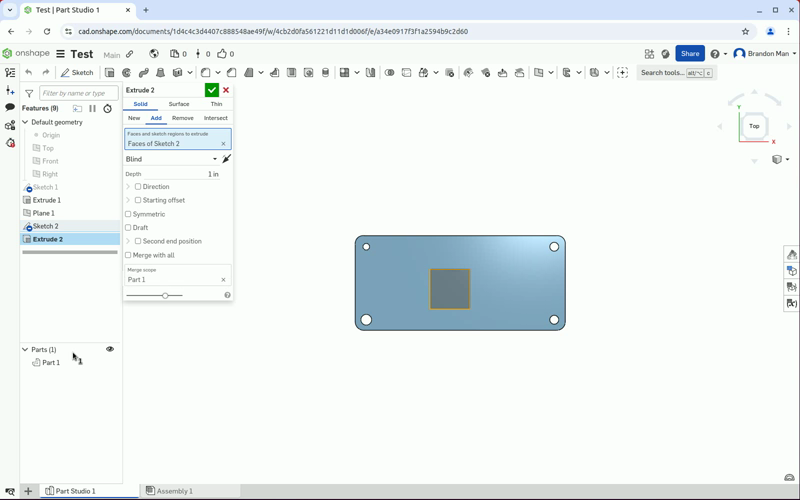
mouse_move(143, 106)
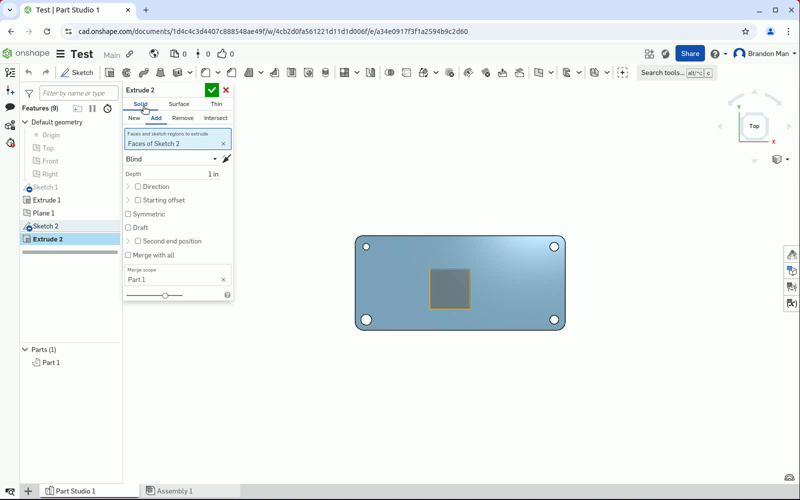
click(143, 106)
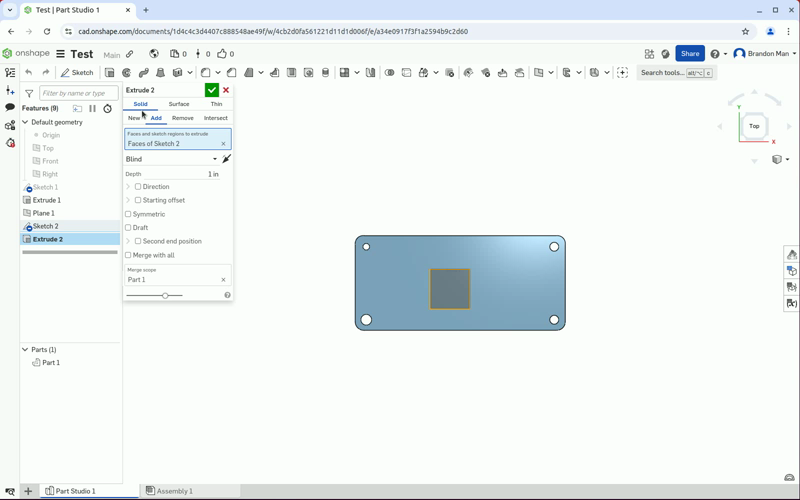
mouse_move(137, 120)
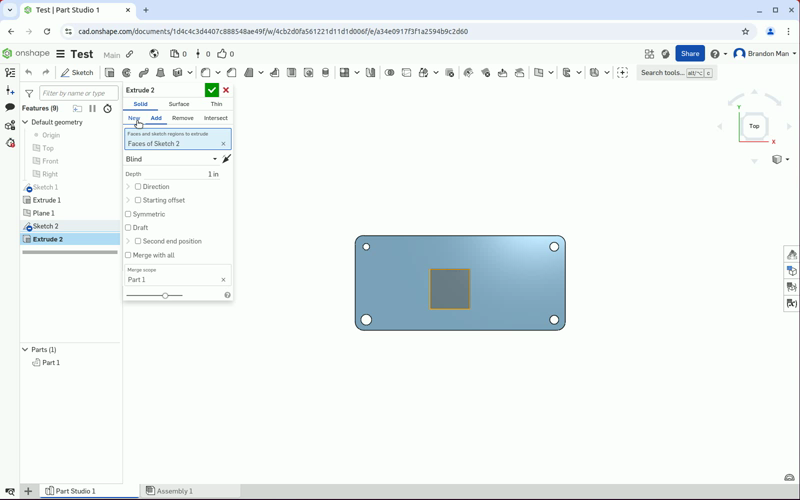
click(137, 120)
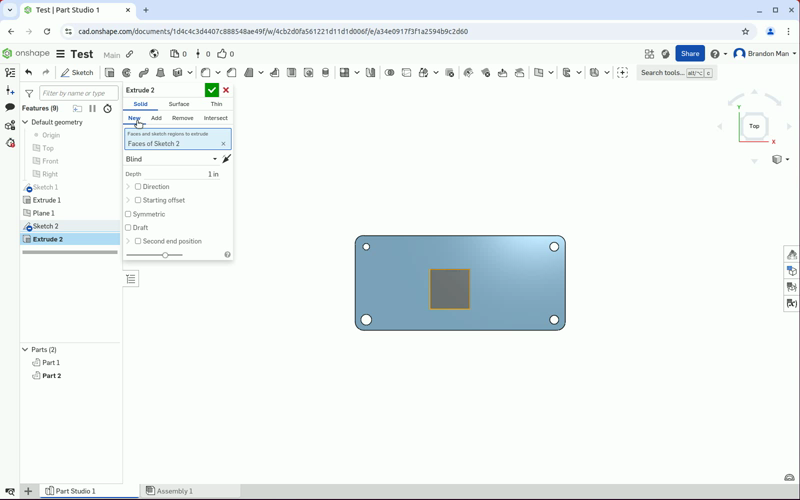
key(tab, 4)
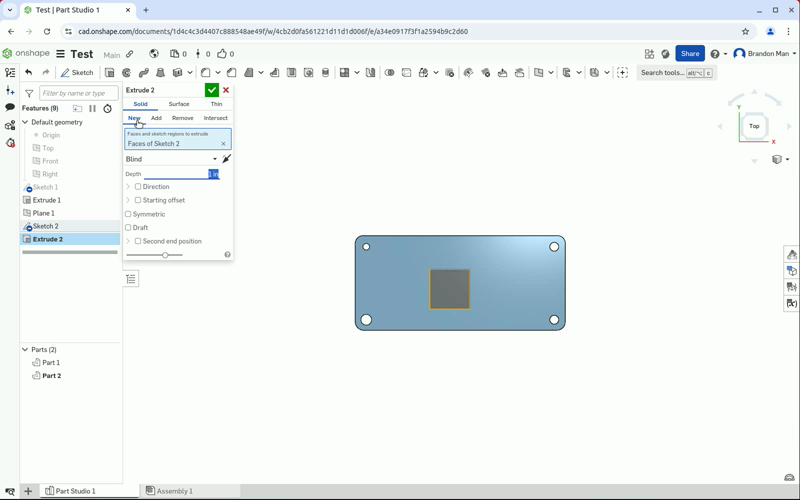
text(0.963)
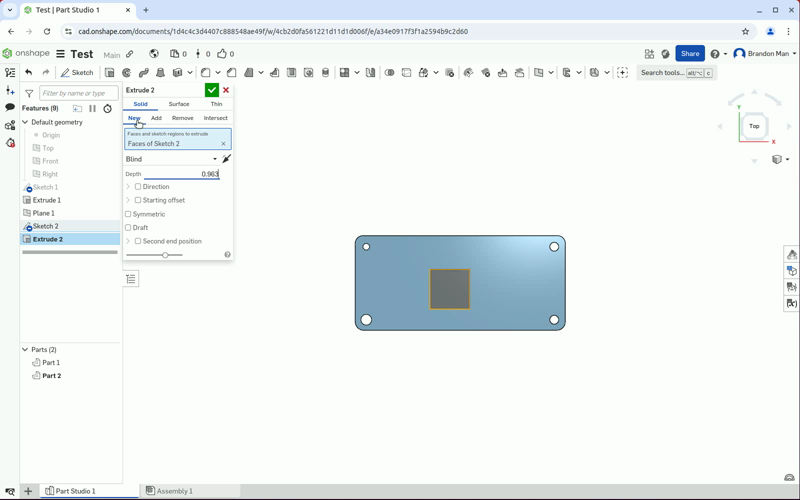
key(enter)
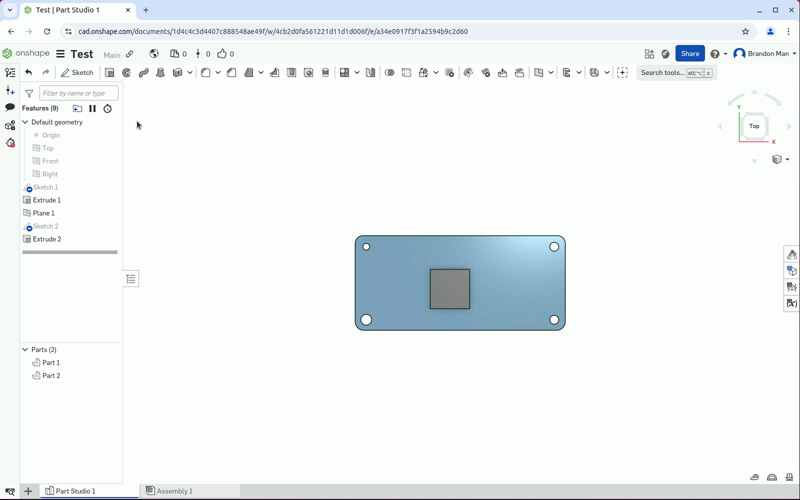
key(shift+h)
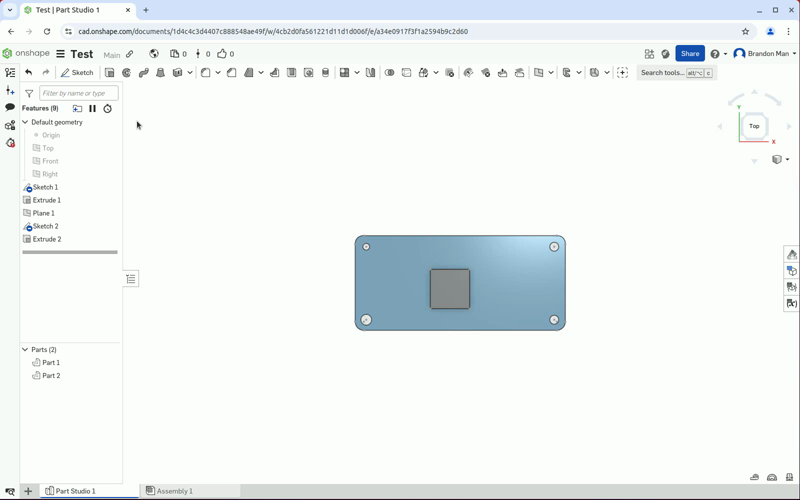
key(shift+h)
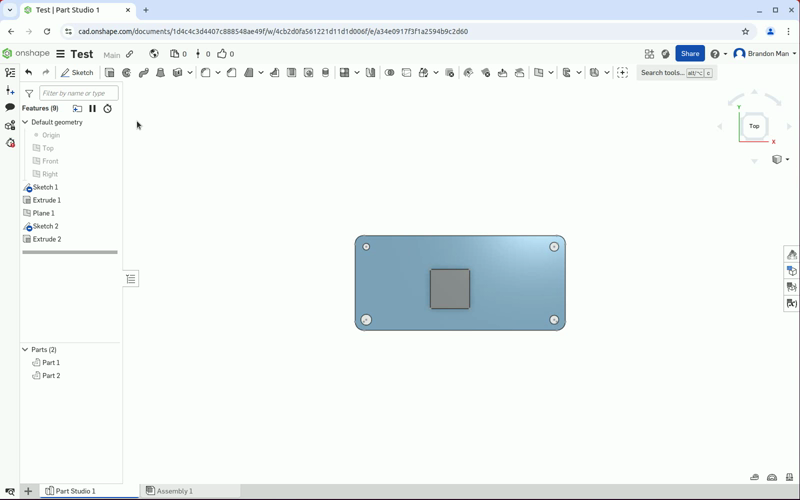
key(shift+7)
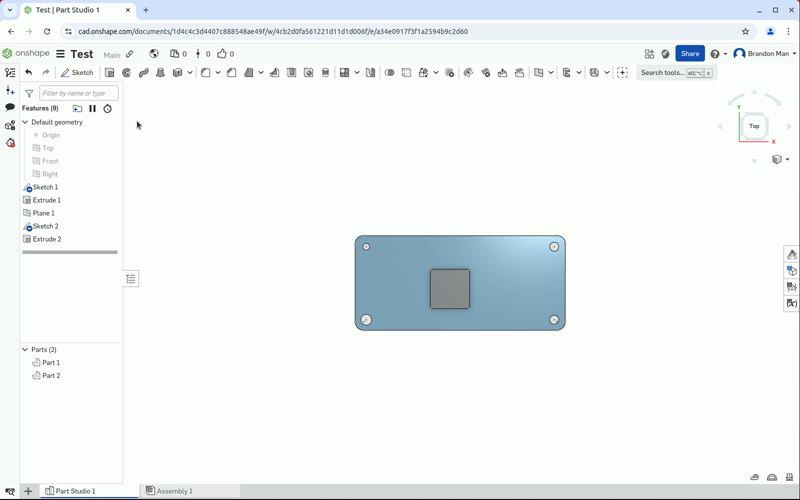
key(up, 3)
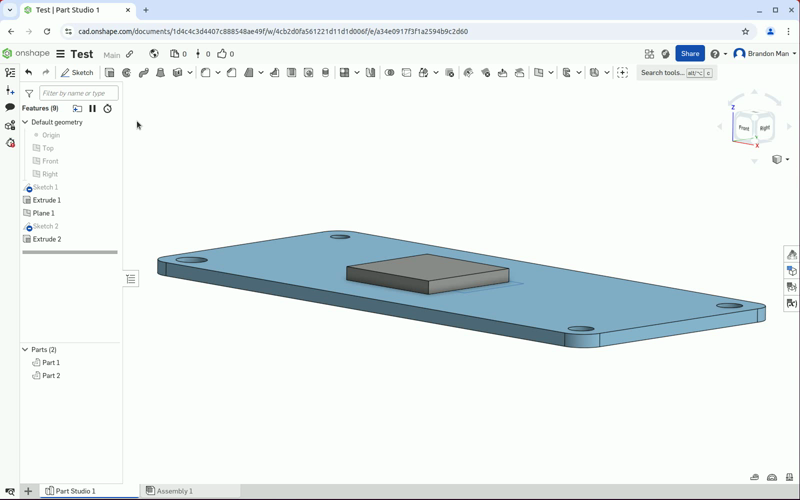
key(left, 3)
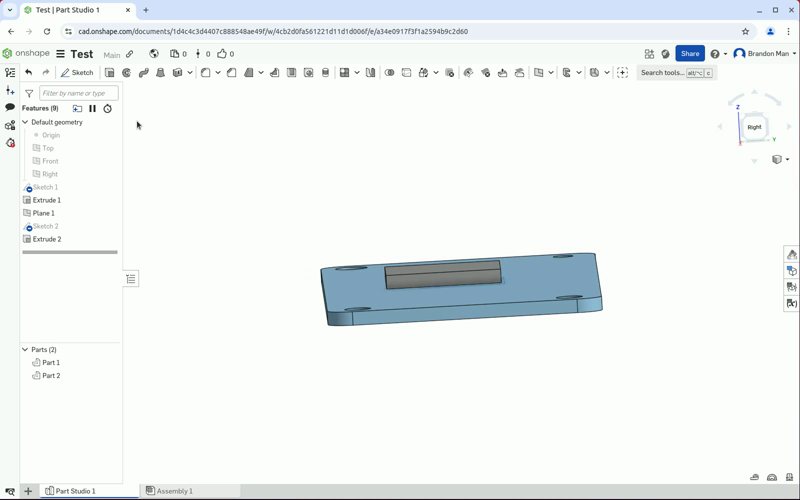
key(right, 3)
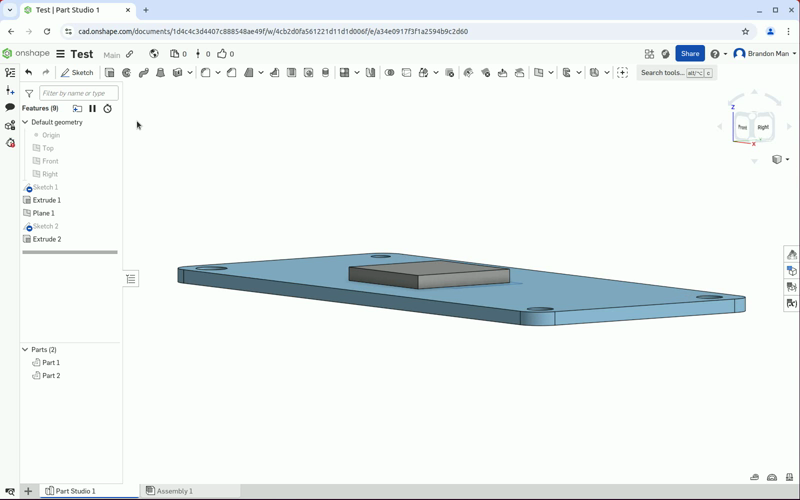
key(down, 3)
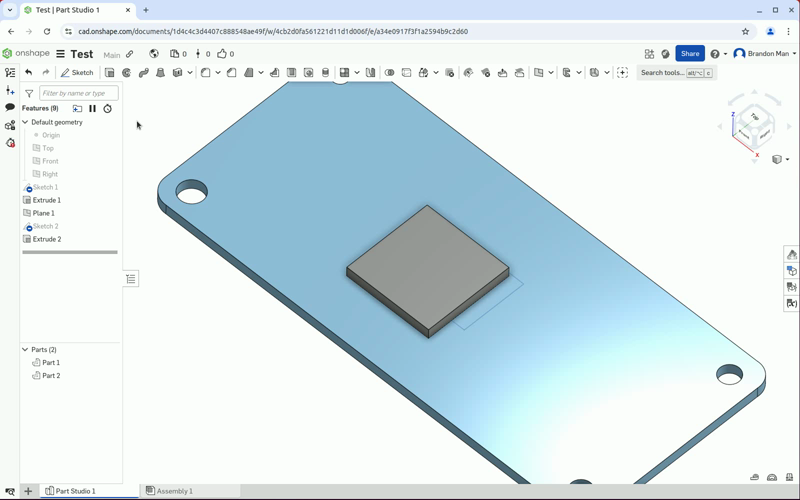
mouse_move(73, 189)
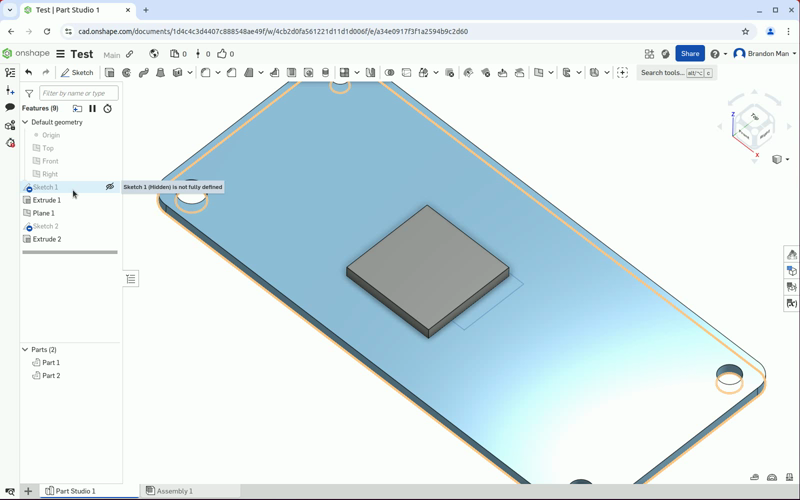
click(73, 189)